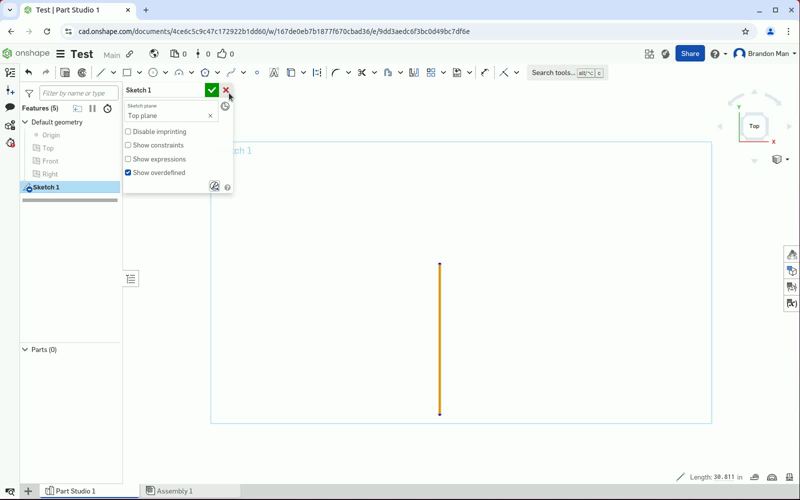
key(shift+h)
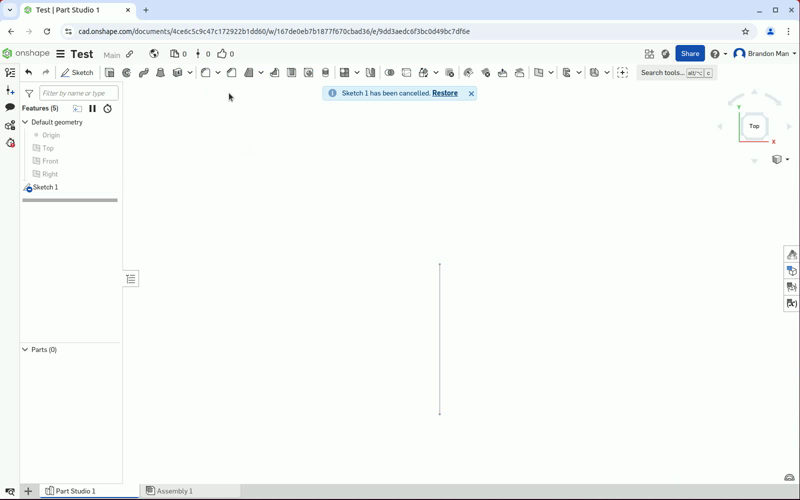
key(shift+s)
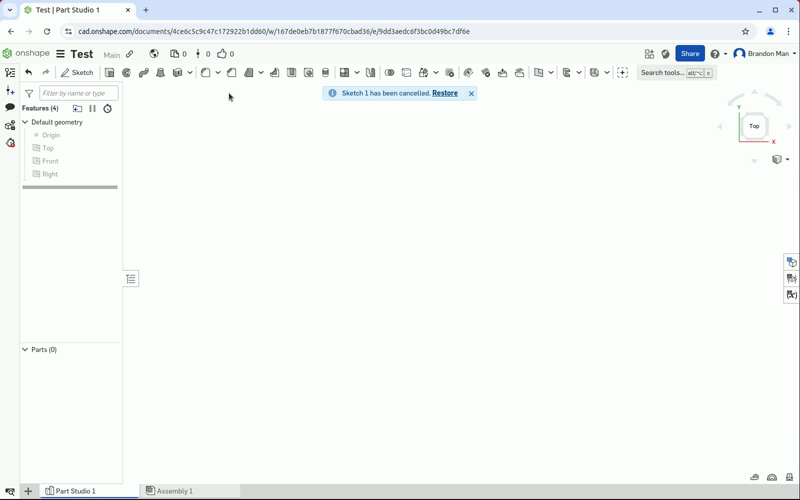
mouse_move(73, 150)
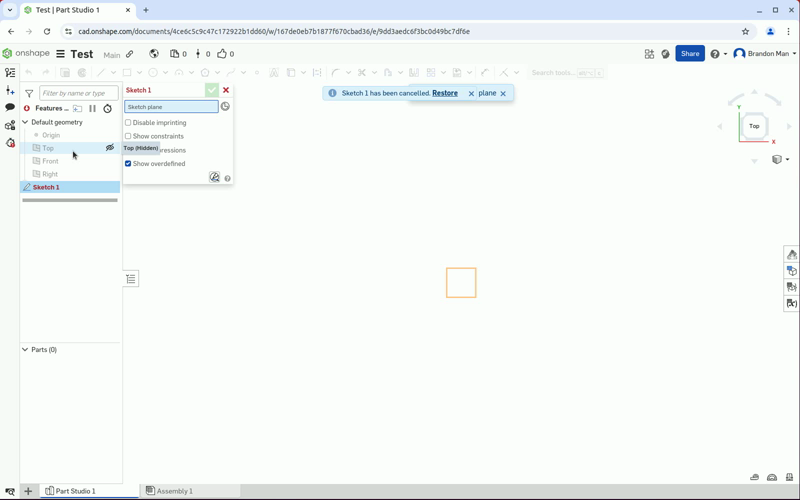
click(73, 150)
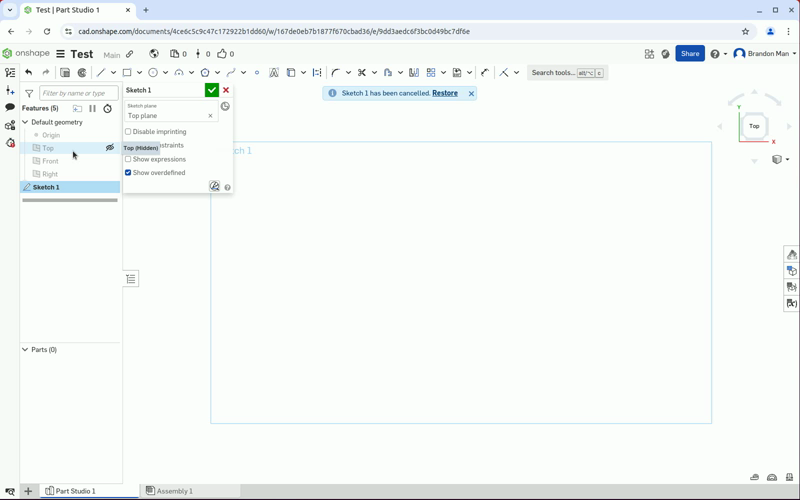
mouse_move(73, 352)
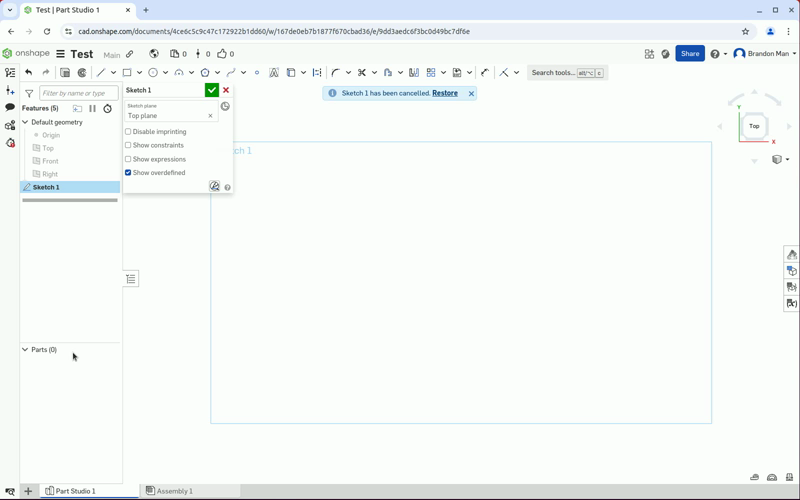
key(y)
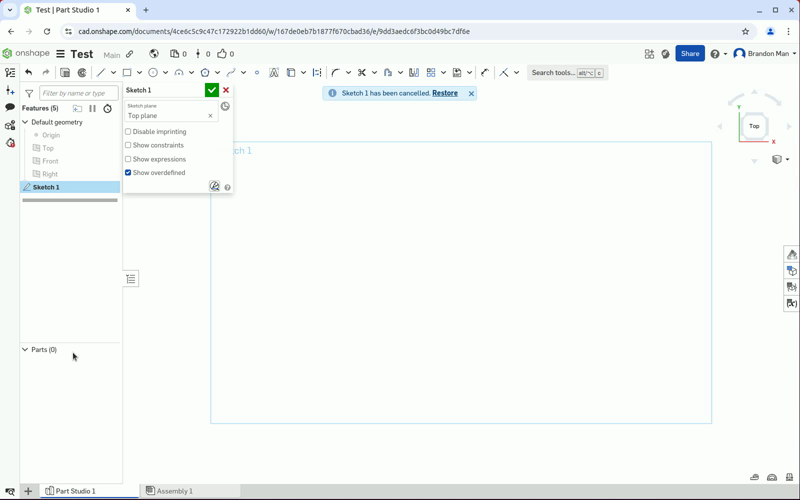
key(c)
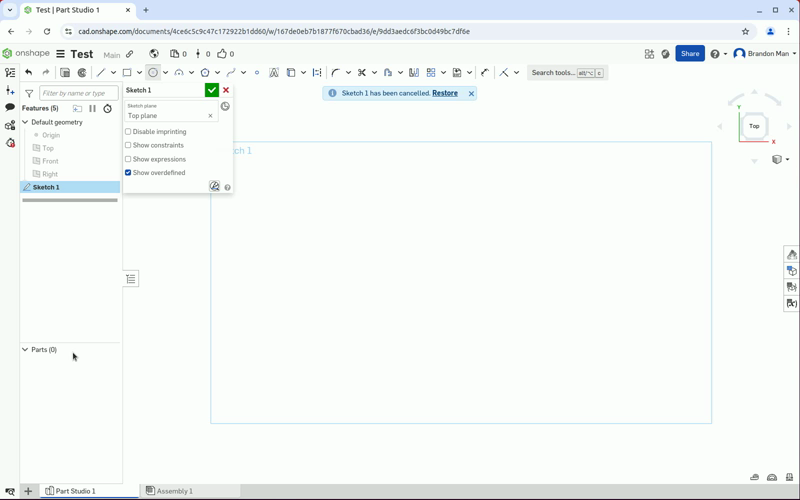
key_down(shift)
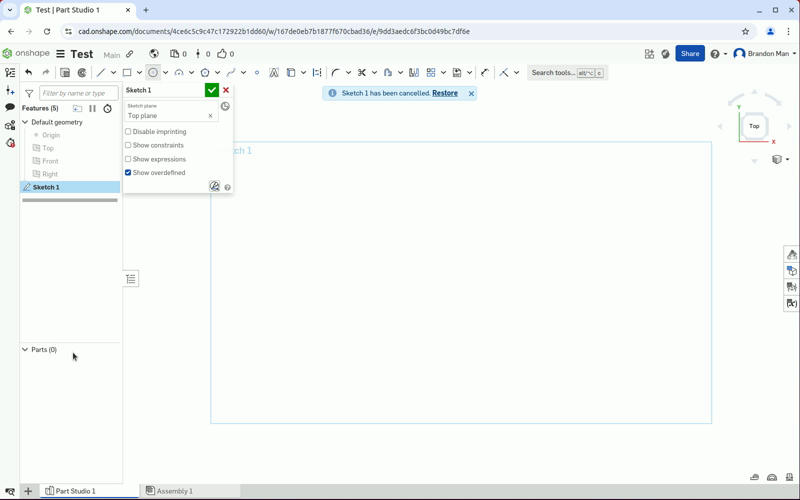
mouse_move(460, 282)
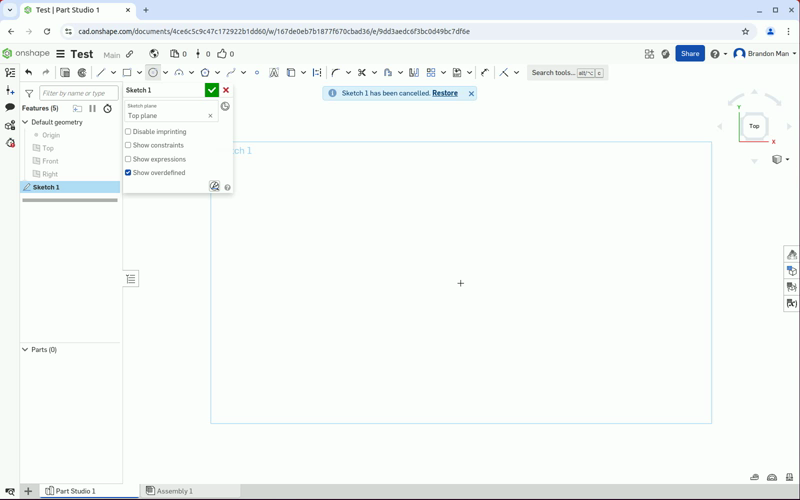
click(460, 282)
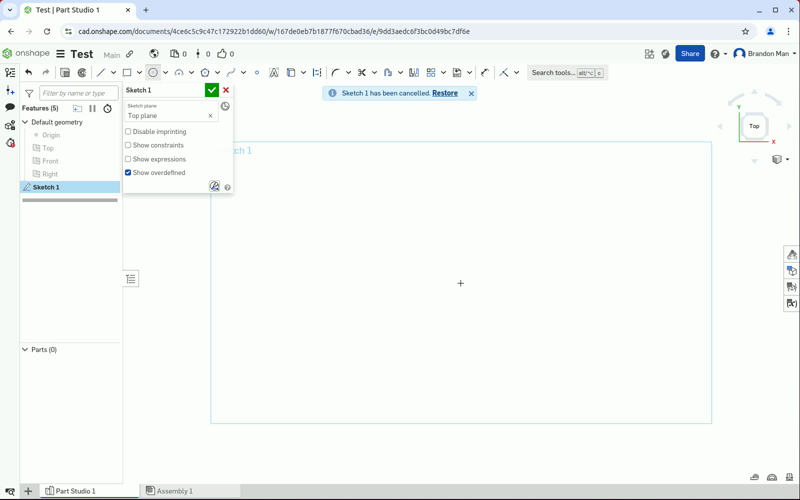
key_up(shift)
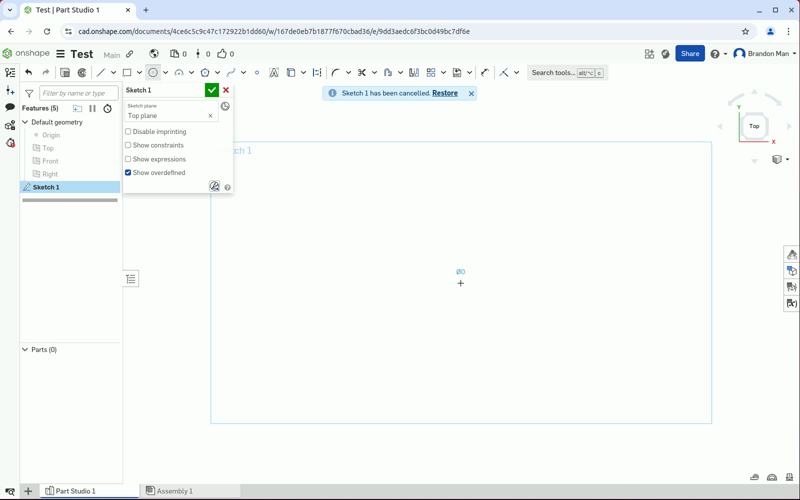
mouse_move(503, 282)
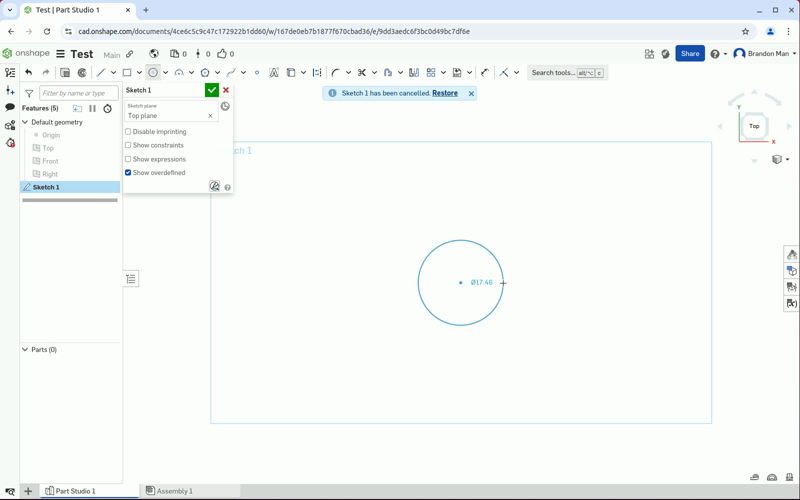
click(503, 282)
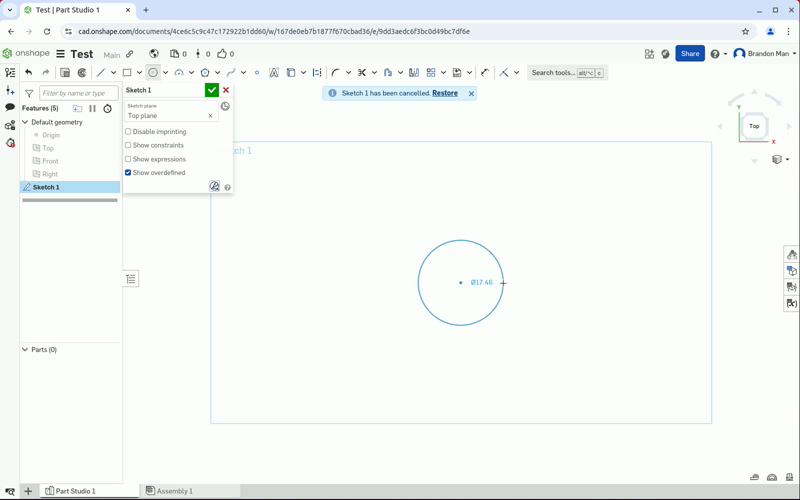
key(esc)
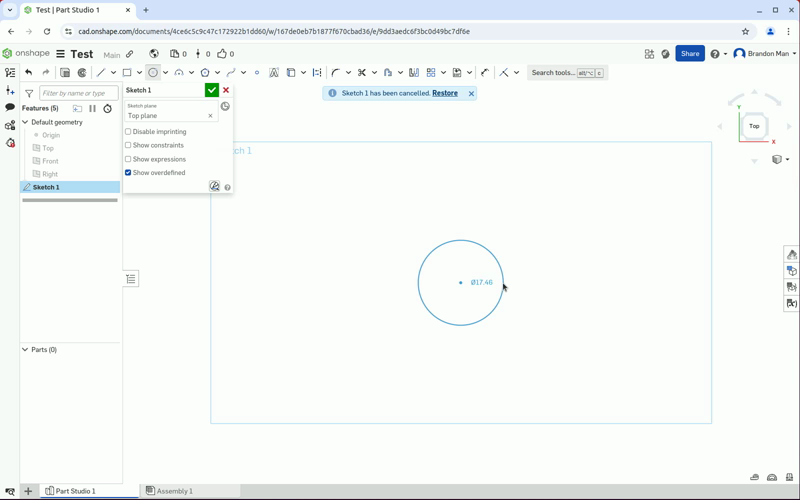
key(c)
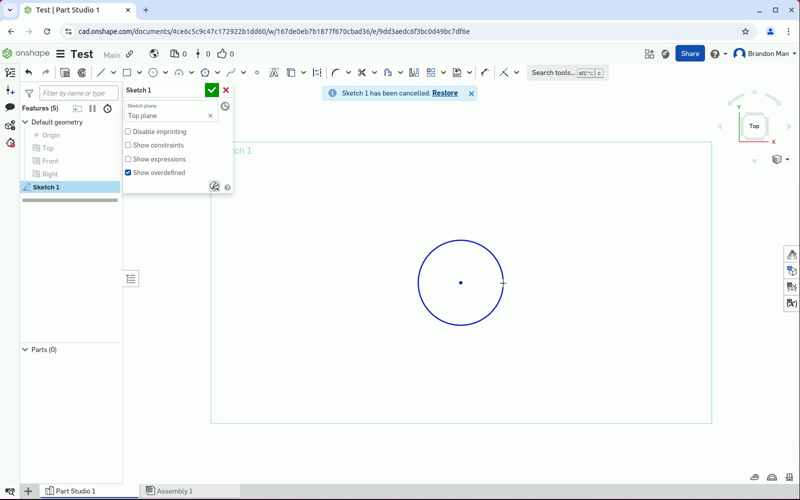
key_down(shift)
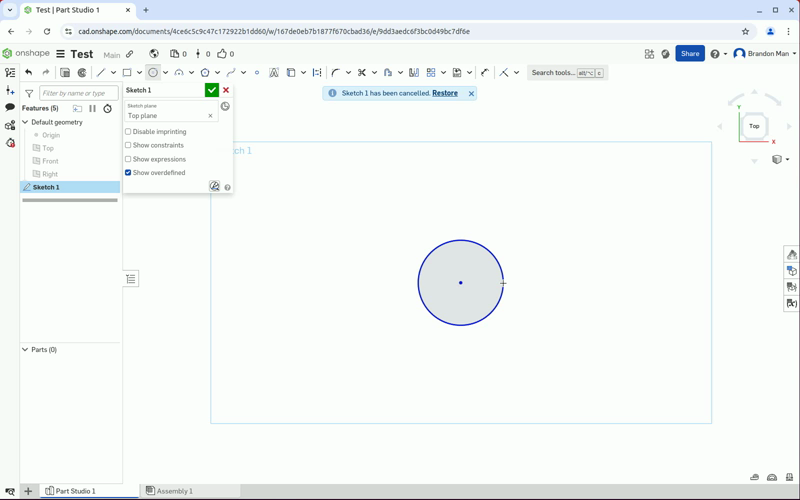
mouse_move(460, 282)
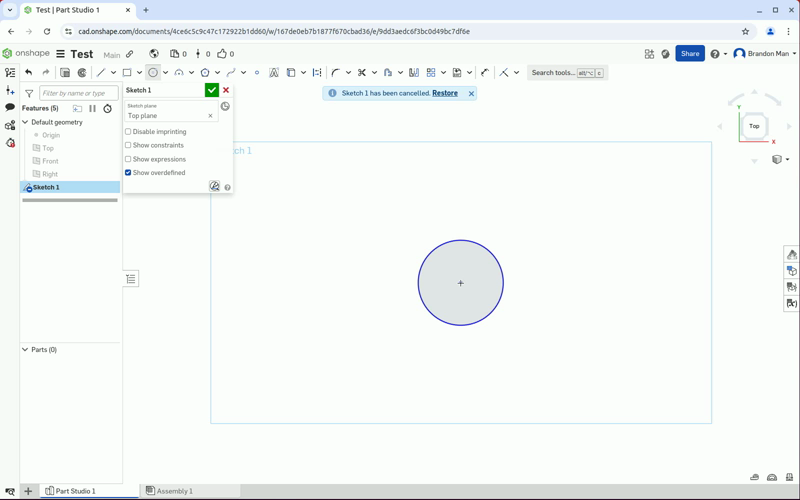
click(460, 282)
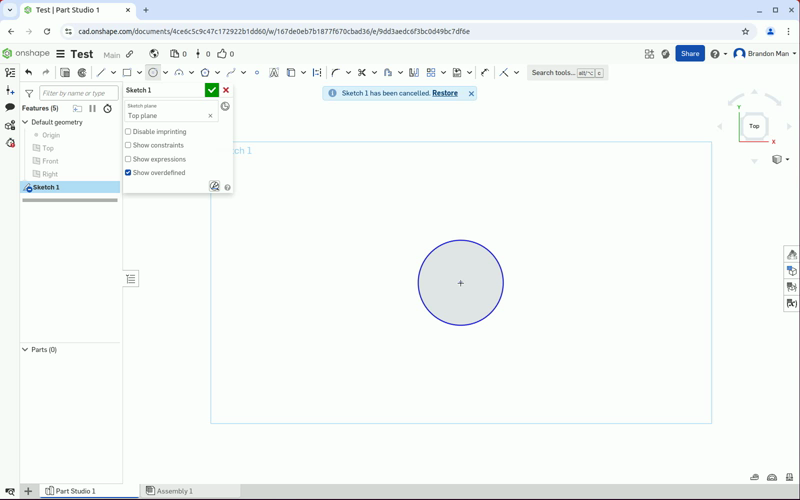
key_up(shift)
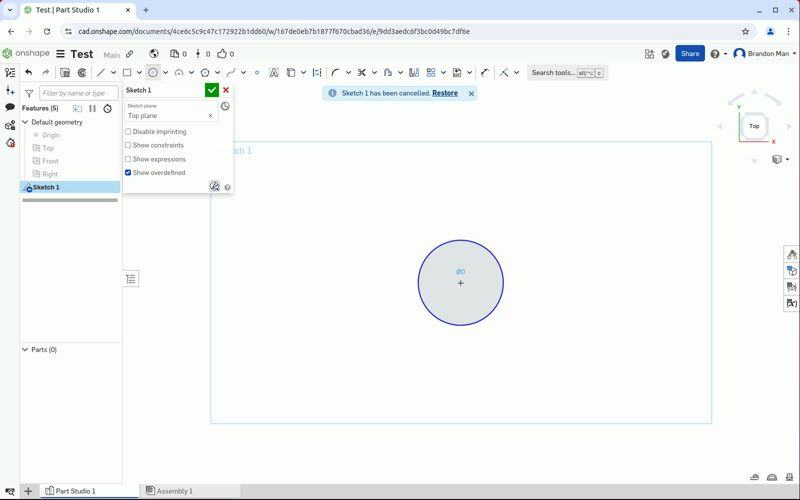
mouse_move(500, 282)
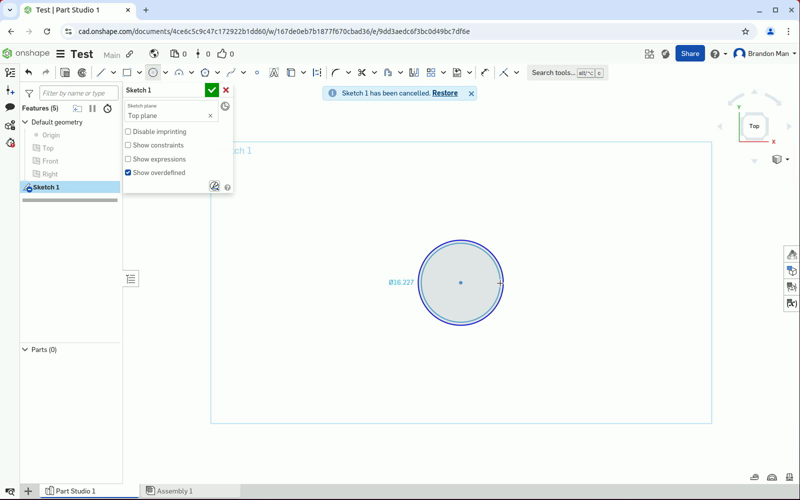
scroll(6)
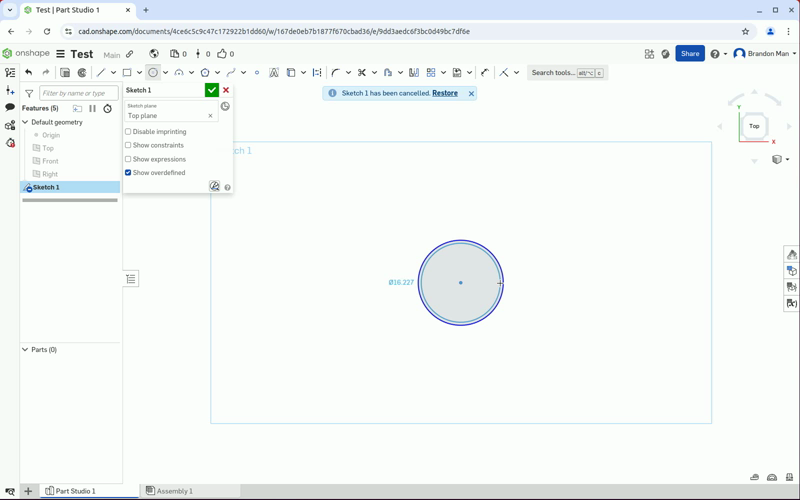
scroll(6)
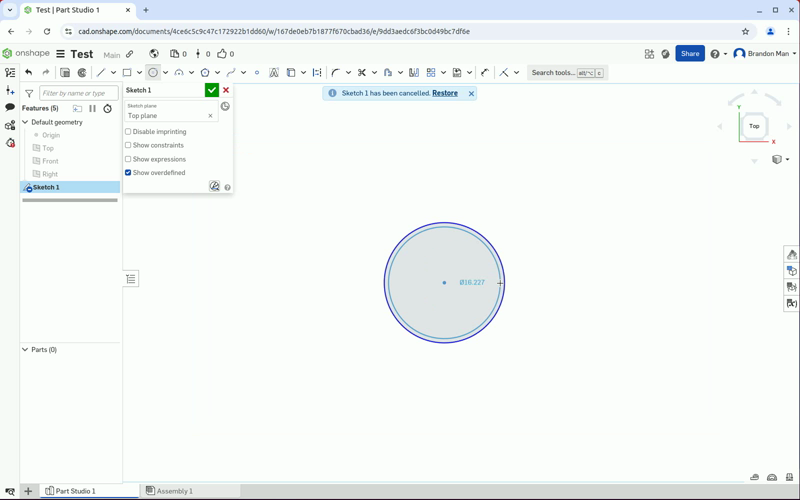
scroll(6)
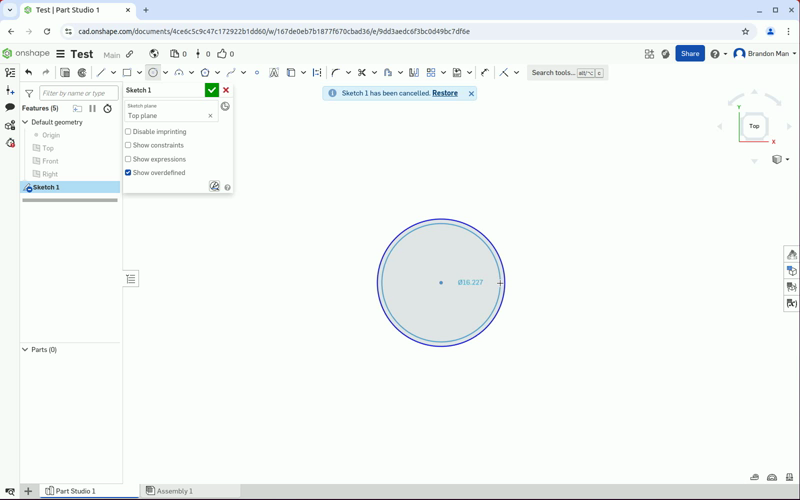
scroll(6)
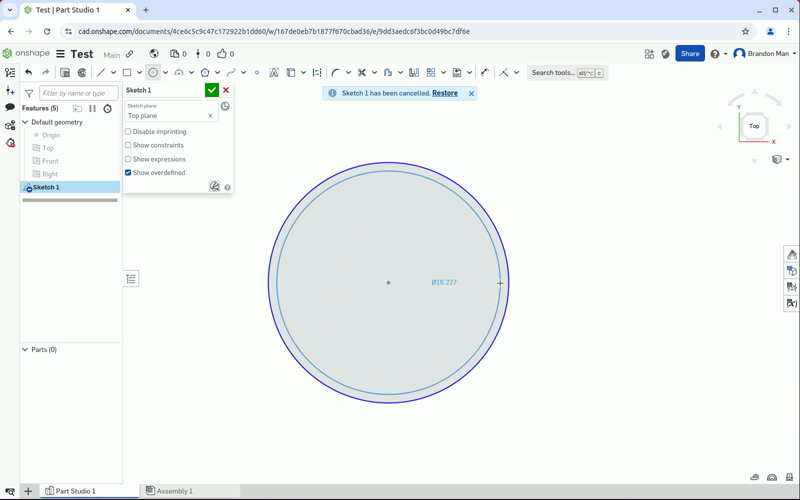
scroll(6)
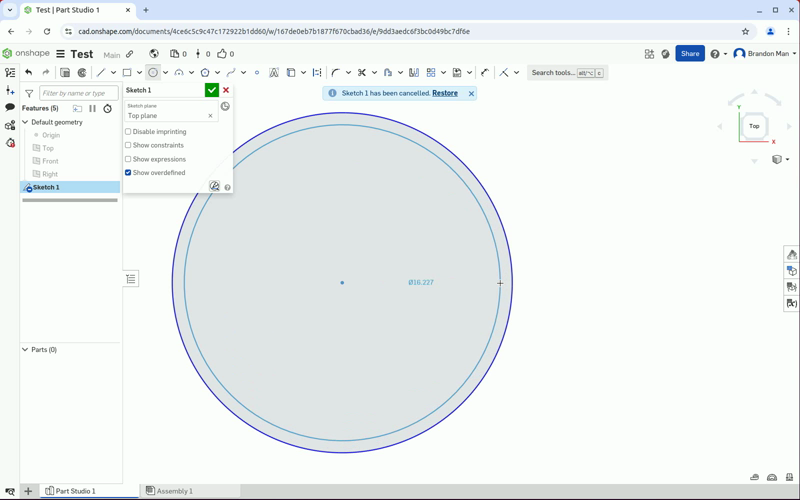
scroll(6)
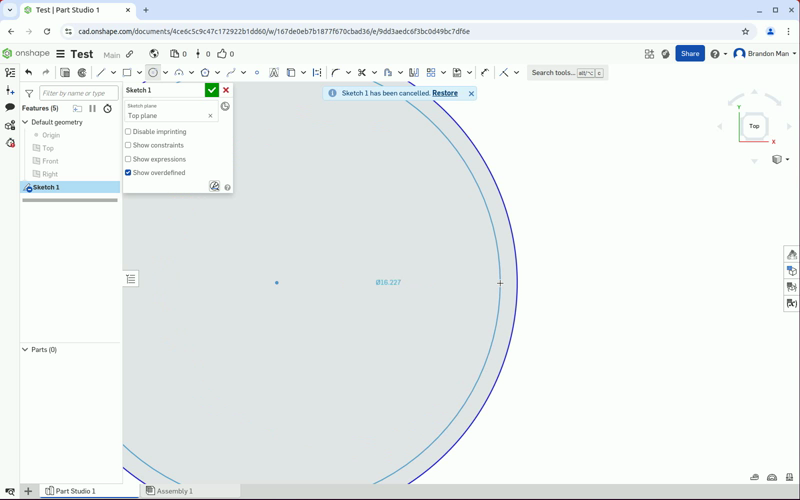
scroll(6)
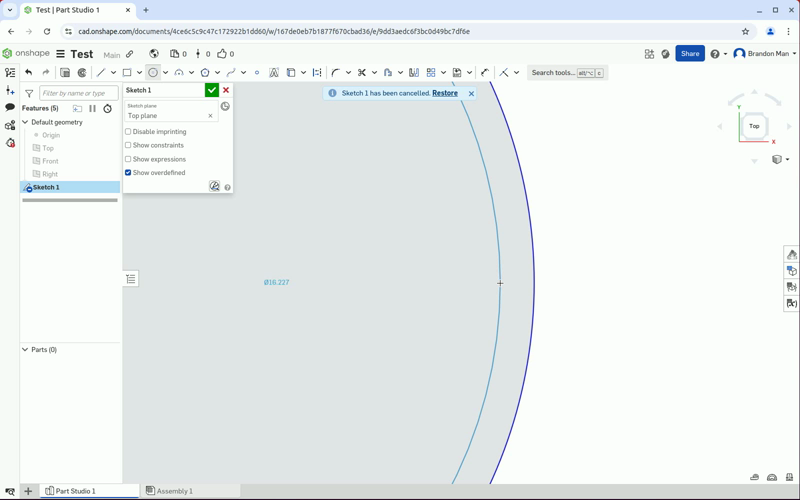
click(500, 282)
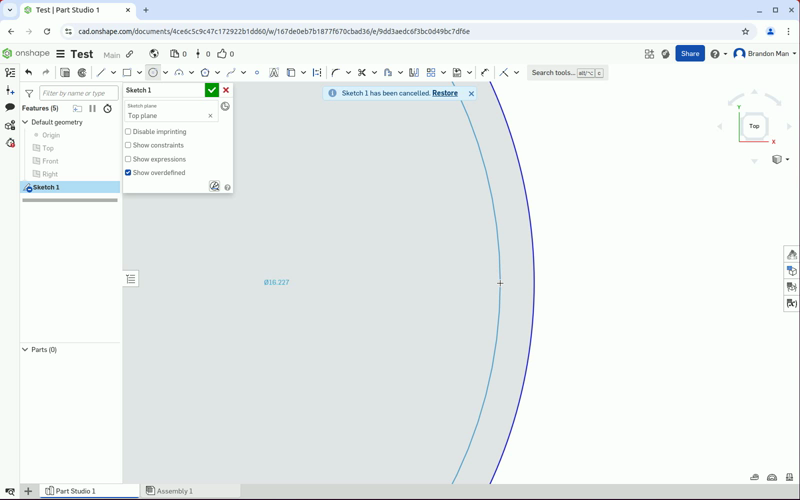
scroll(-6)
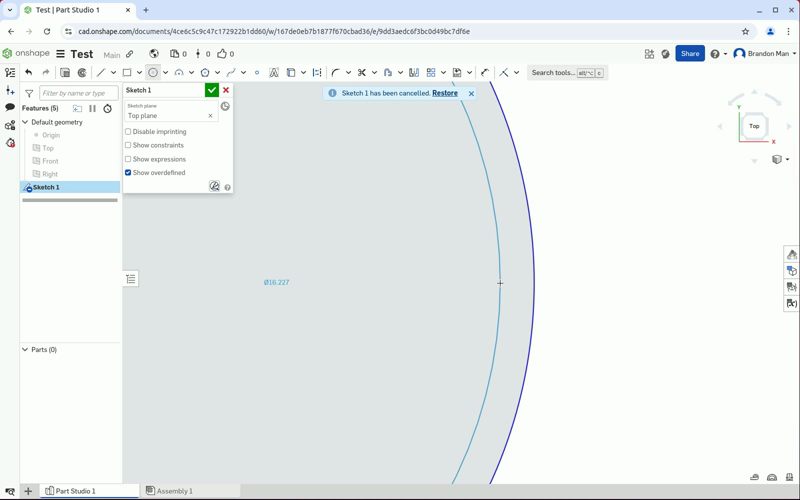
scroll(-6)
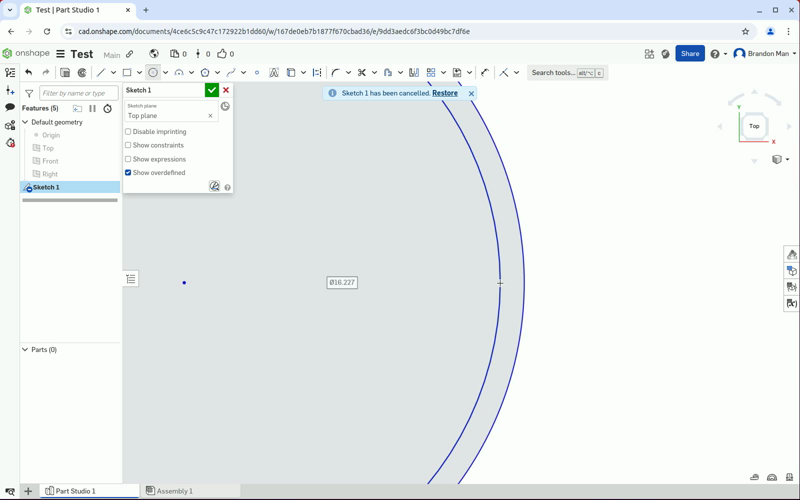
scroll(-6)
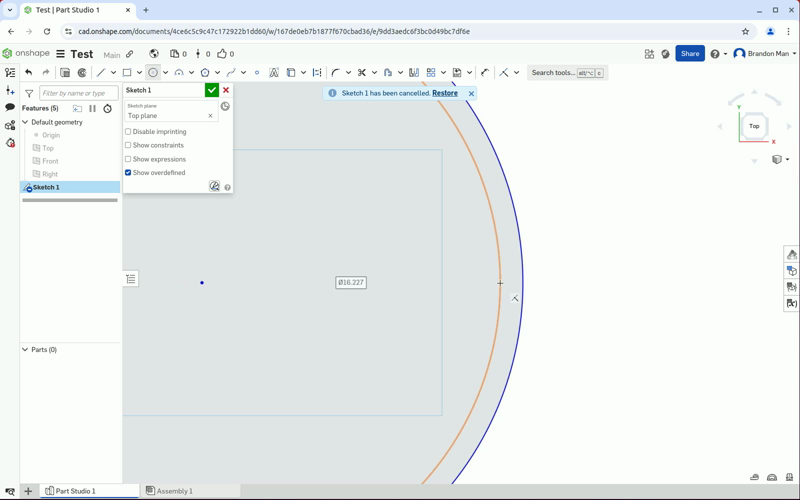
scroll(-6)
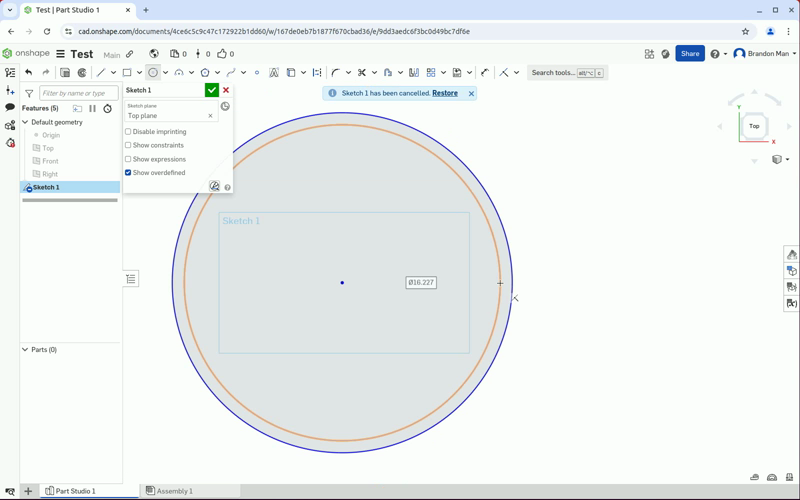
scroll(-6)
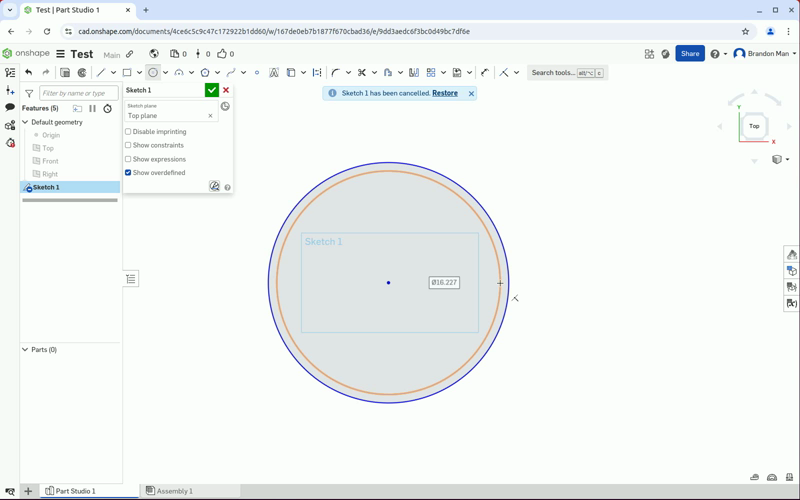
scroll(-6)
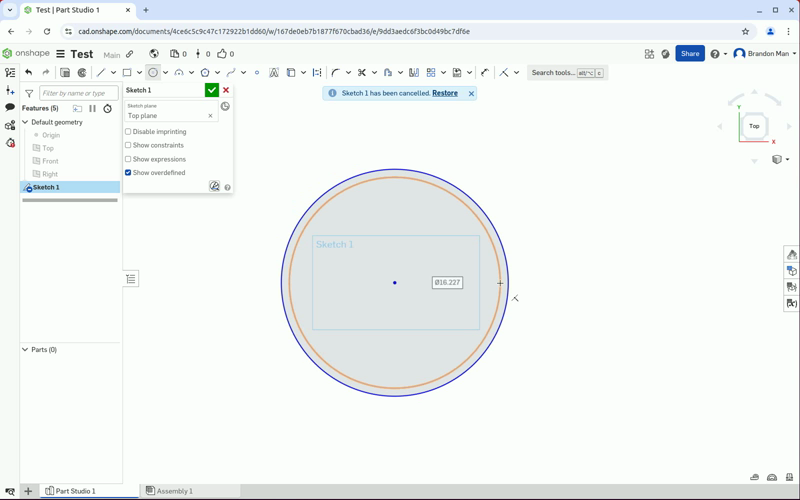
scroll(-6)
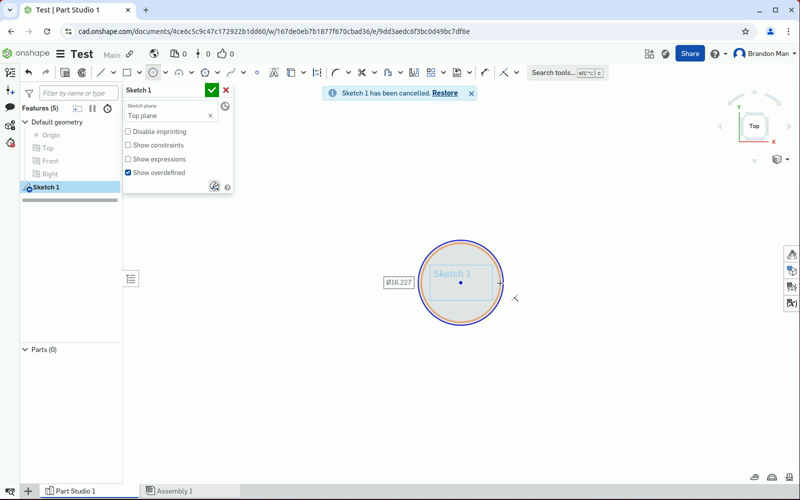
key(esc)
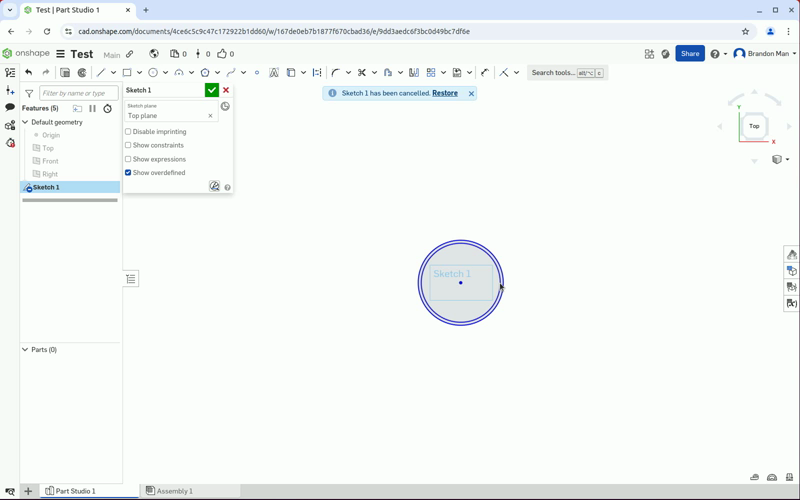
mouse_move(427, 259)
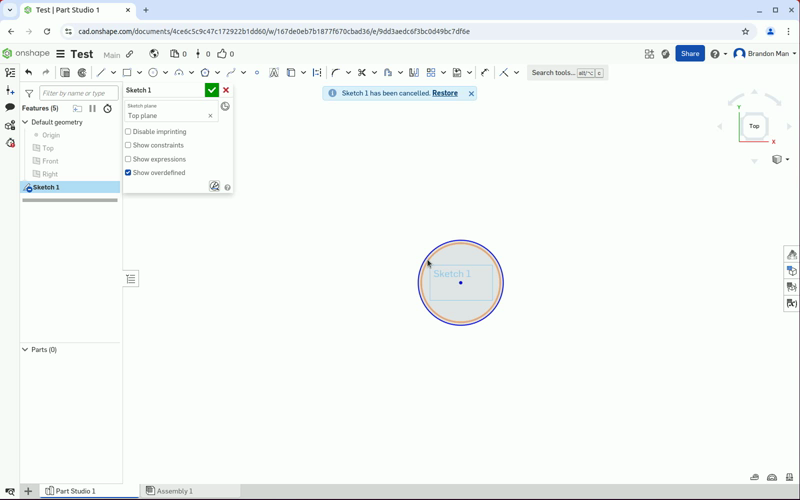
scroll(6)
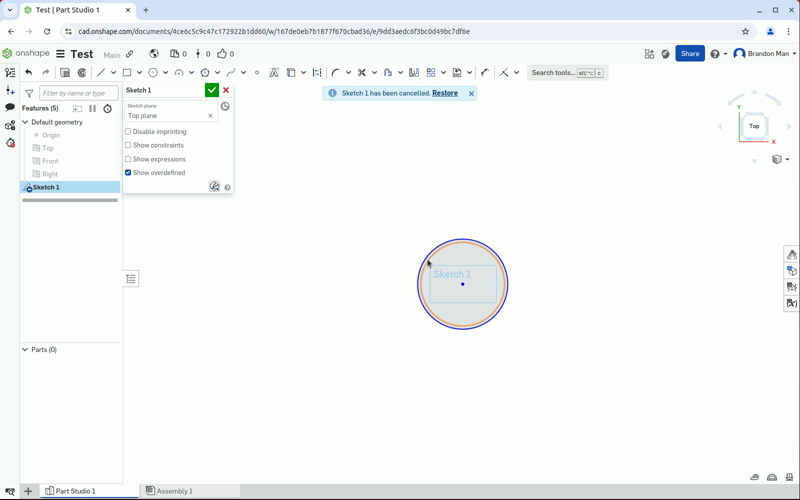
scroll(6)
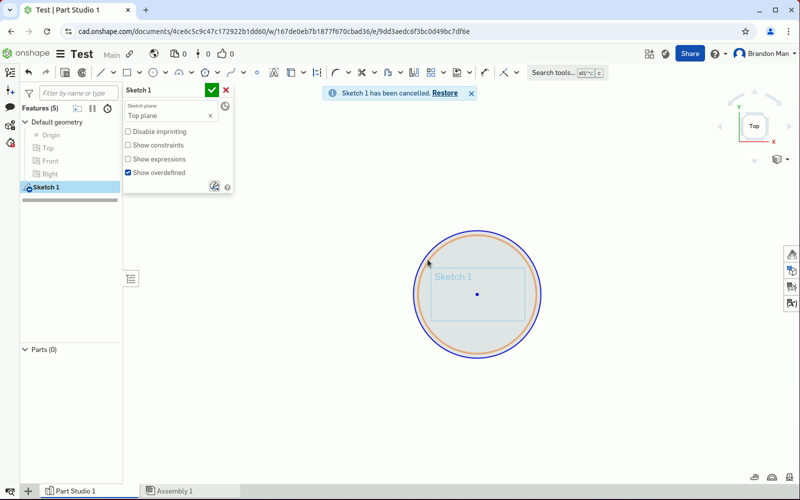
scroll(6)
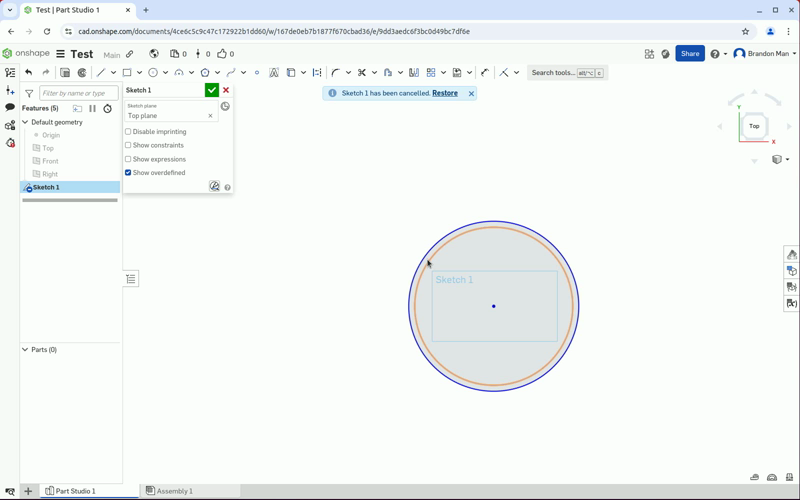
scroll(6)
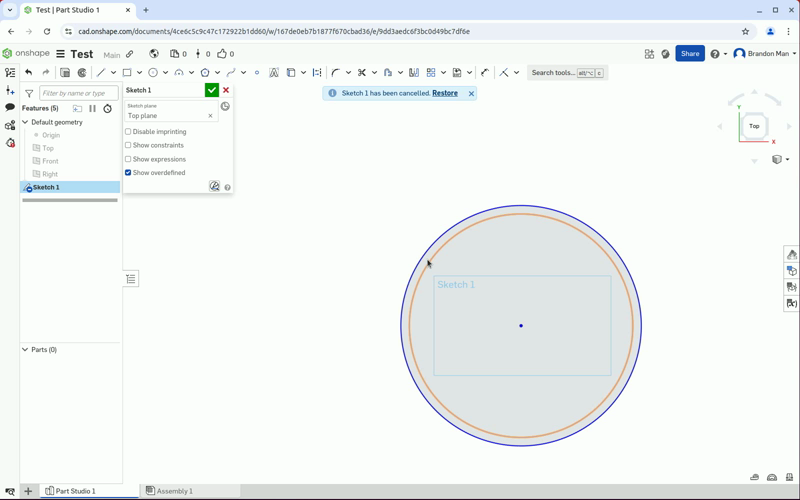
scroll(6)
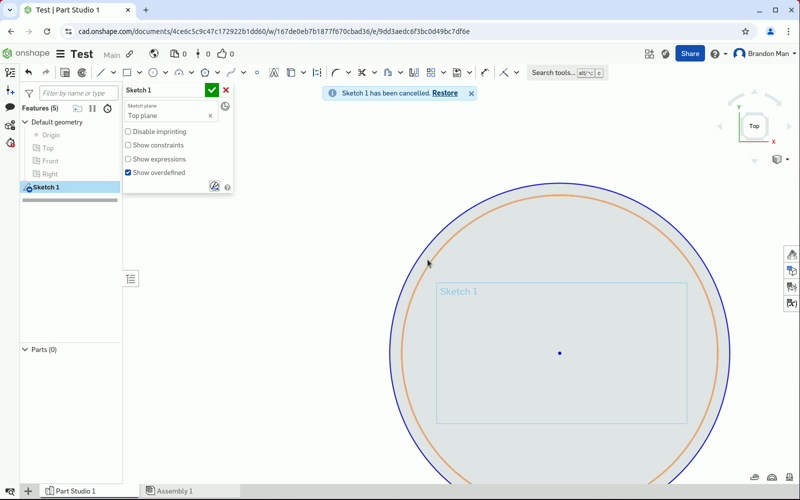
scroll(6)
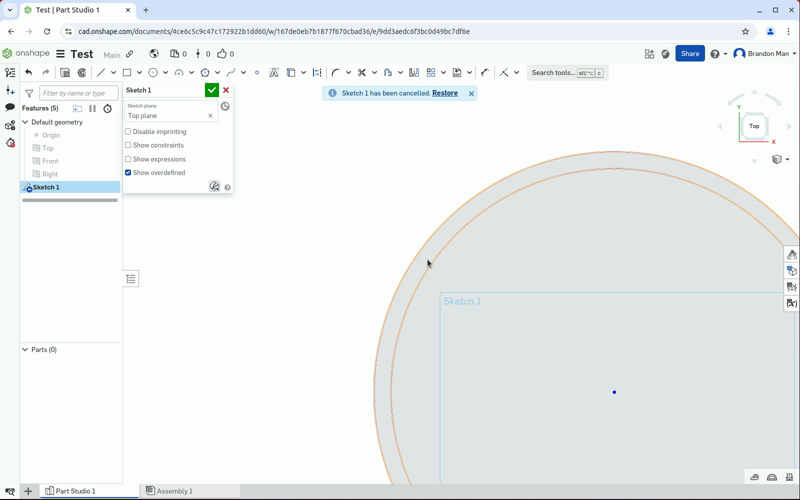
scroll(6)
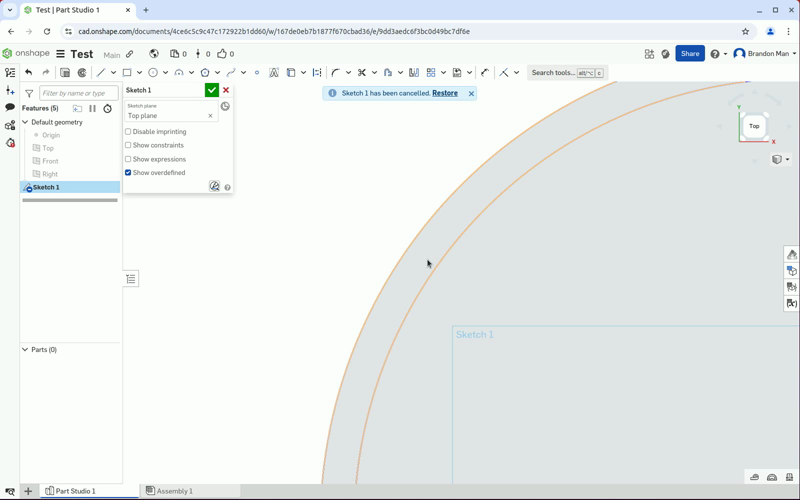
click(427, 259)
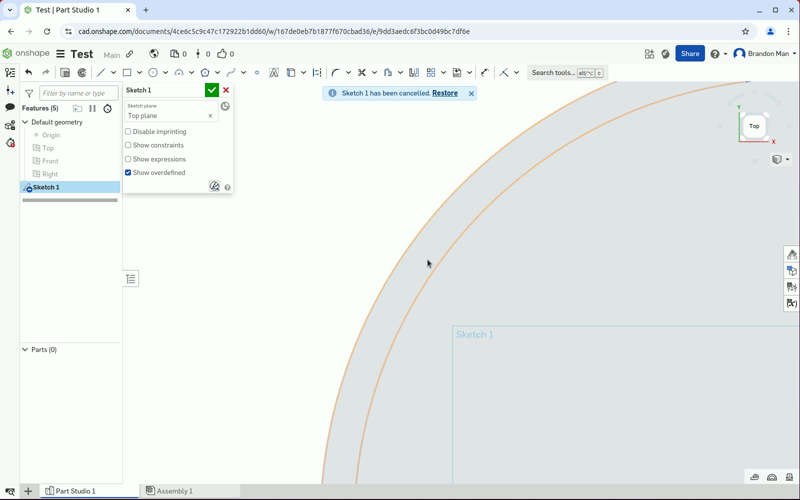
scroll(-6)
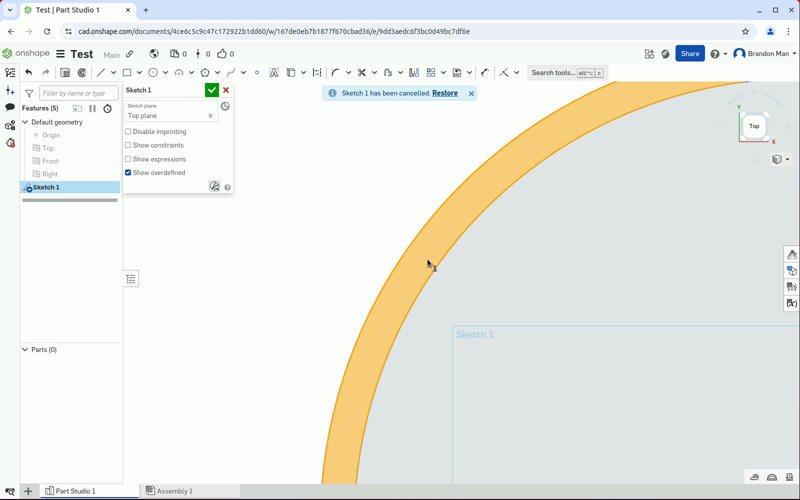
scroll(-6)
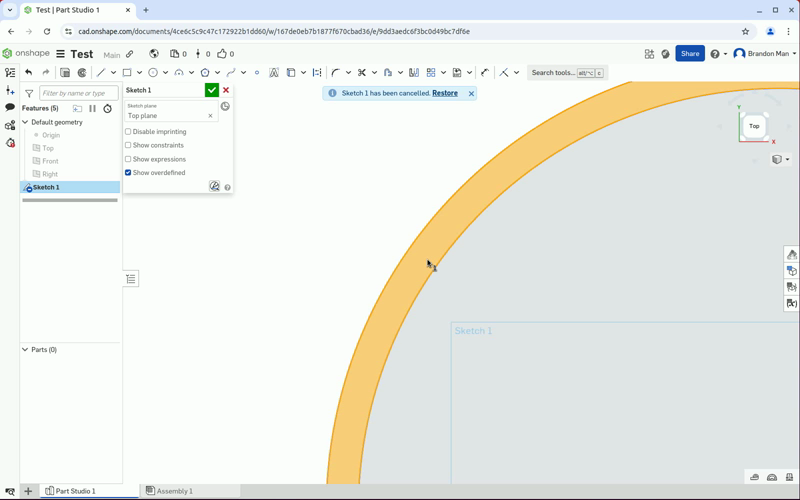
scroll(-6)
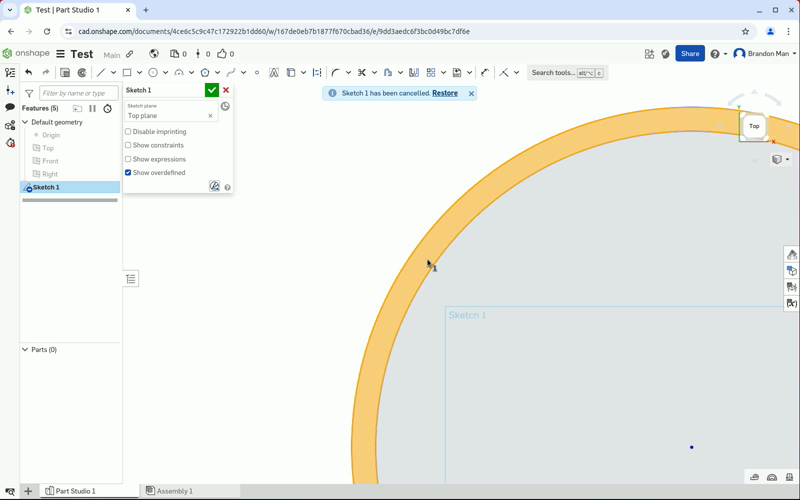
scroll(-6)
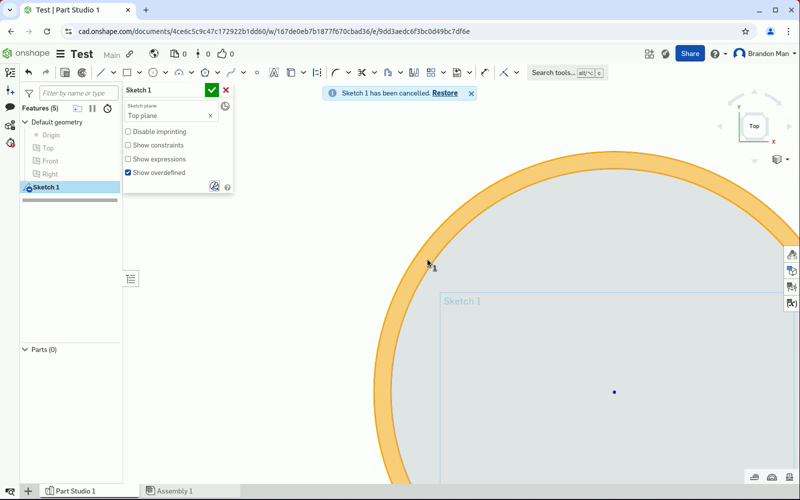
scroll(-6)
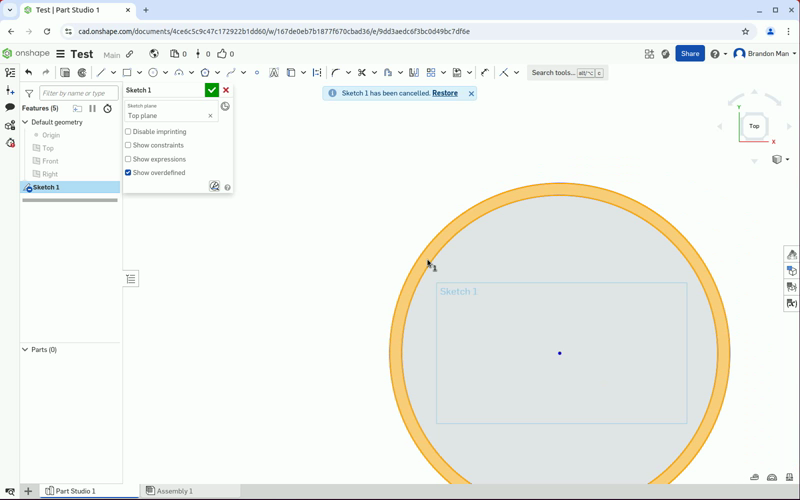
scroll(-6)
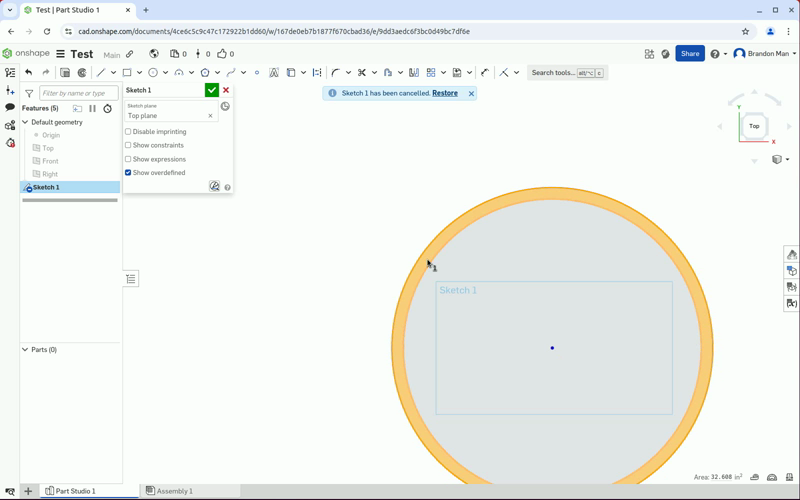
scroll(-6)
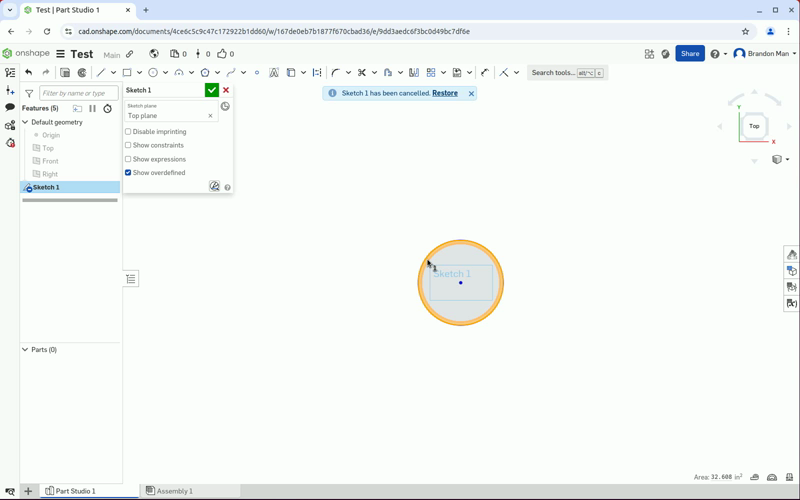
mouse_move(73, 352)
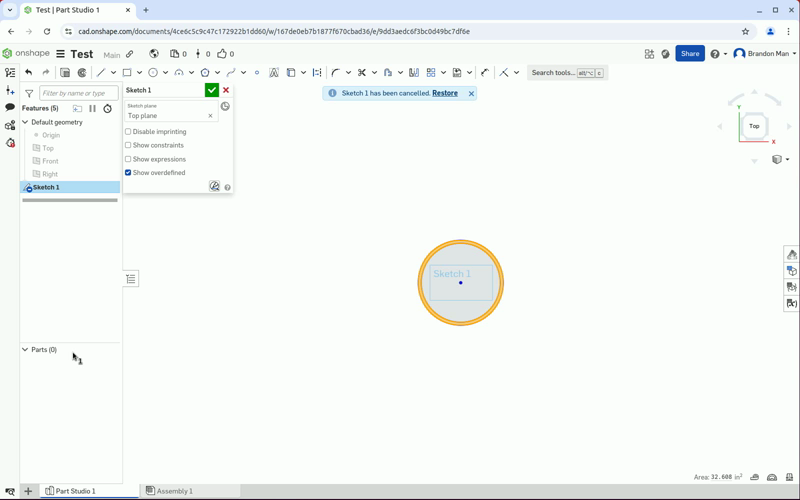
key(shift+y)
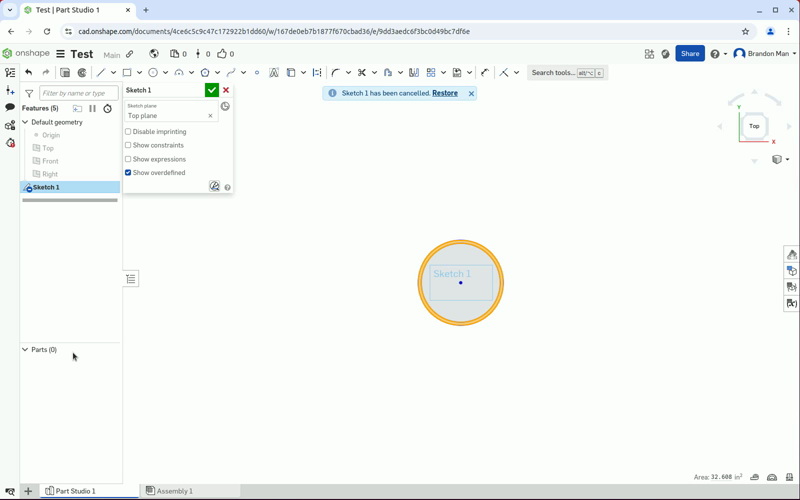
key(shift+e)
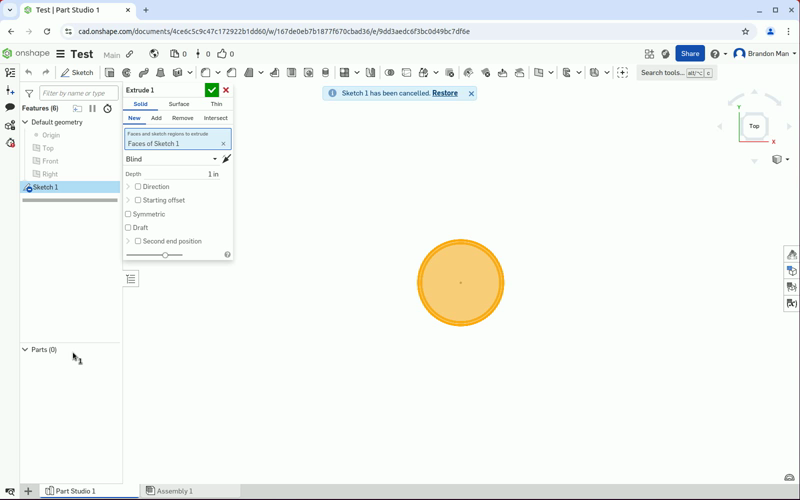
mouse_move(143, 106)
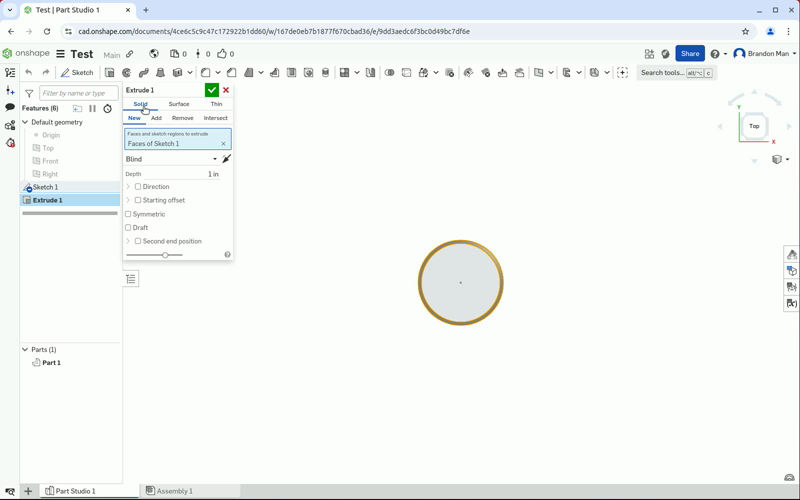
click(143, 106)
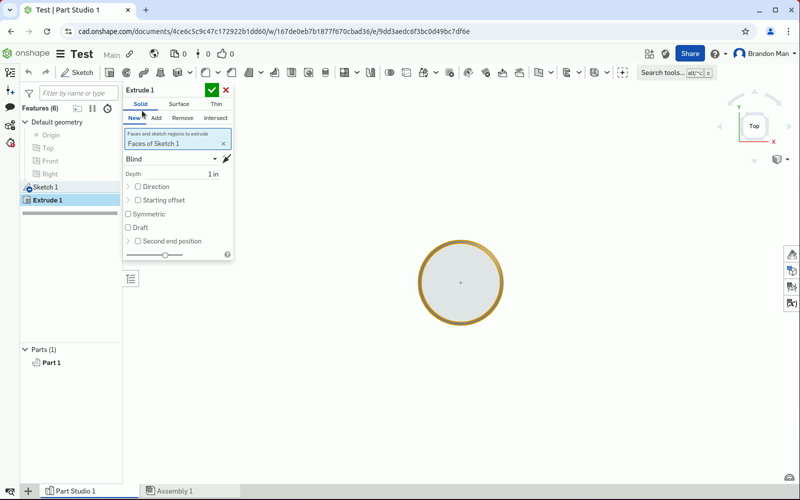
mouse_move(137, 120)
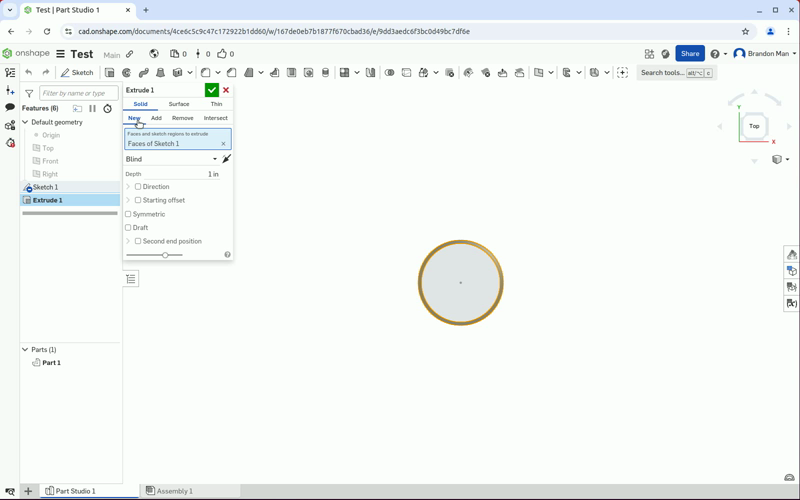
click(137, 120)
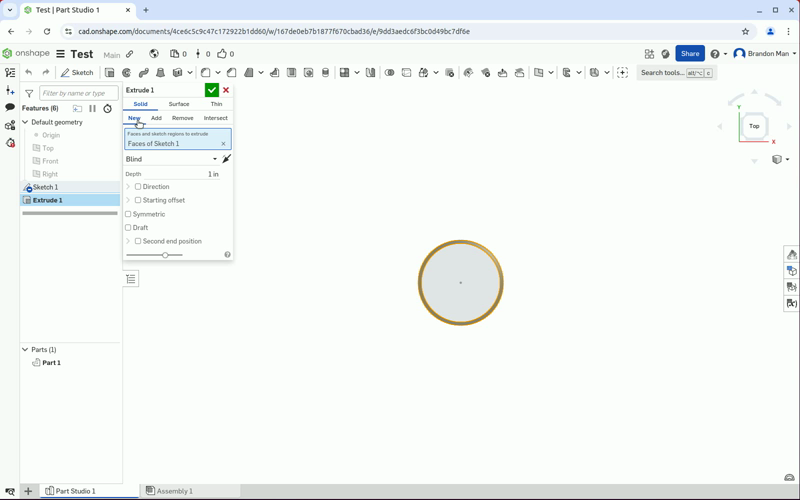
key(tab, 4)
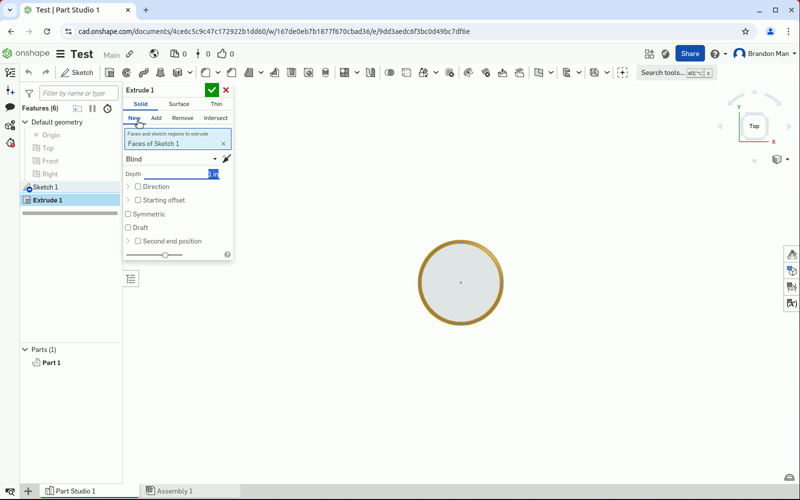
text(0.481)
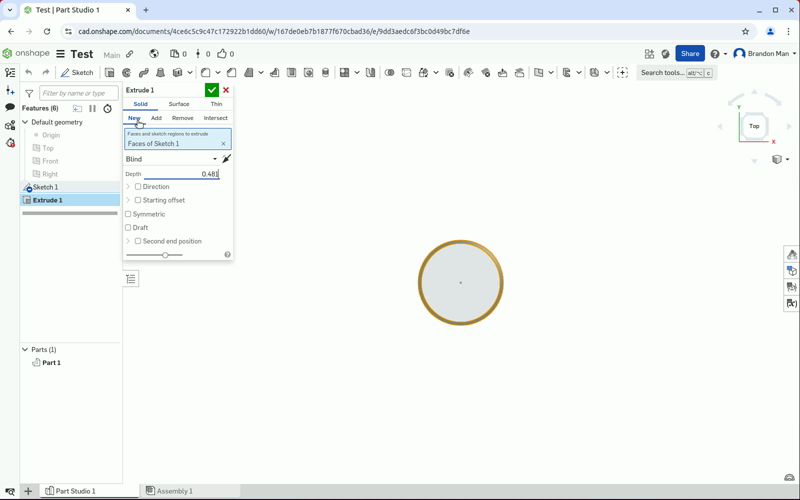
key(enter)
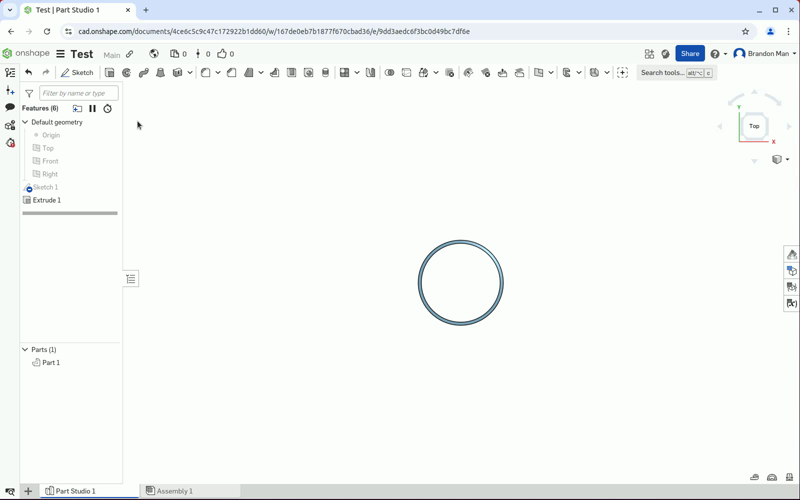
key(shift+h)
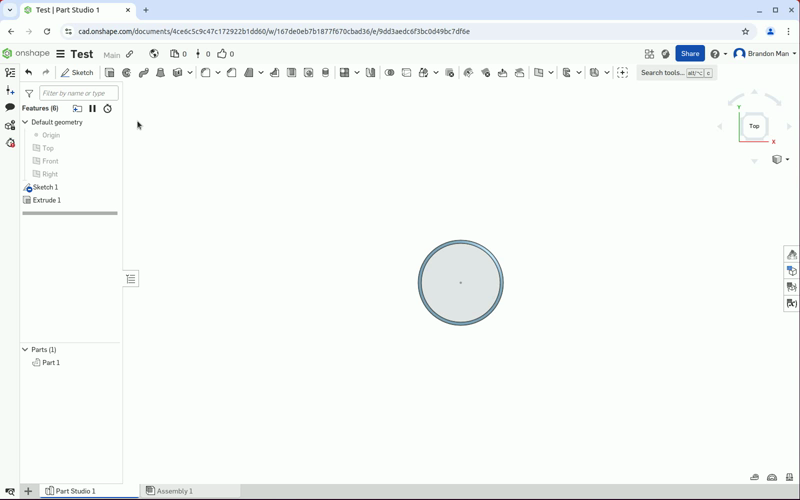
key(shift+h)
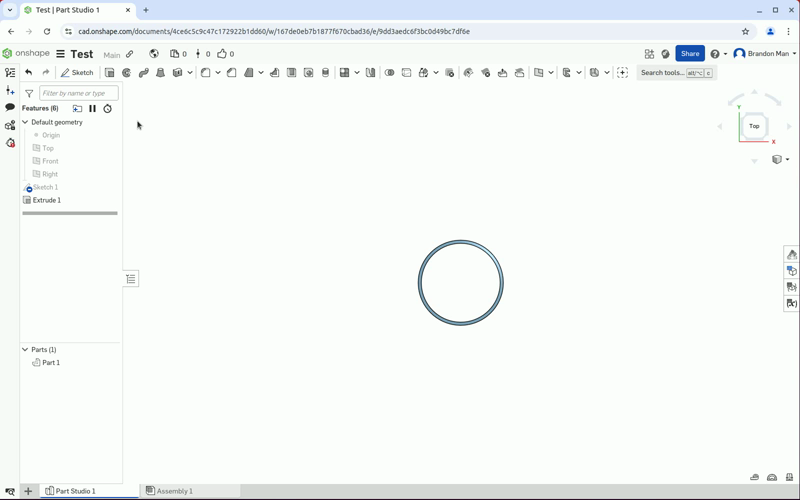
mouse_move(73, 189)
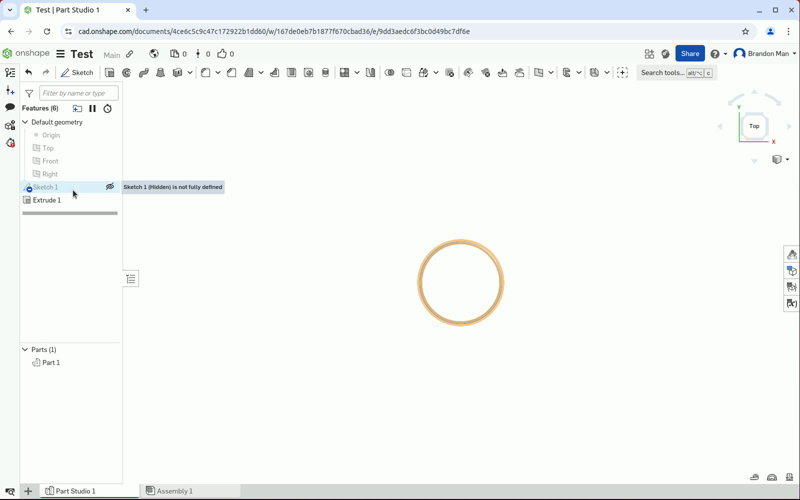
click(73, 189)
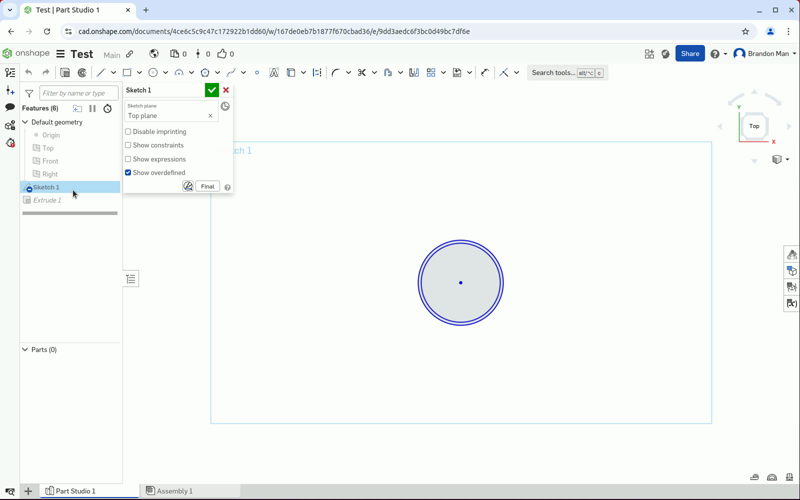
mouse_move(229, 92)
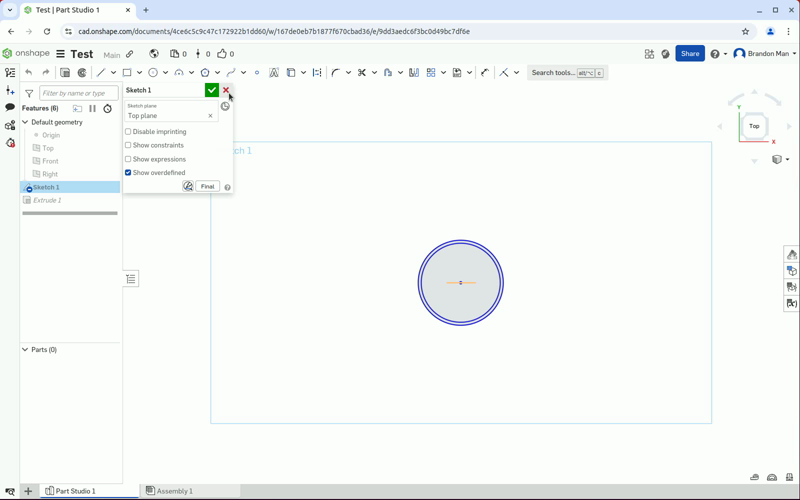
click(229, 92)
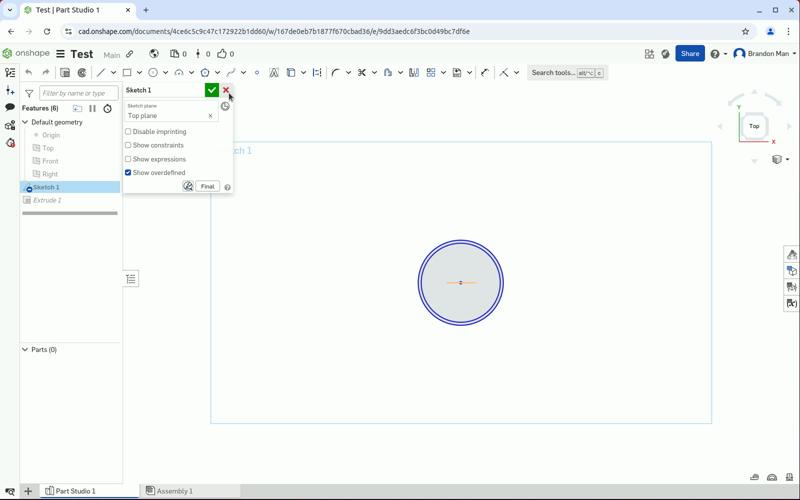
key(shift+s)
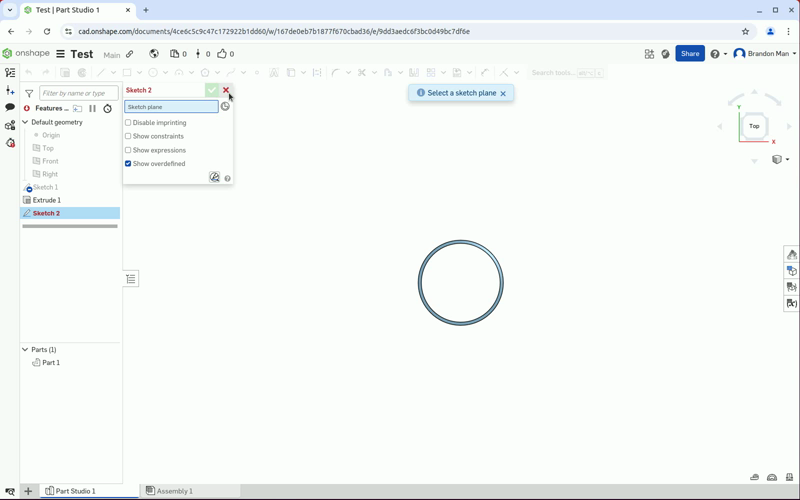
mouse_move(73, 150)
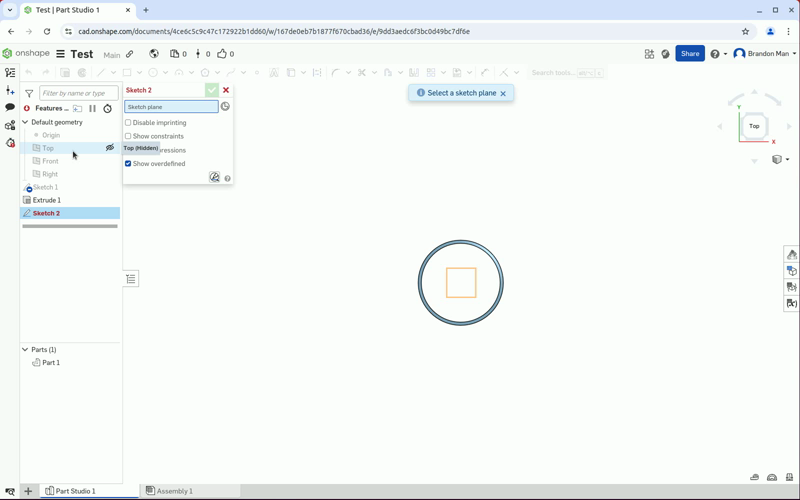
click(73, 150)
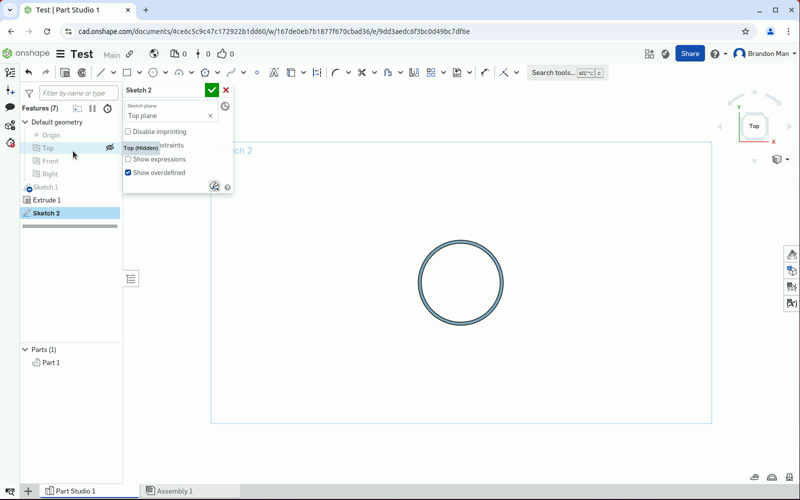
mouse_move(73, 352)
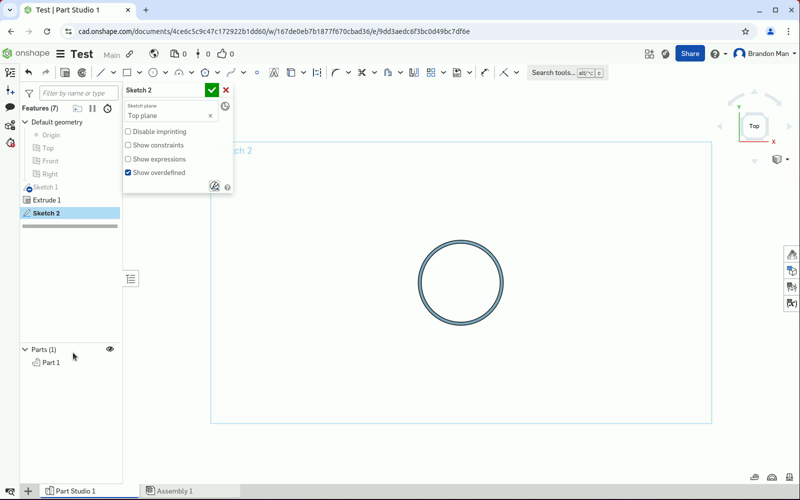
key(y)
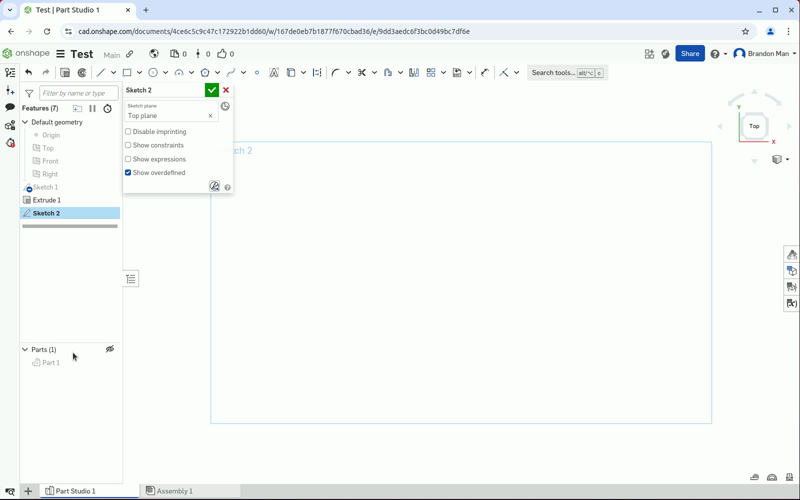
key(c)
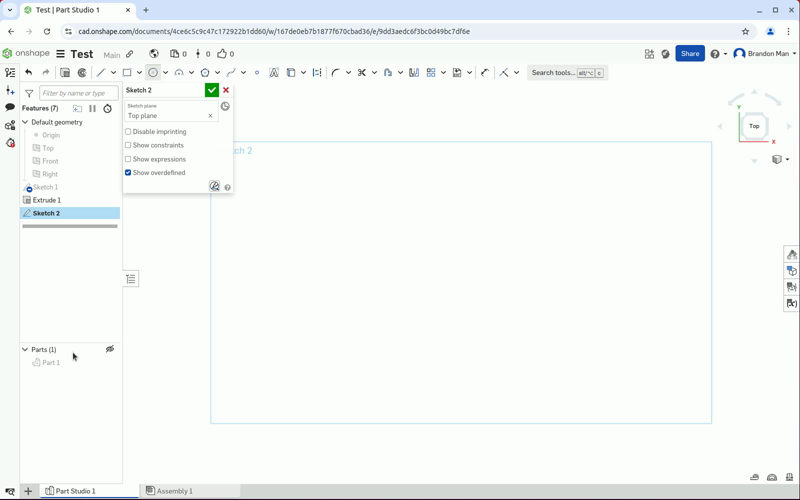
key_down(shift)
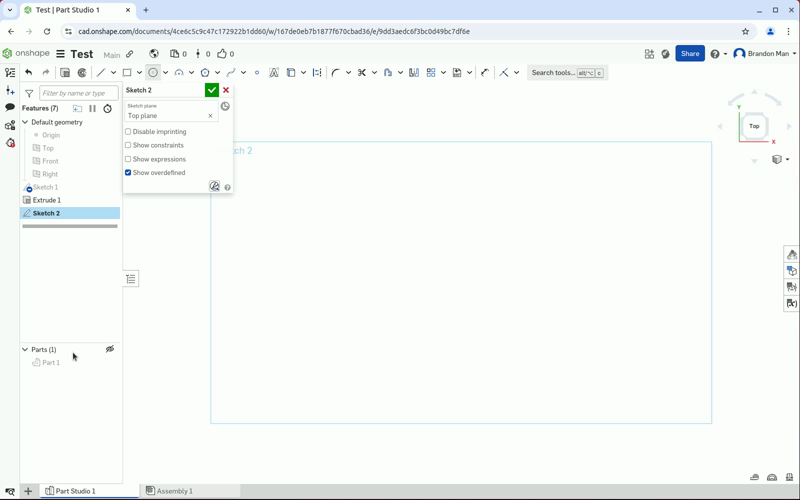
mouse_move(461, 282)
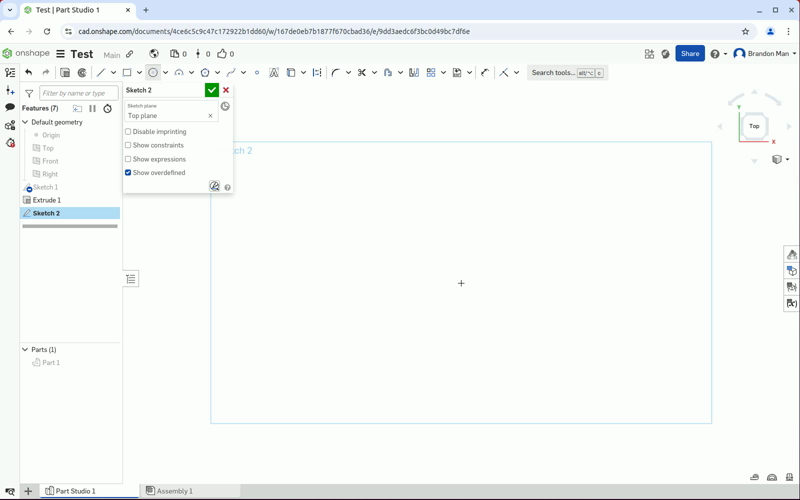
click(461, 282)
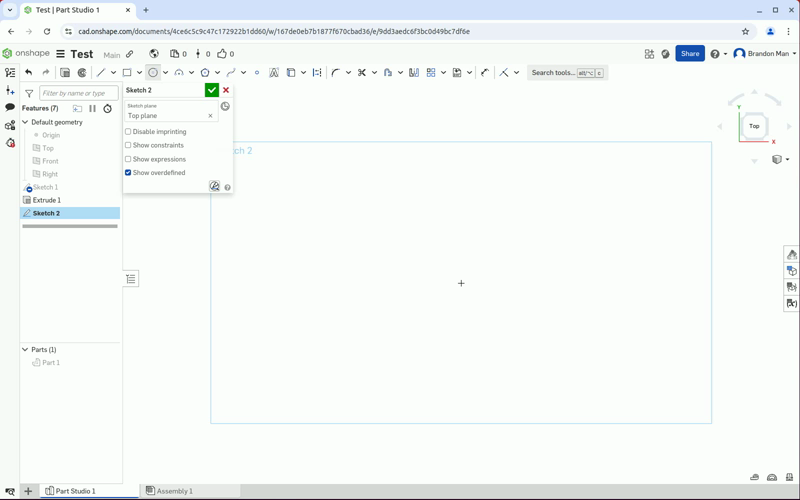
key_up(shift)
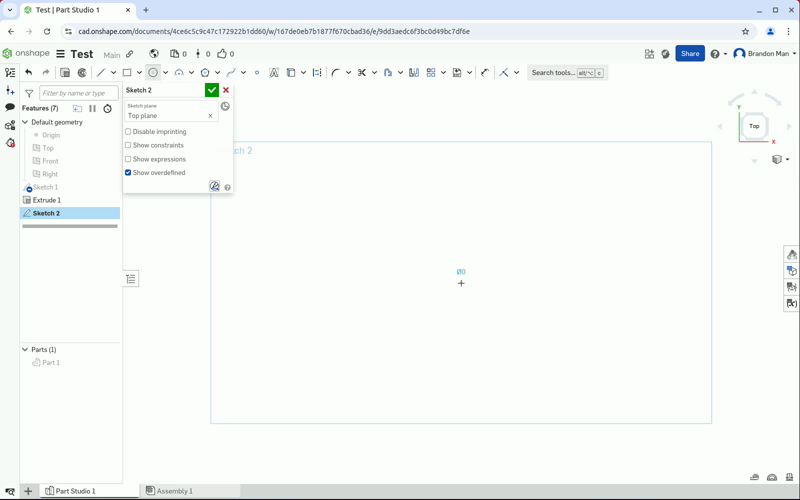
mouse_move(501, 282)
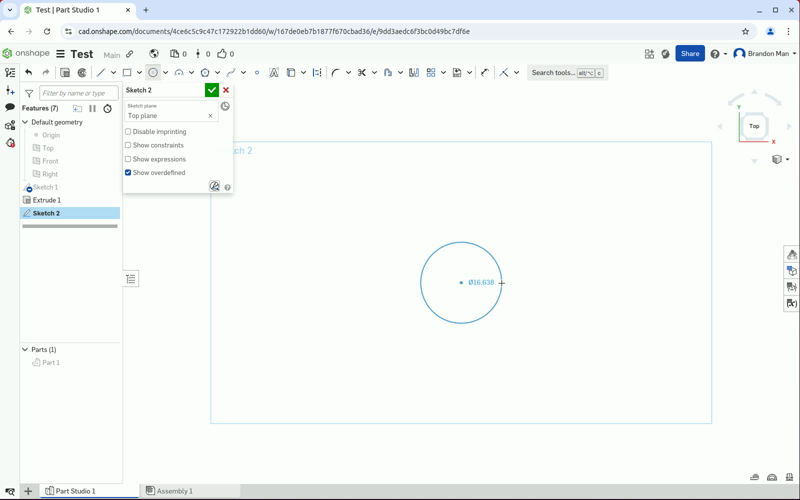
click(501, 282)
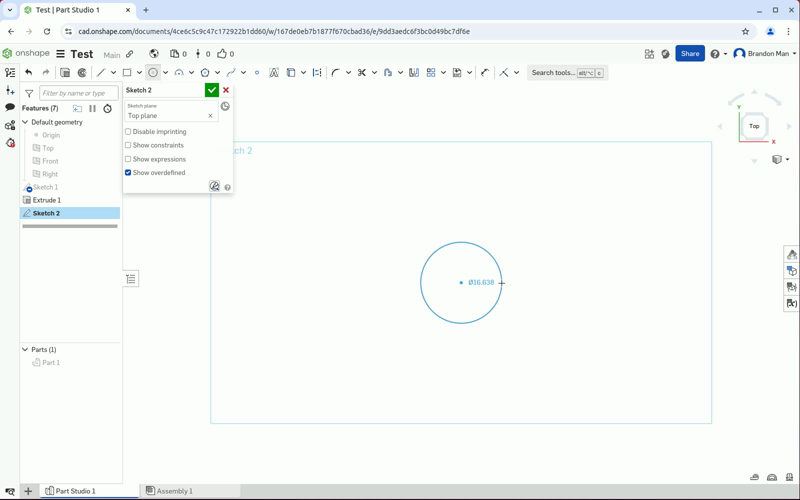
key(esc)
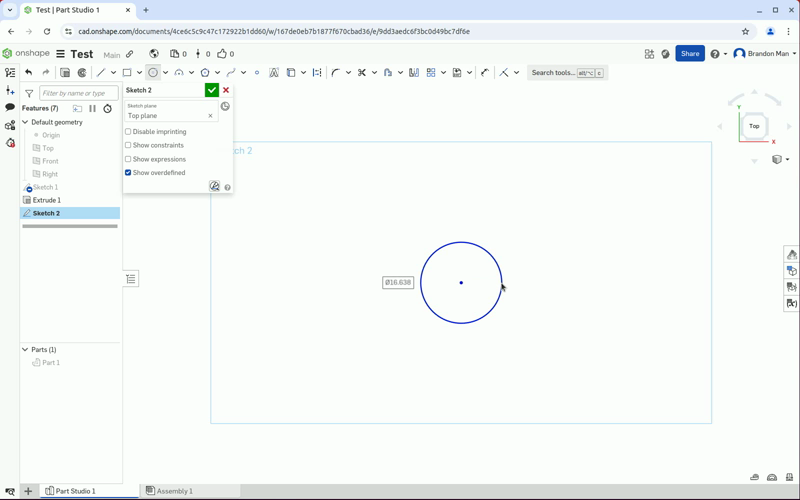
mouse_move(465, 315)
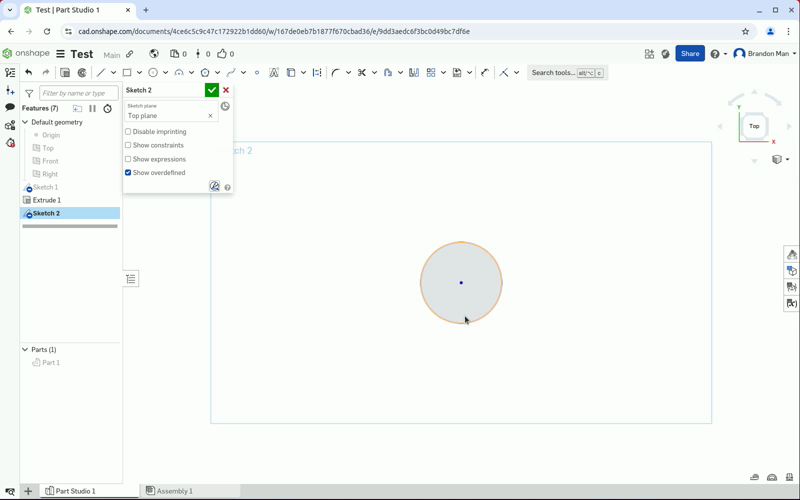
click(465, 315)
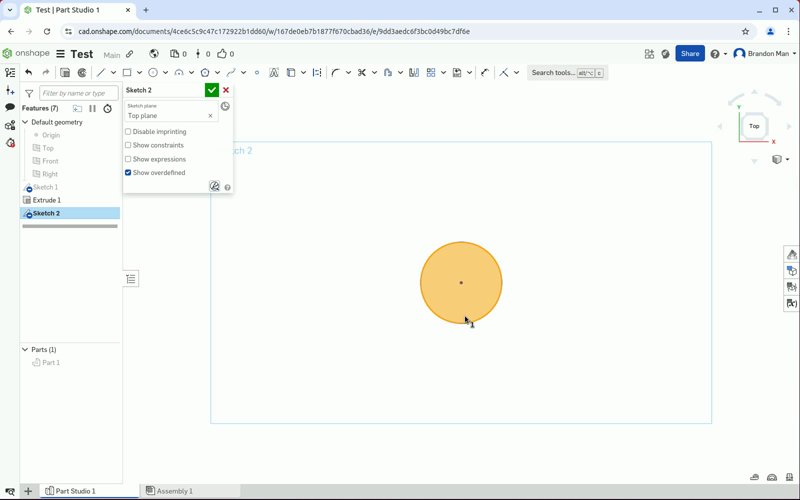
mouse_move(73, 352)
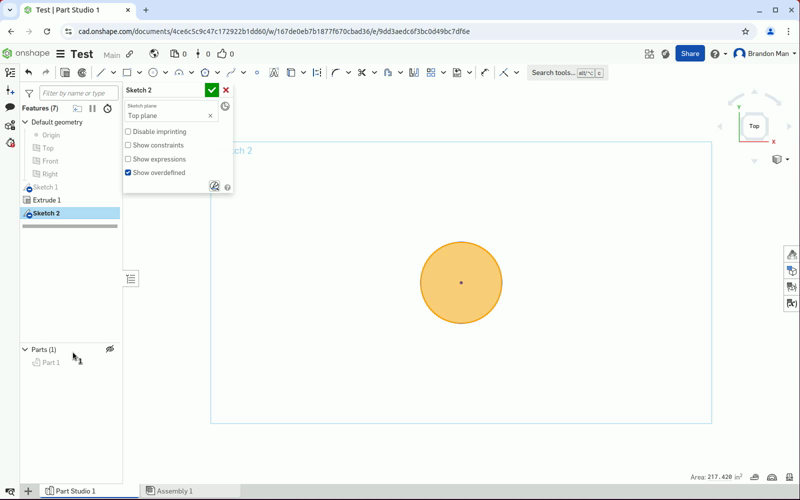
key(shift+y)
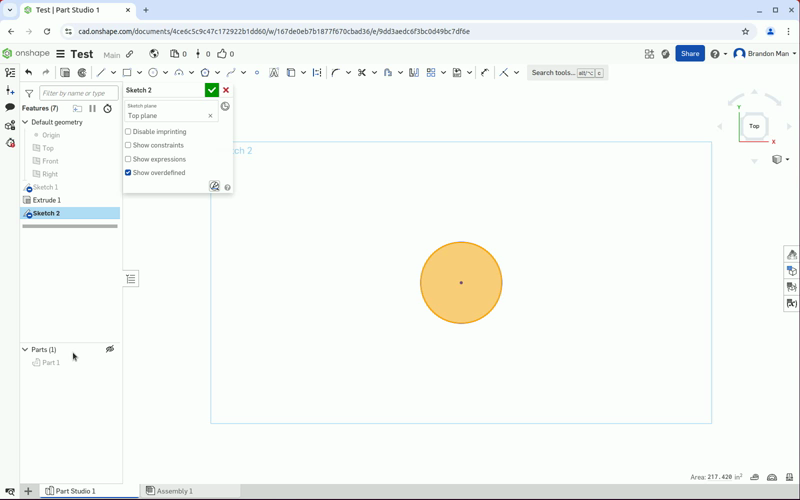
key(shift+e)
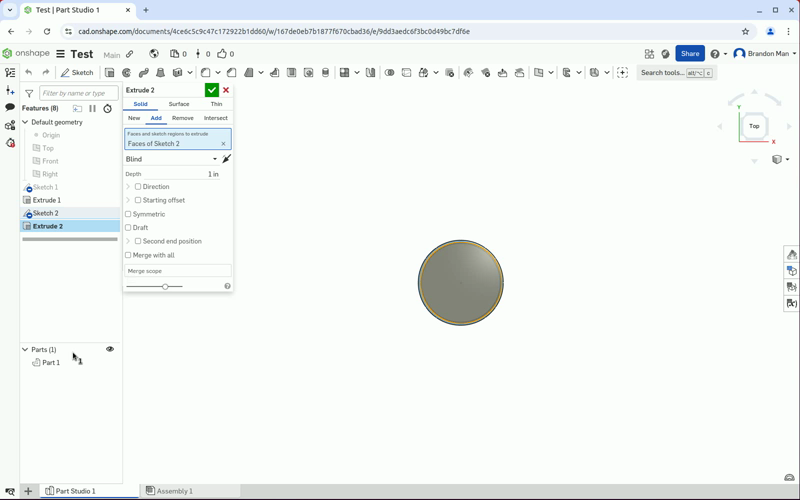
mouse_move(143, 106)
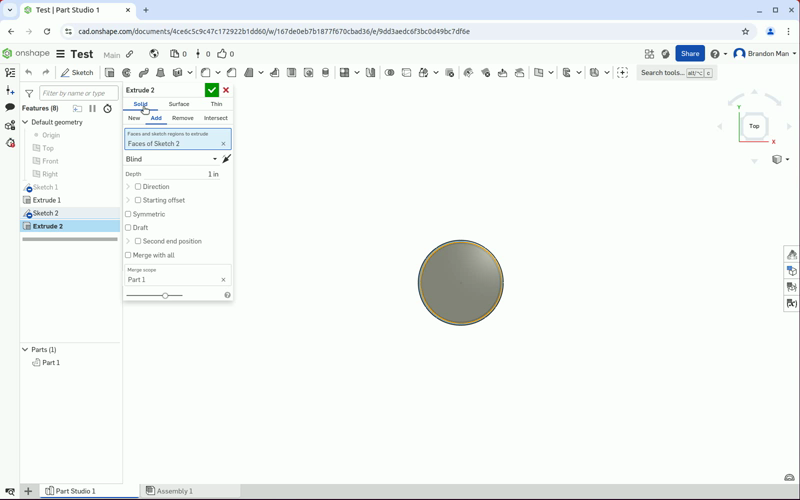
click(143, 106)
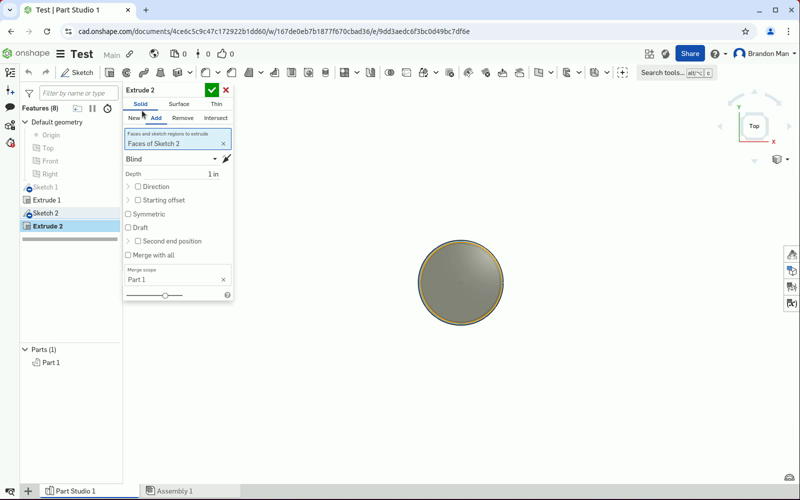
mouse_move(137, 120)
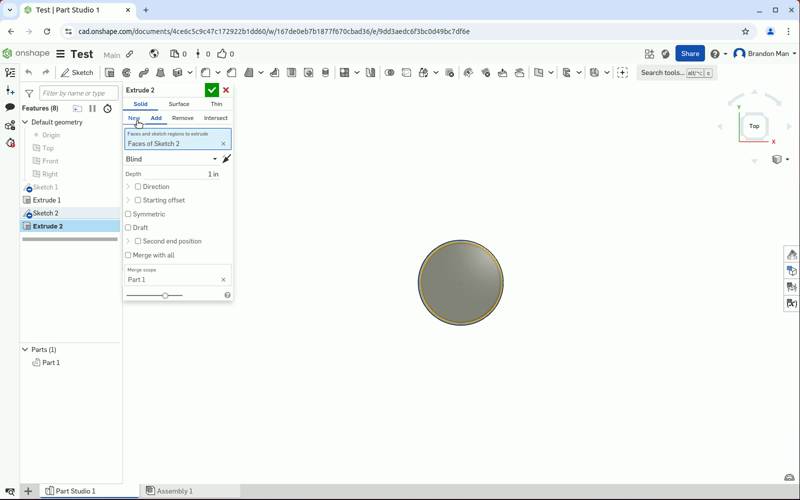
click(137, 120)
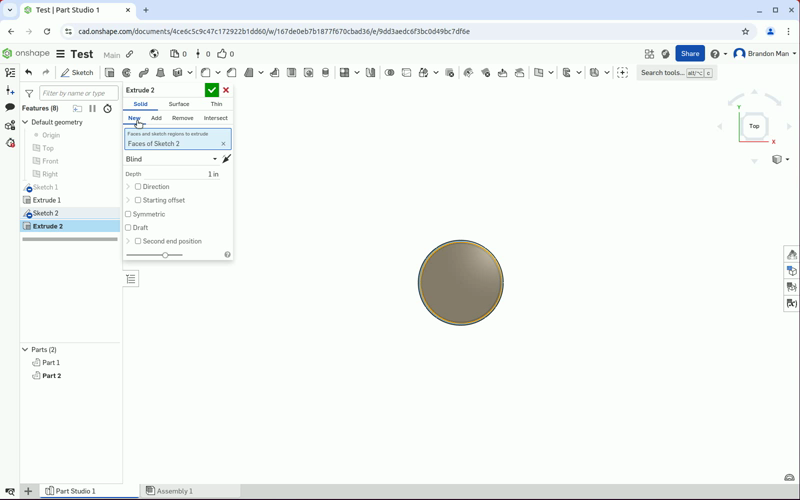
key(tab, 4)
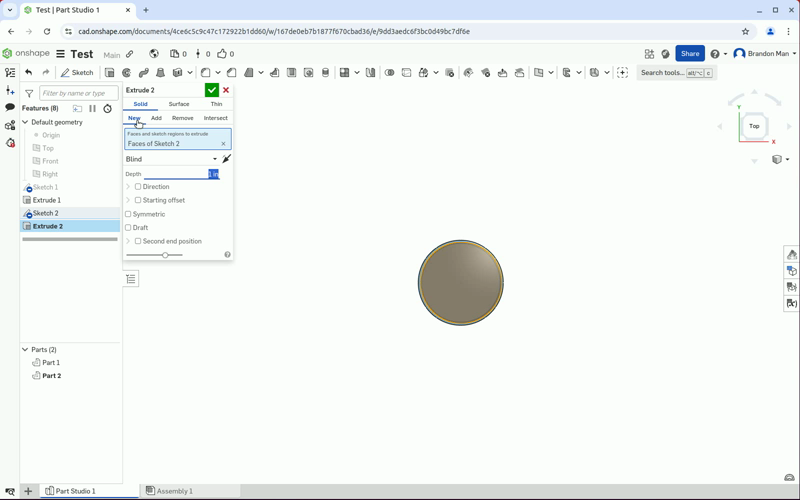
text(0.481)
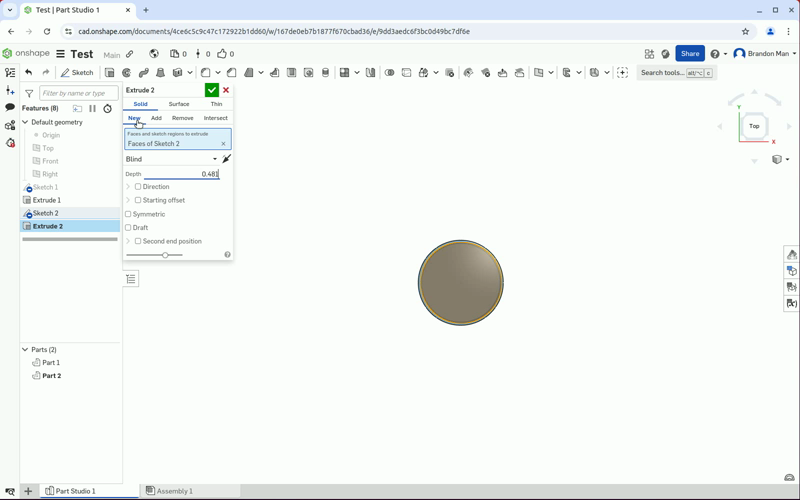
key(enter)
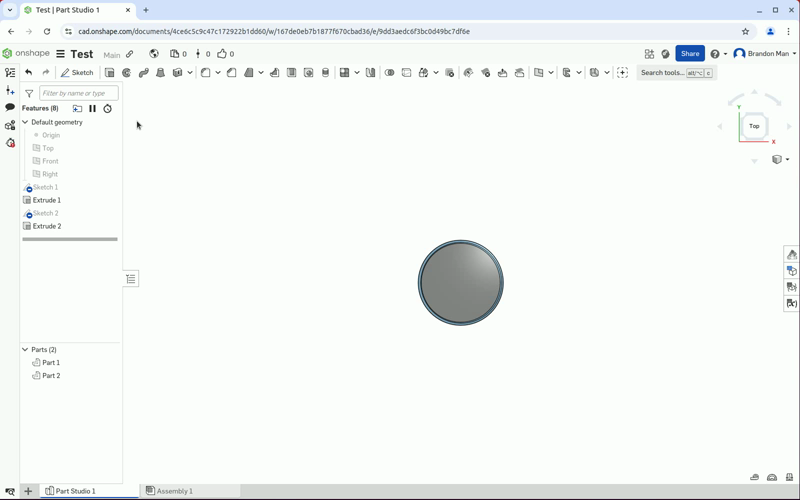
key(shift+h)
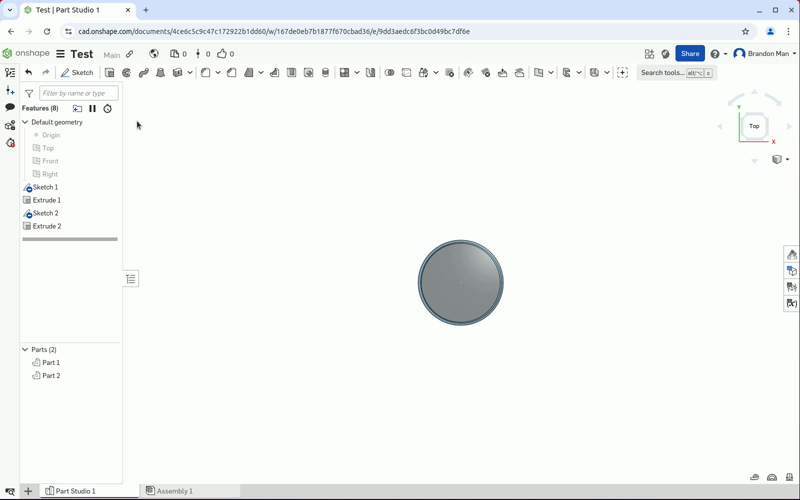
key(shift+h)
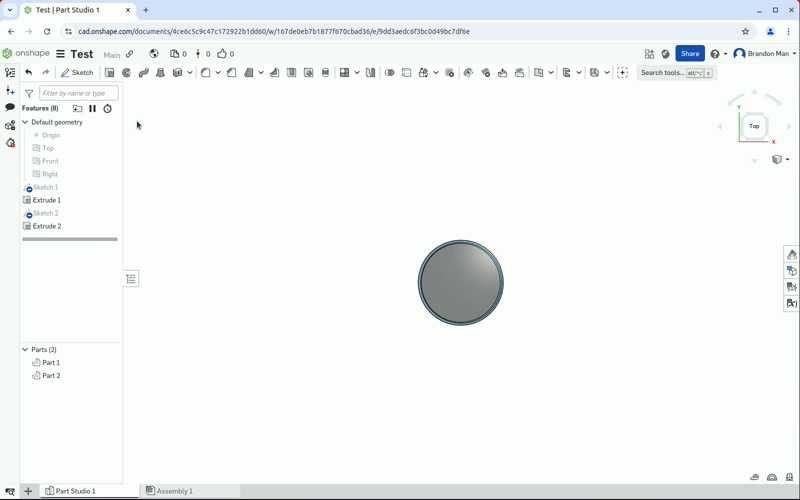
mouse_move(73, 189)
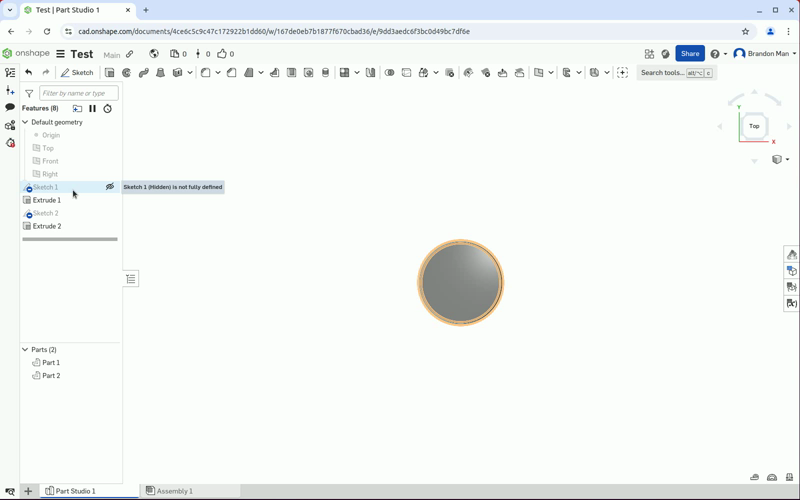
click(73, 189)
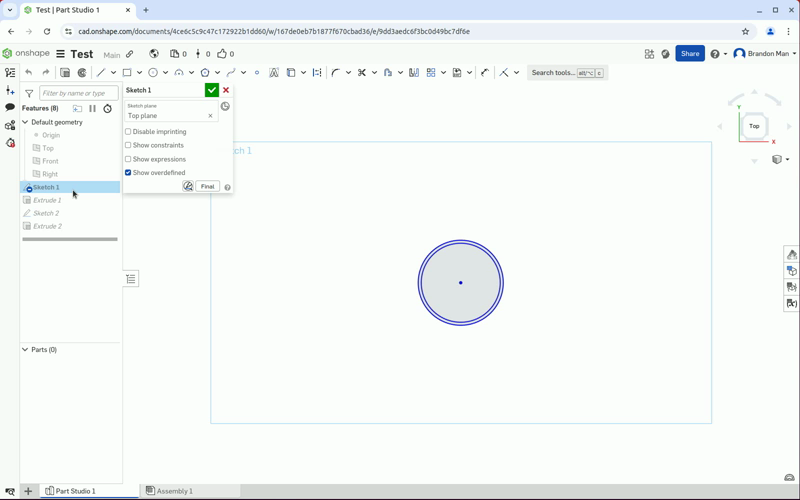
mouse_move(229, 92)
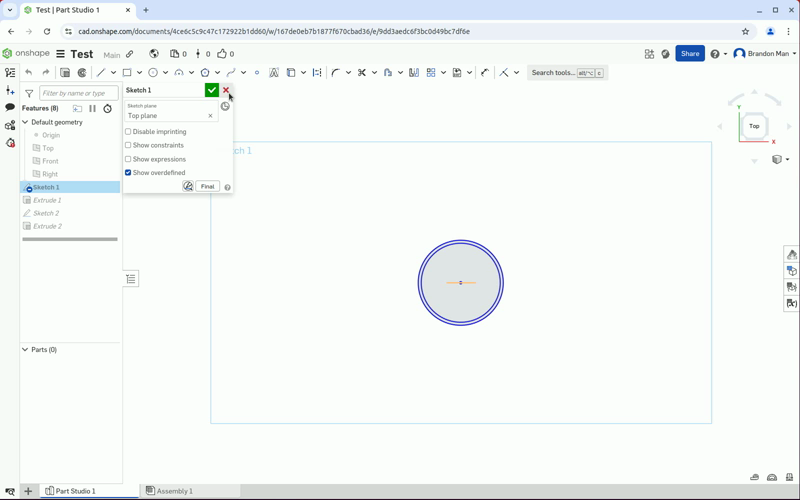
click(229, 92)
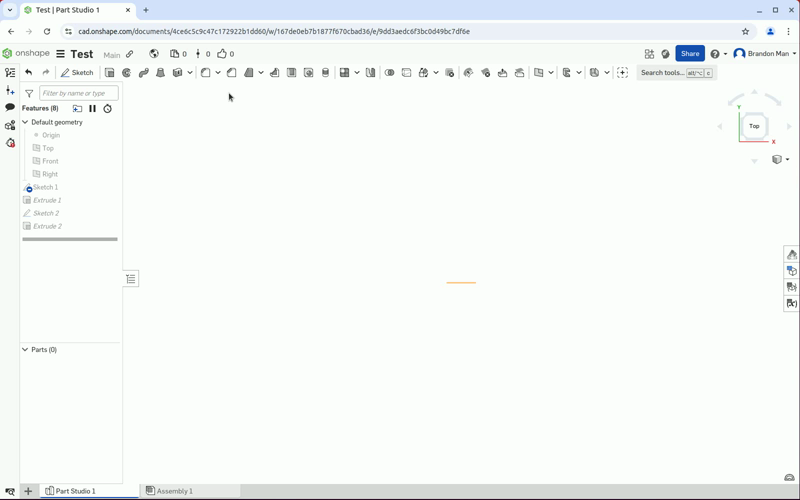
mouse_move(541, 75)
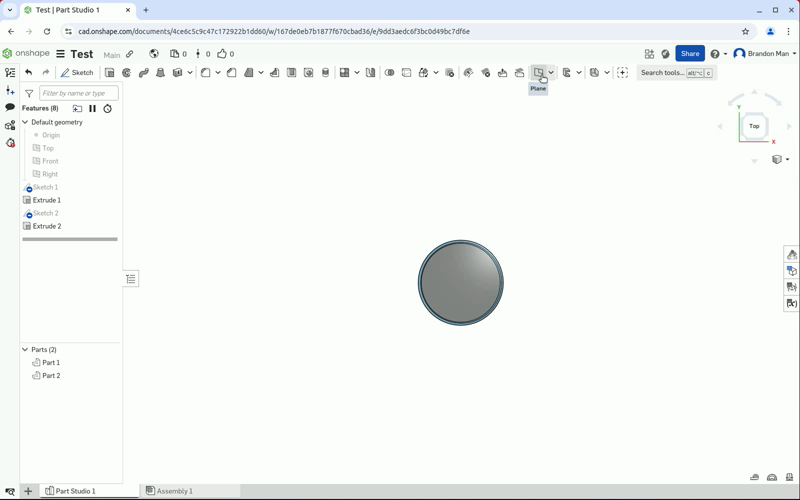
click(541, 75)
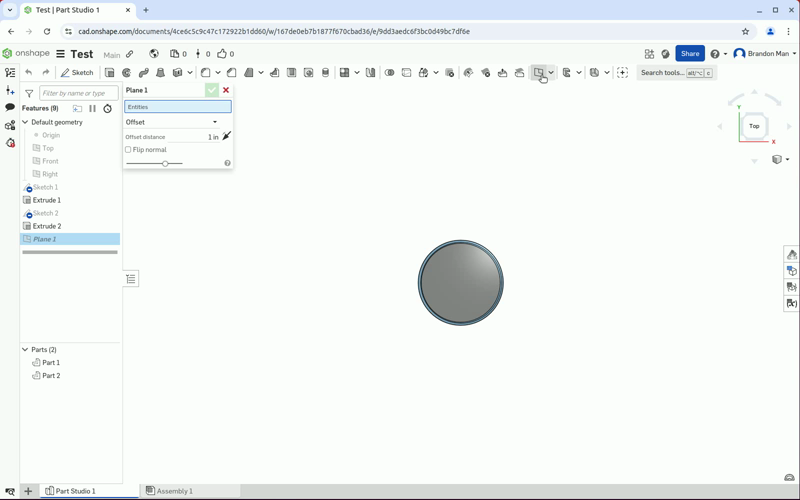
mouse_move(73, 150)
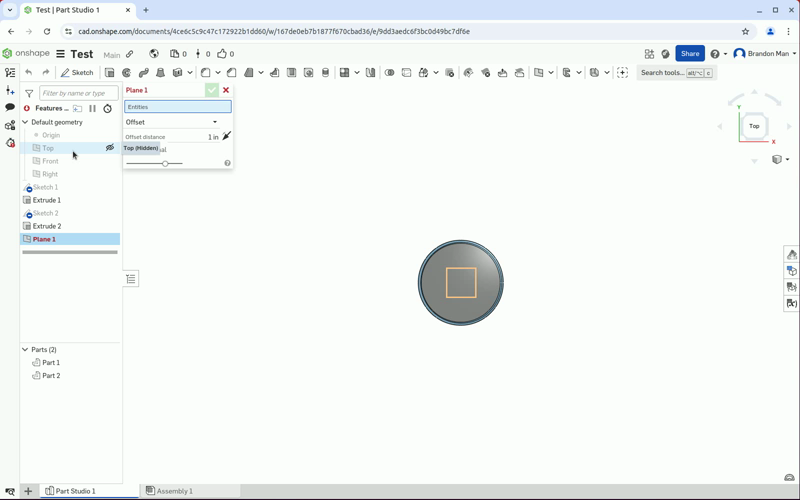
click(73, 150)
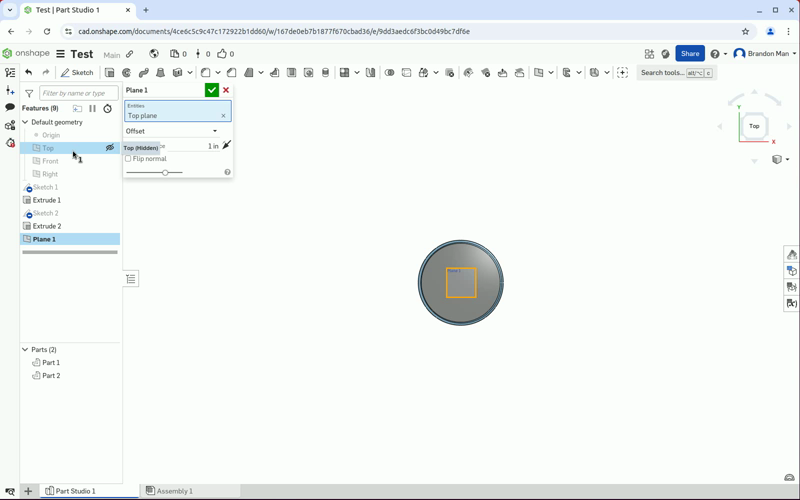
key(tab, 2)
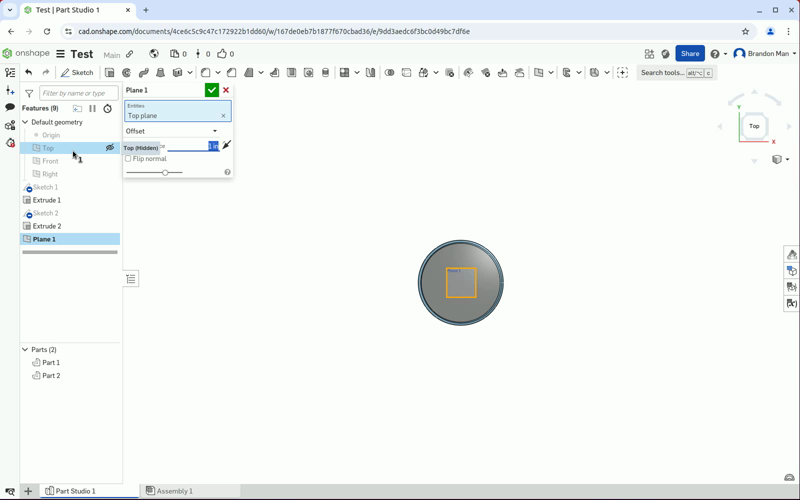
text(0.493)
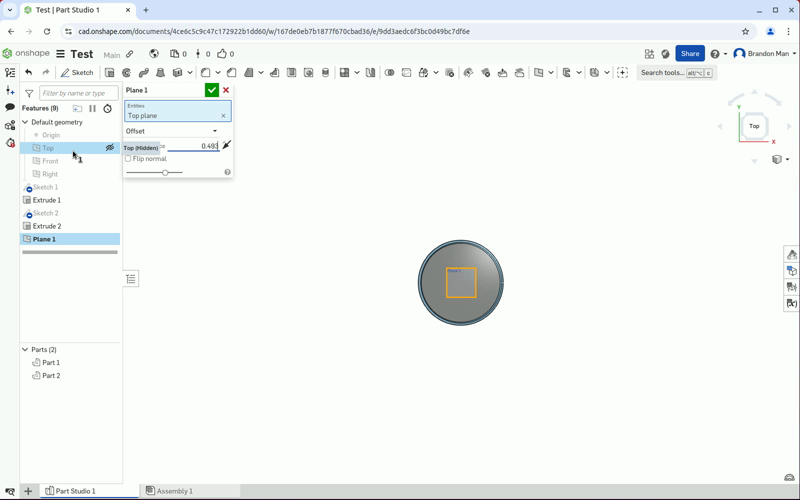
key(enter, 2)
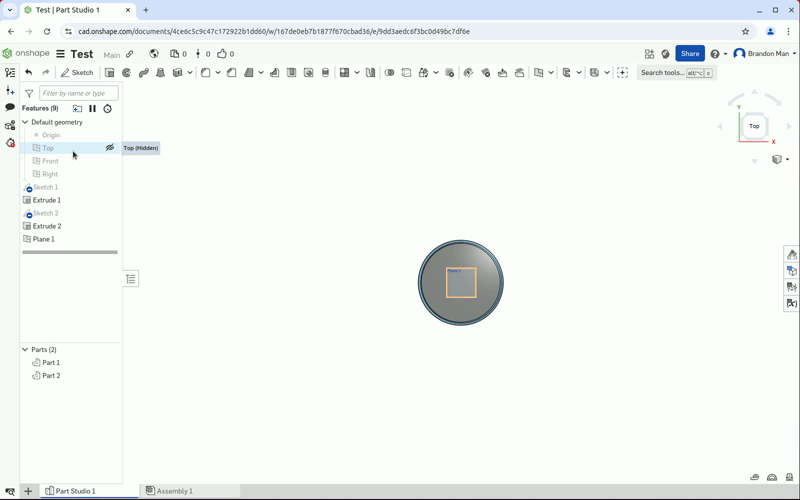
key(shift+s)
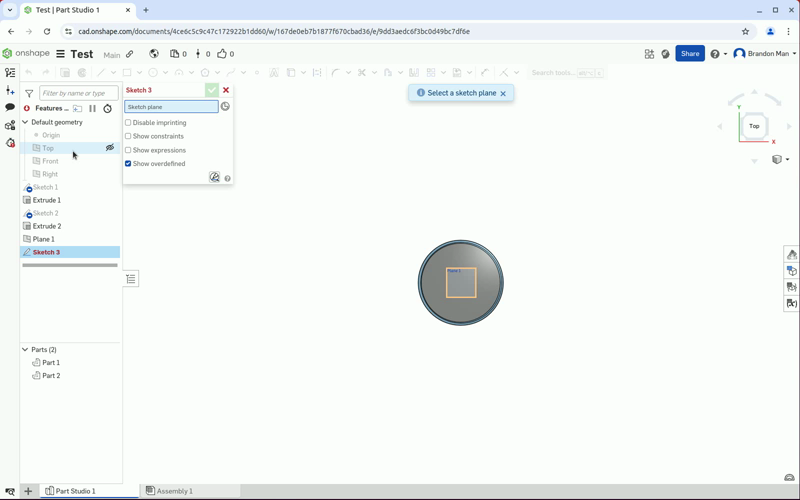
mouse_move(73, 241)
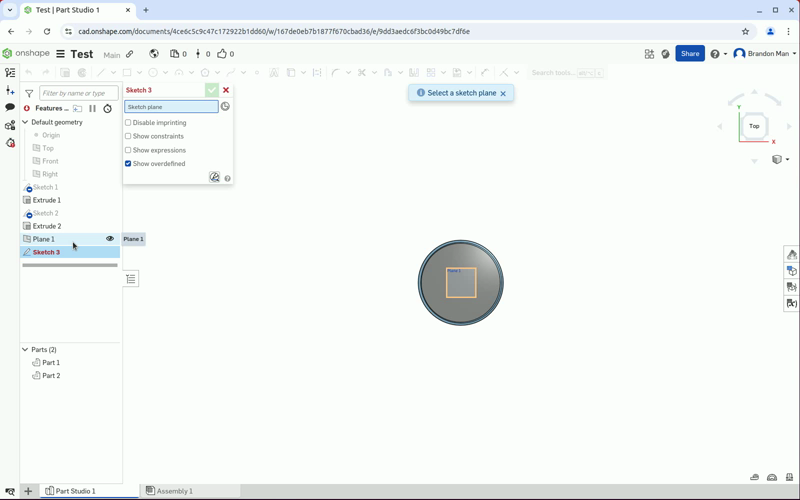
click(73, 241)
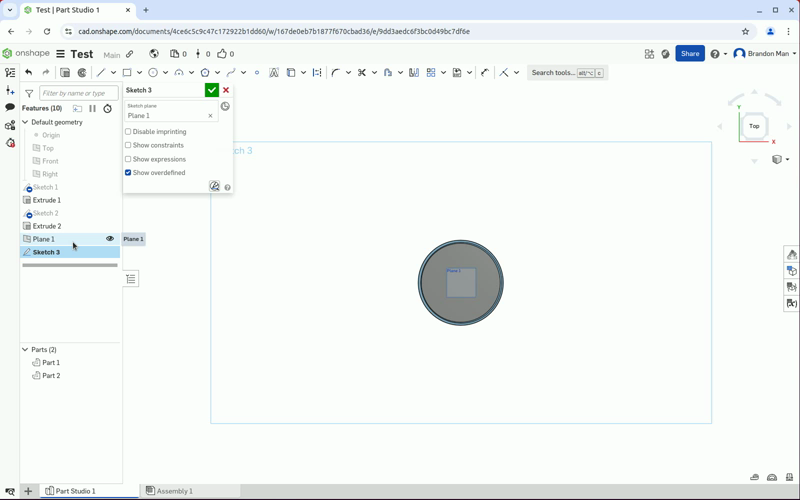
mouse_move(73, 352)
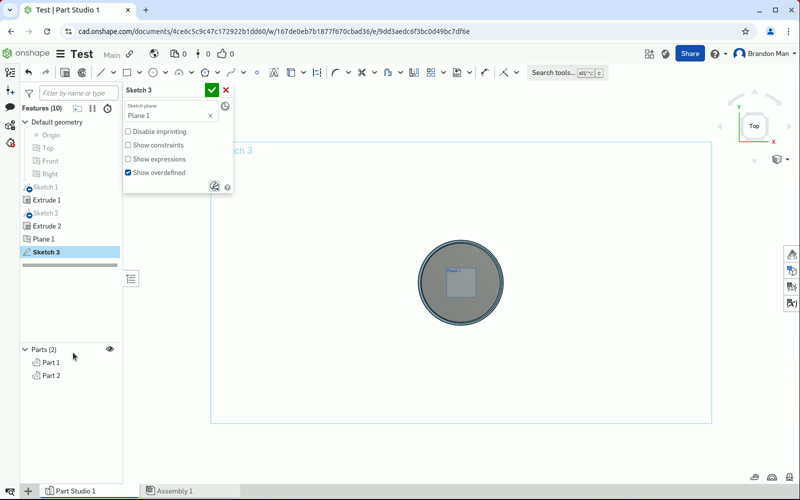
key(y)
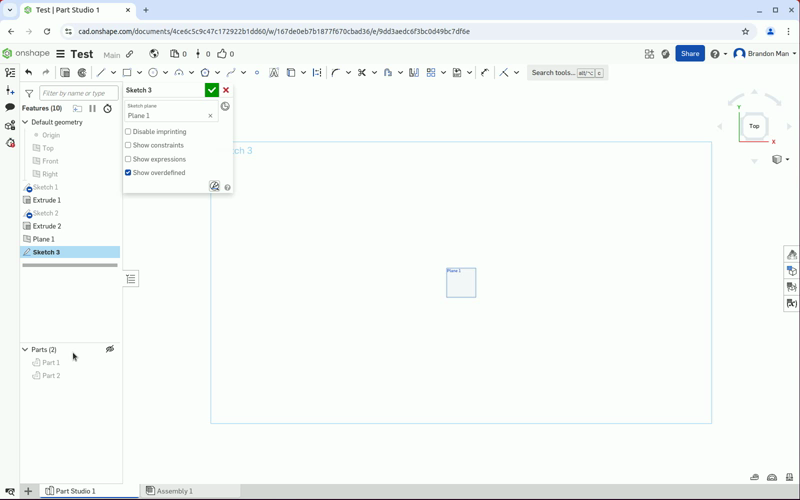
key(c)
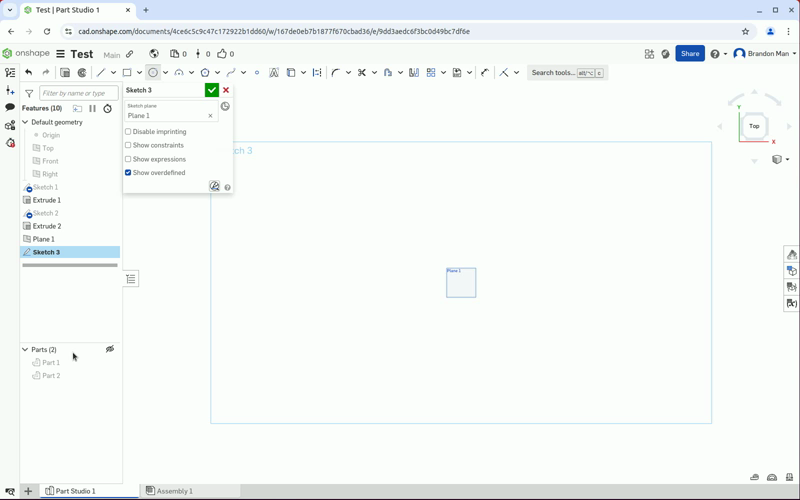
key_down(shift)
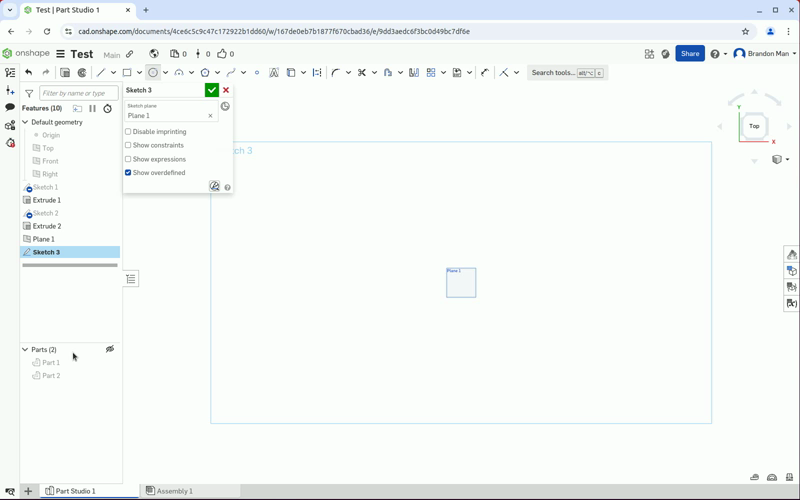
mouse_move(460, 282)
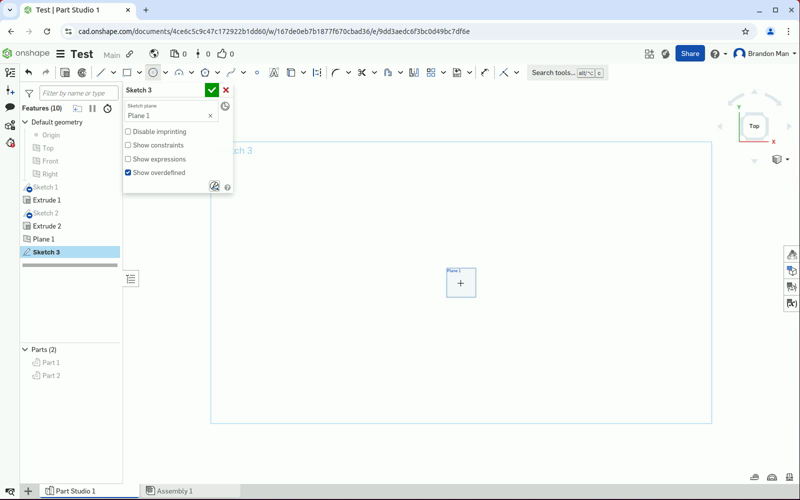
click(460, 282)
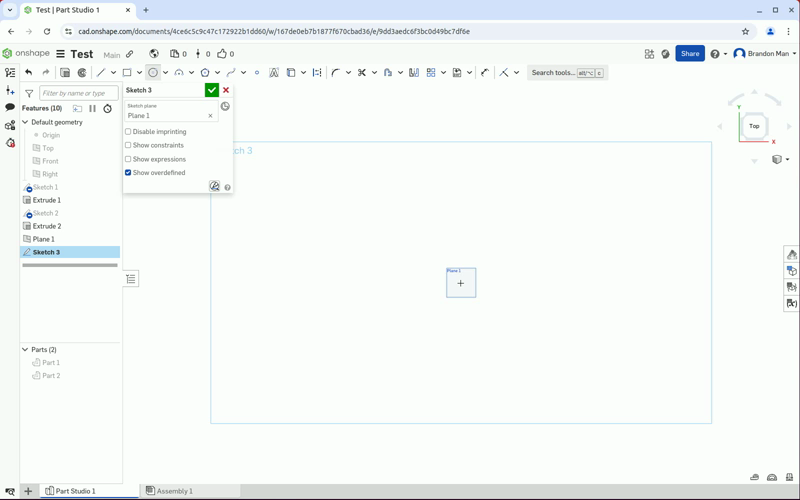
key_up(shift)
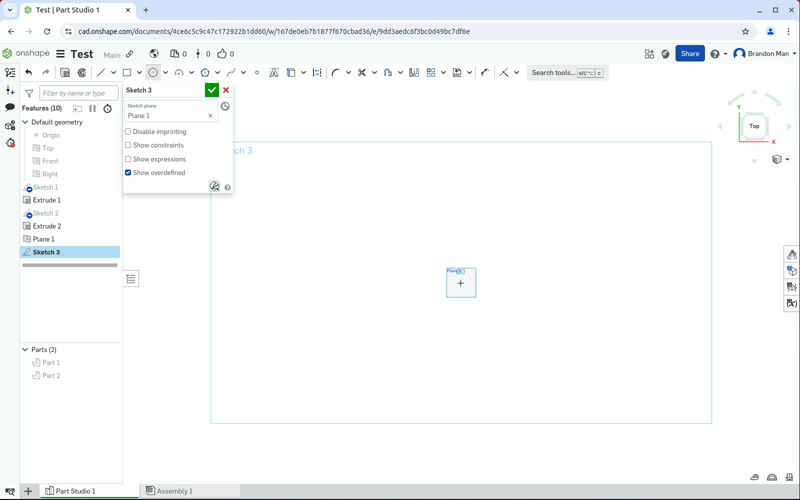
mouse_move(503, 282)
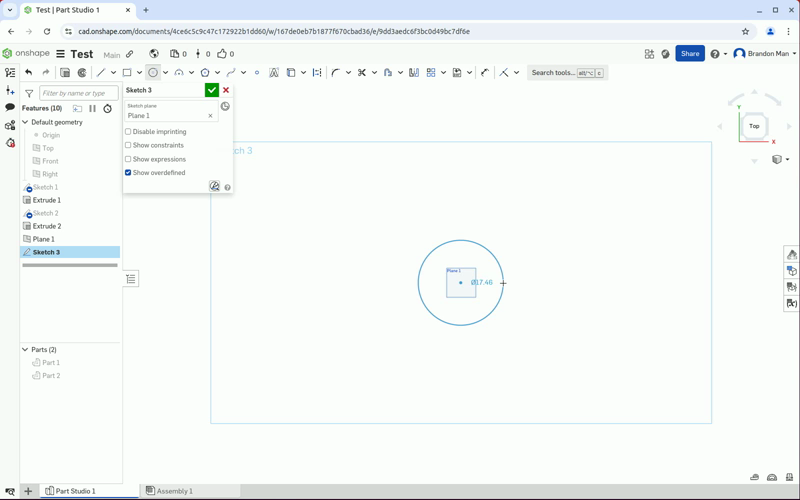
click(503, 282)
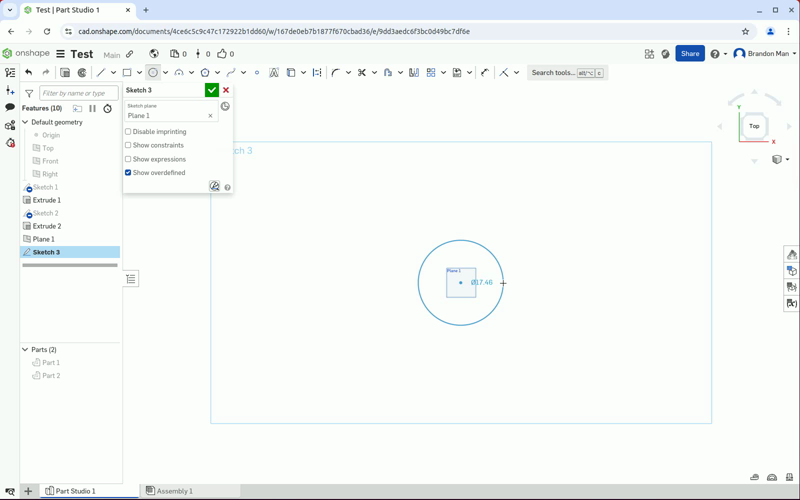
key(esc)
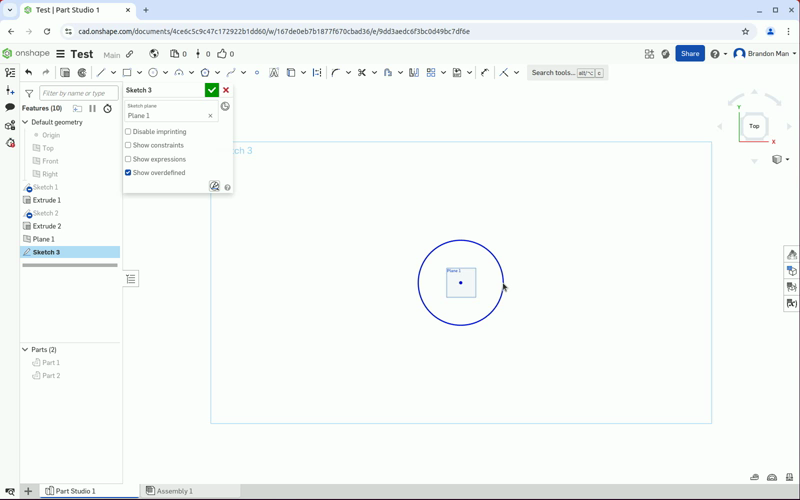
key(c)
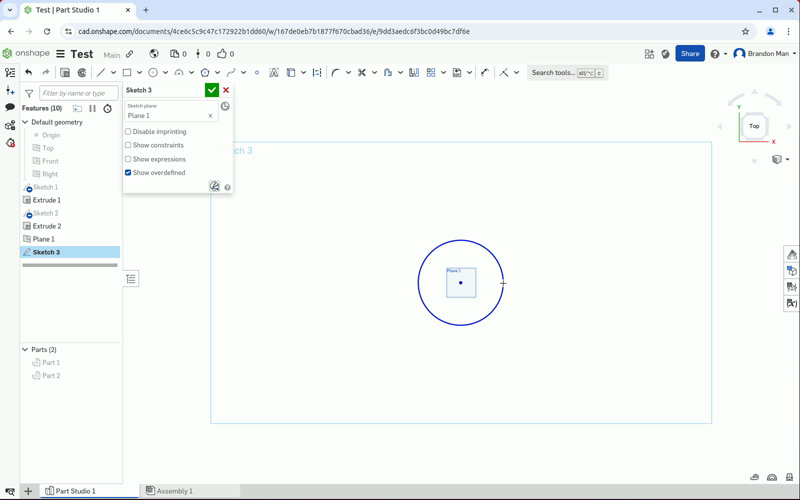
key_down(shift)
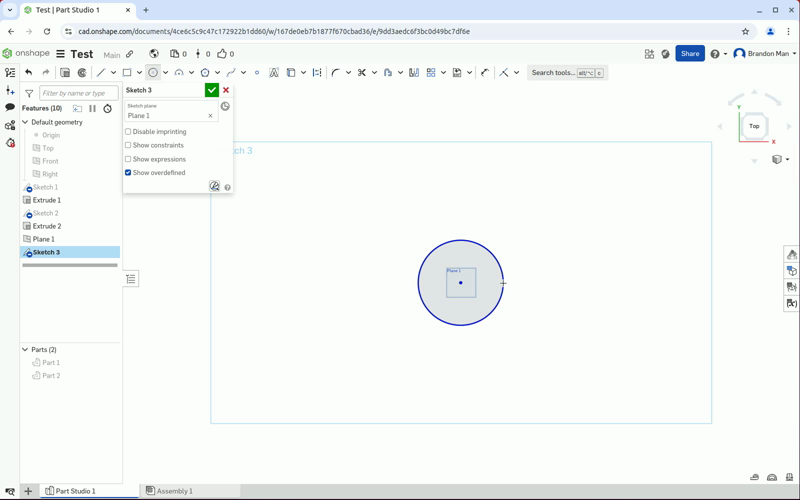
mouse_move(460, 282)
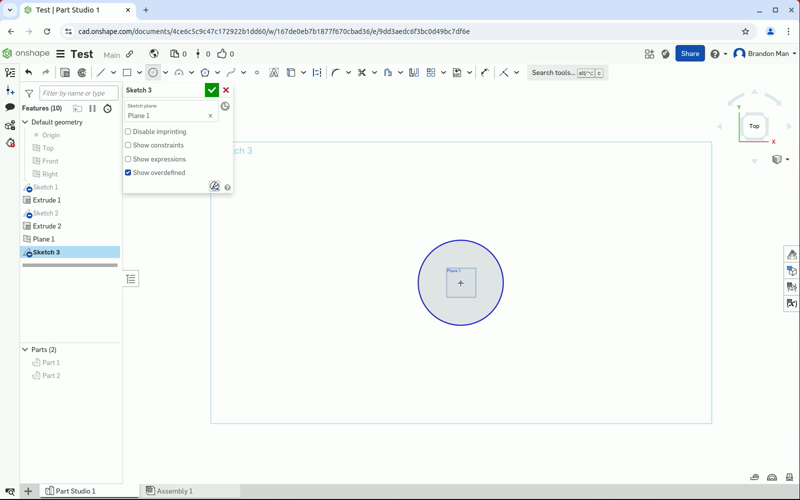
click(460, 282)
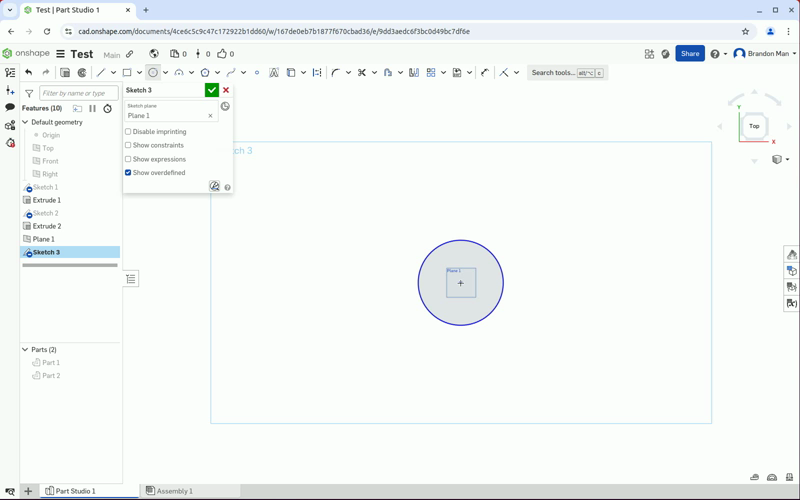
key_up(shift)
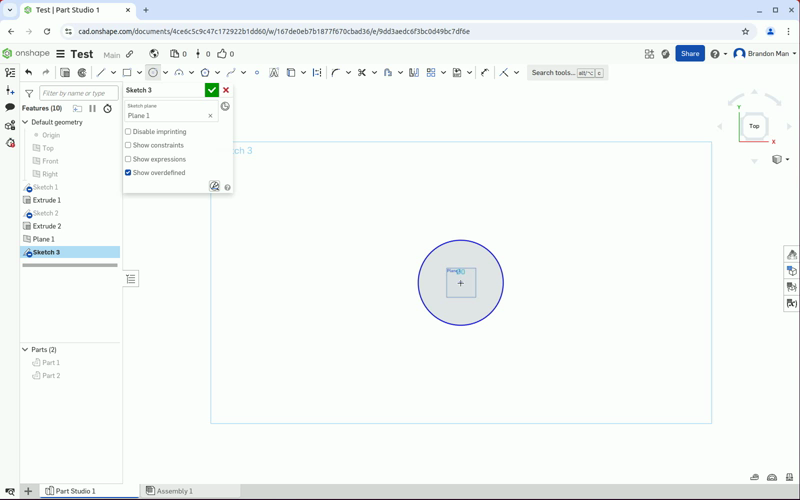
mouse_move(500, 282)
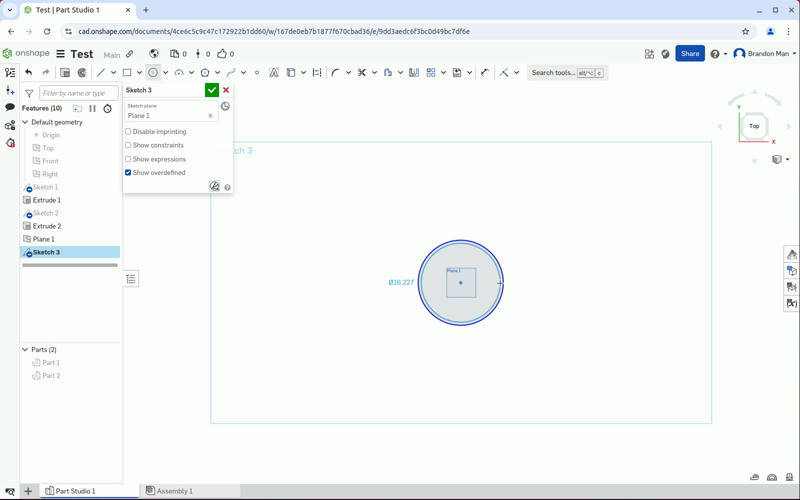
scroll(6)
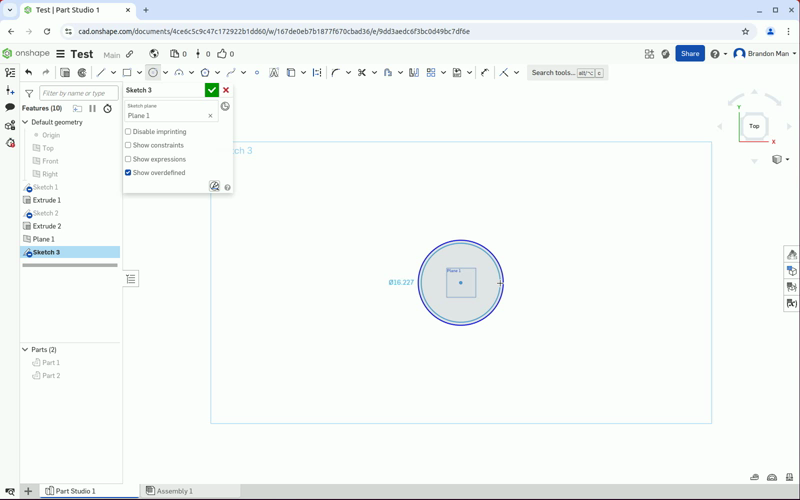
scroll(6)
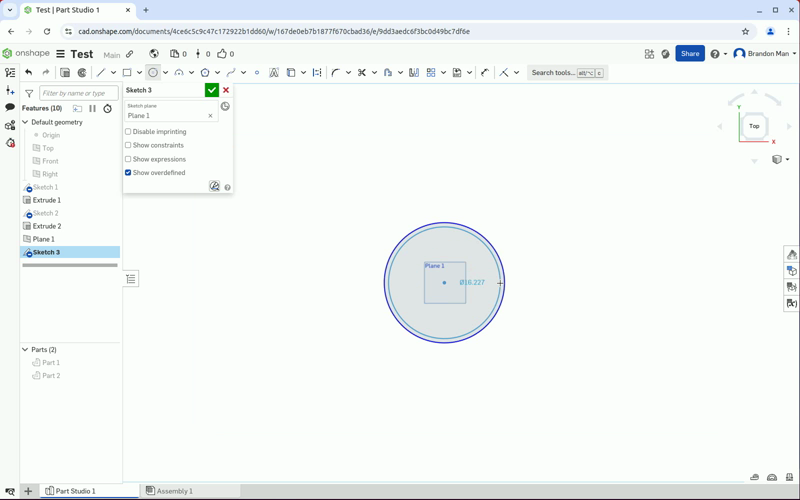
scroll(6)
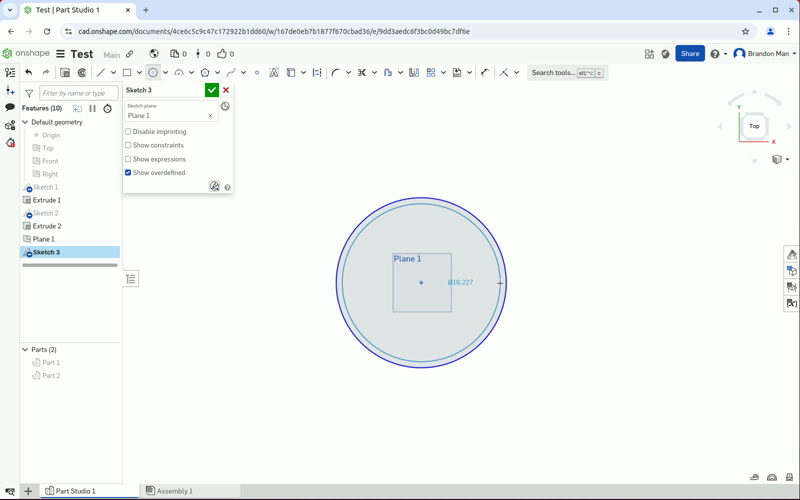
scroll(6)
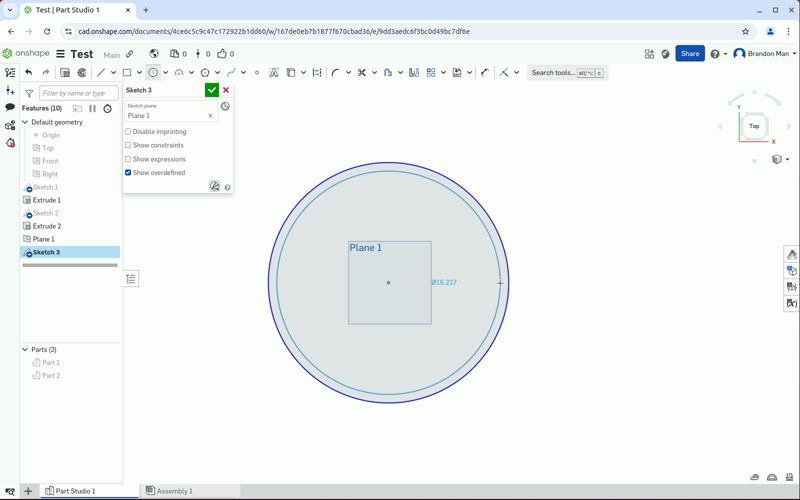
scroll(6)
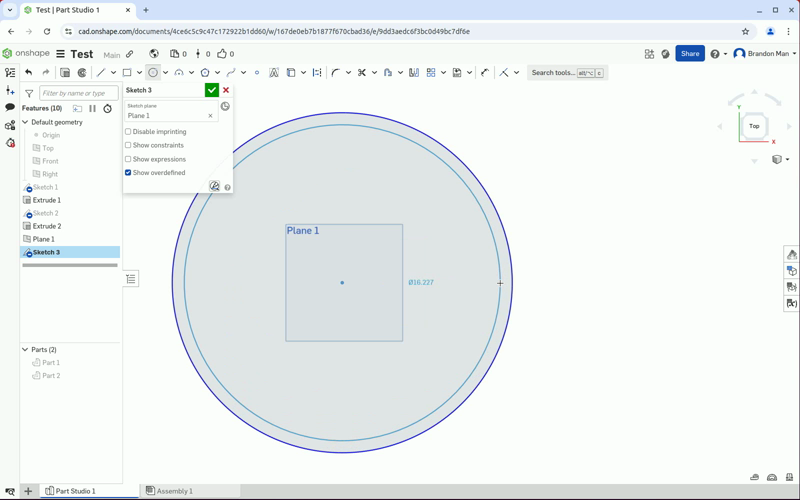
scroll(6)
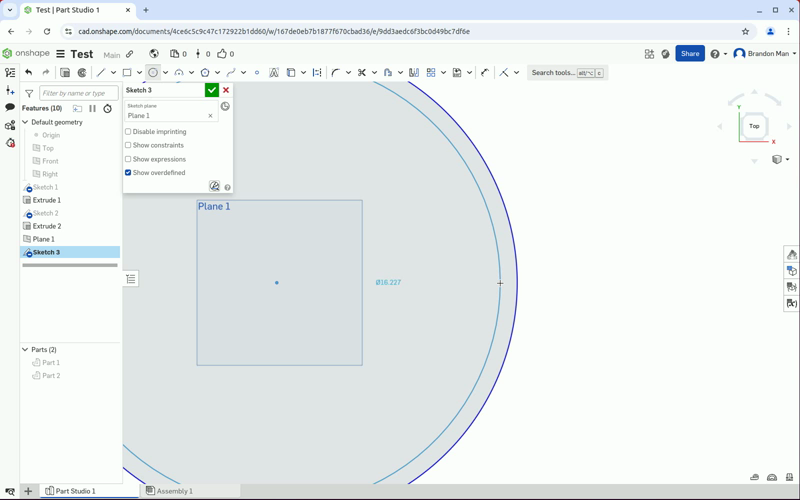
scroll(6)
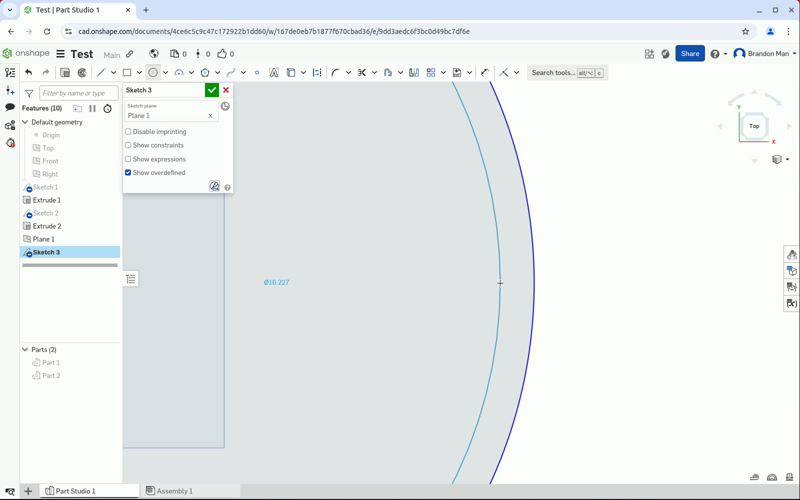
click(500, 282)
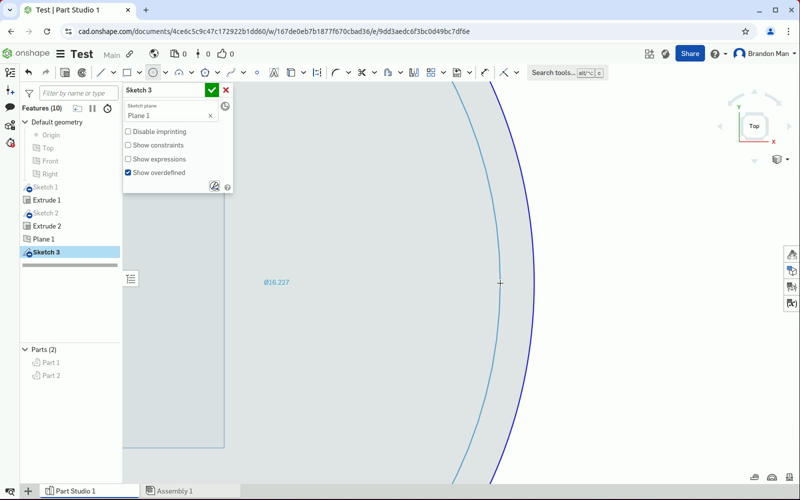
scroll(-6)
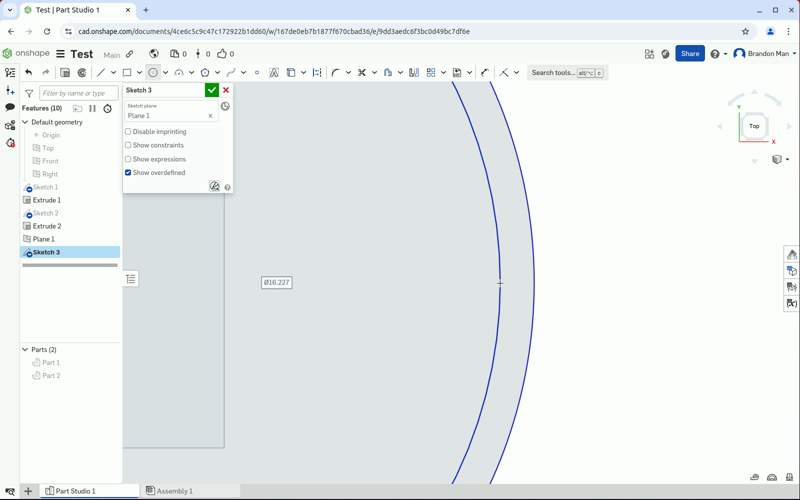
scroll(-6)
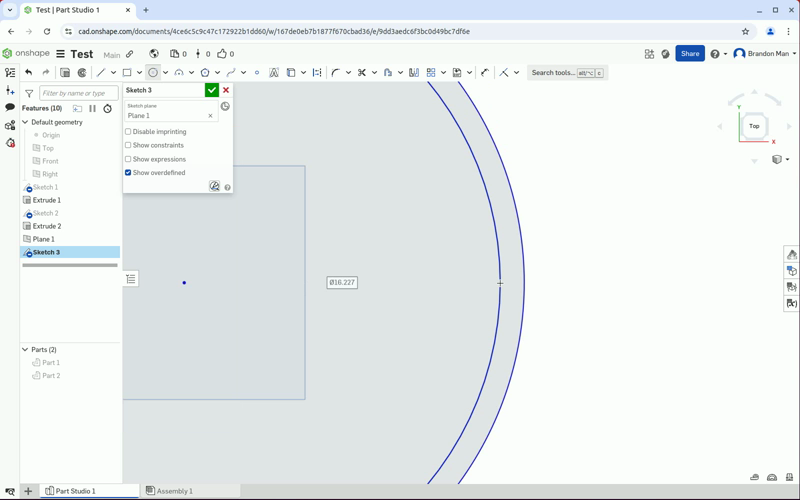
scroll(-6)
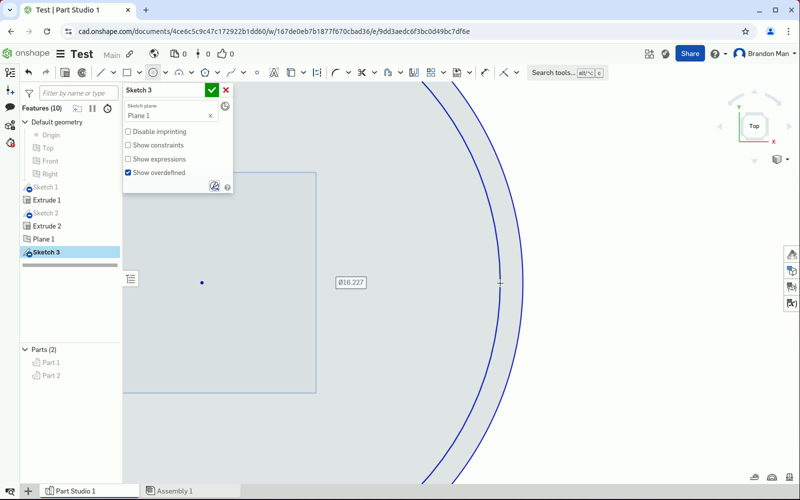
scroll(-6)
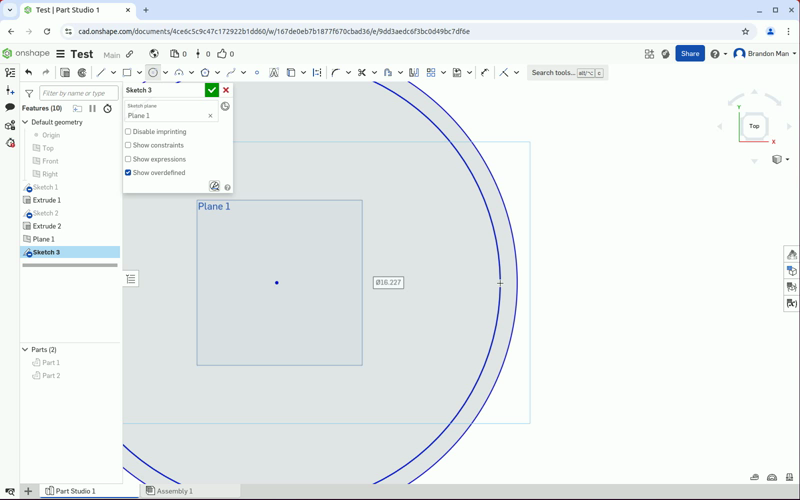
scroll(-6)
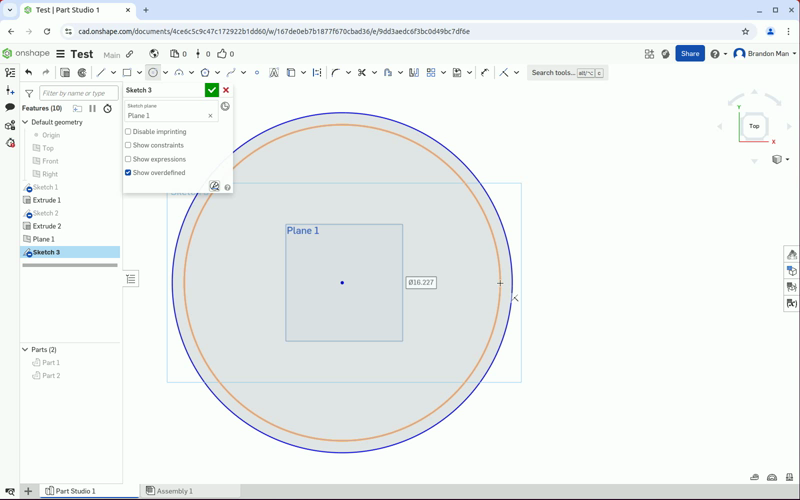
scroll(-6)
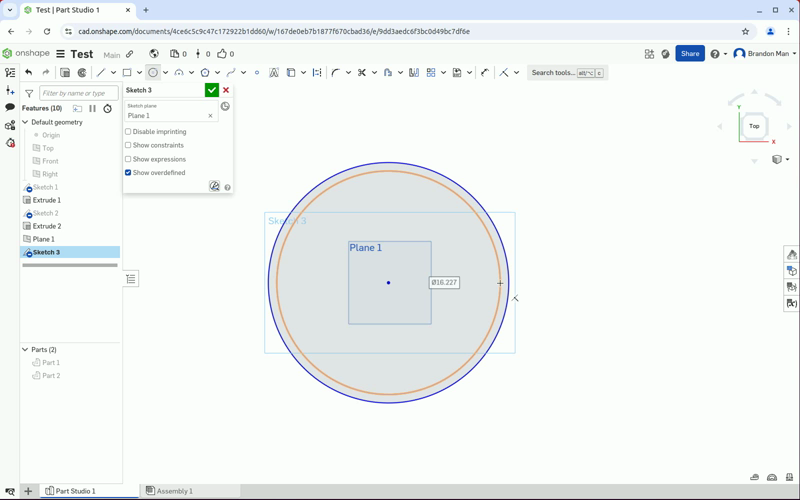
scroll(-6)
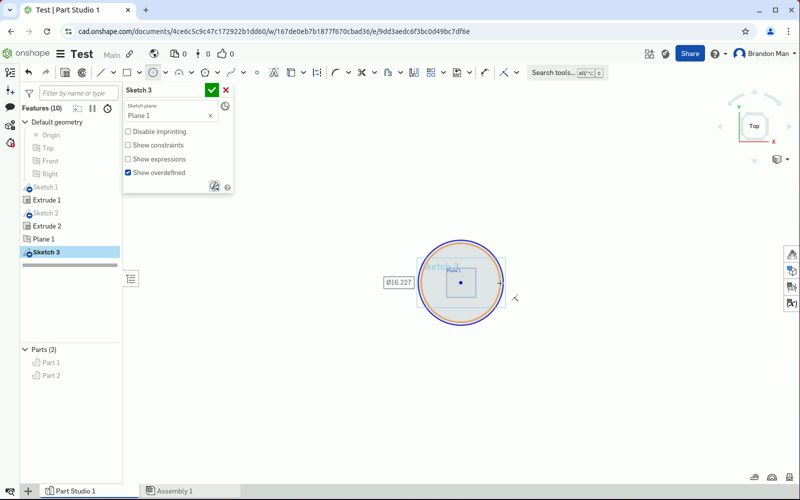
key(esc)
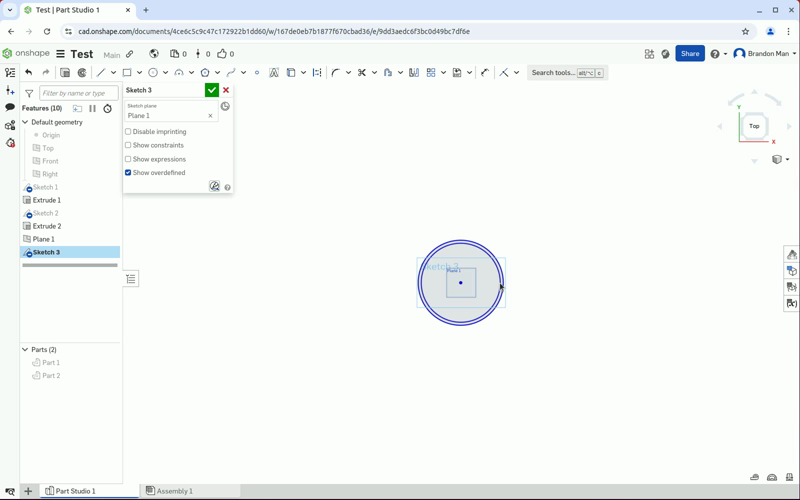
mouse_move(436, 314)
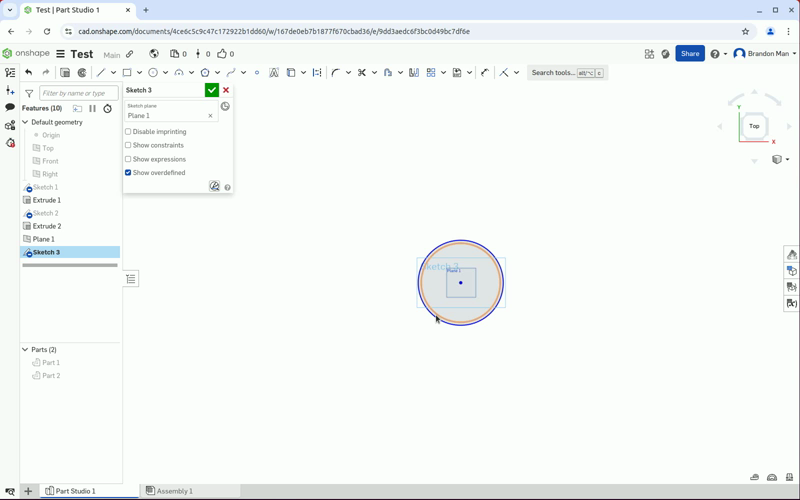
scroll(6)
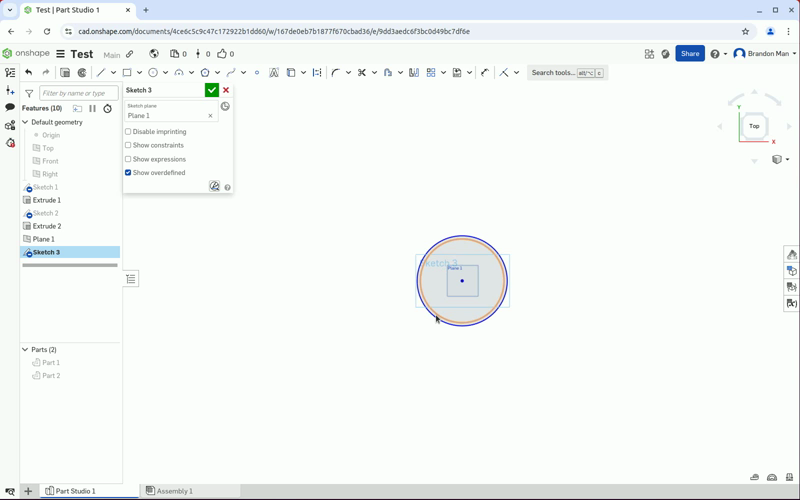
scroll(6)
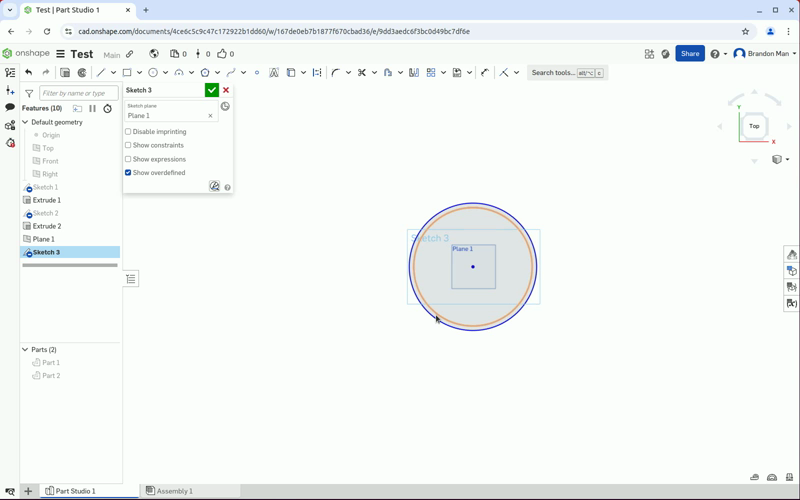
scroll(6)
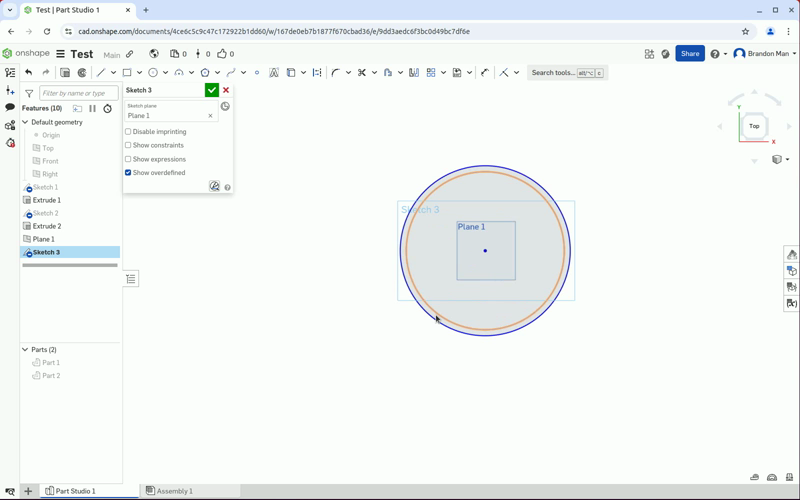
scroll(6)
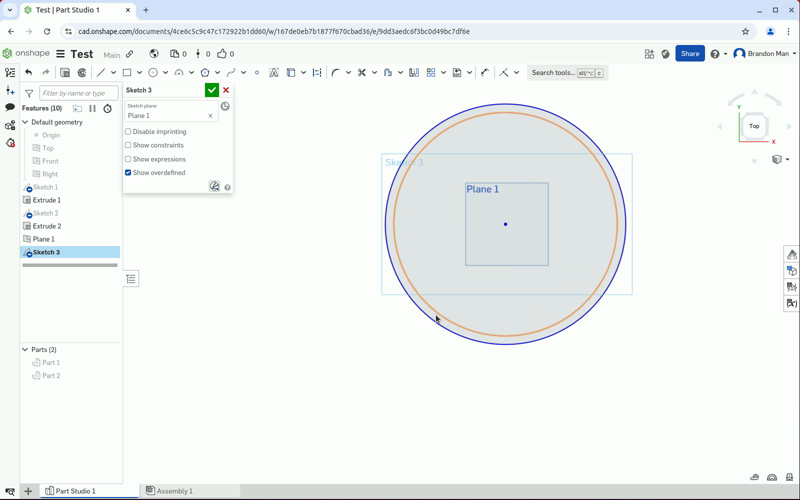
scroll(6)
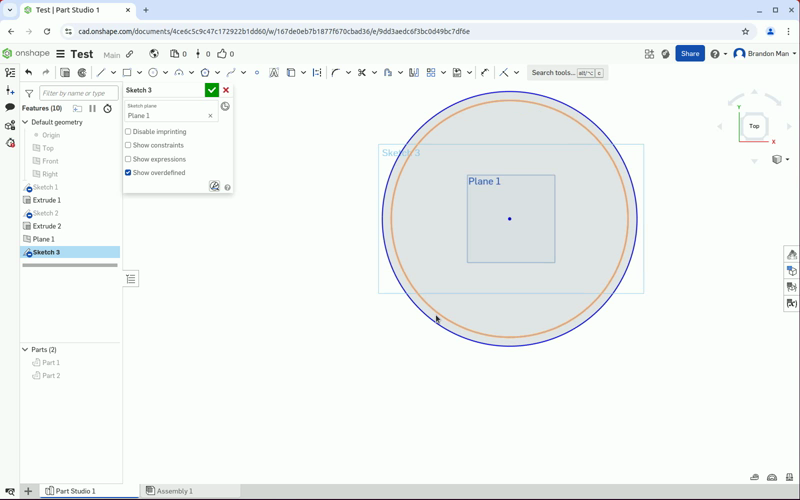
scroll(6)
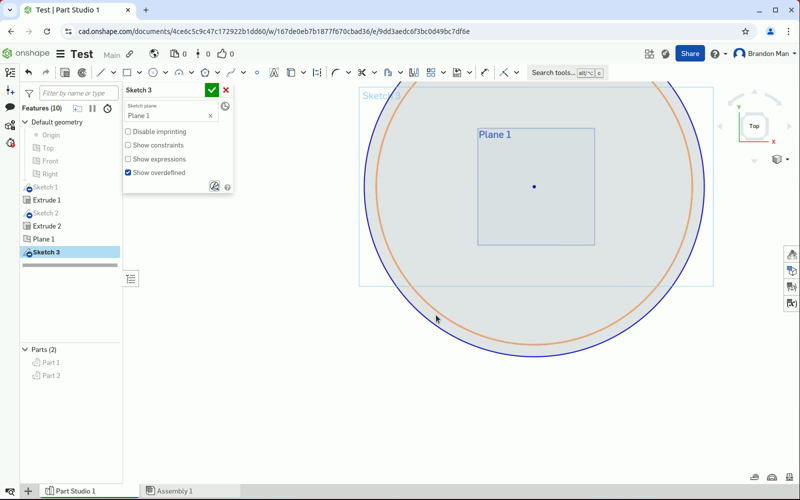
scroll(6)
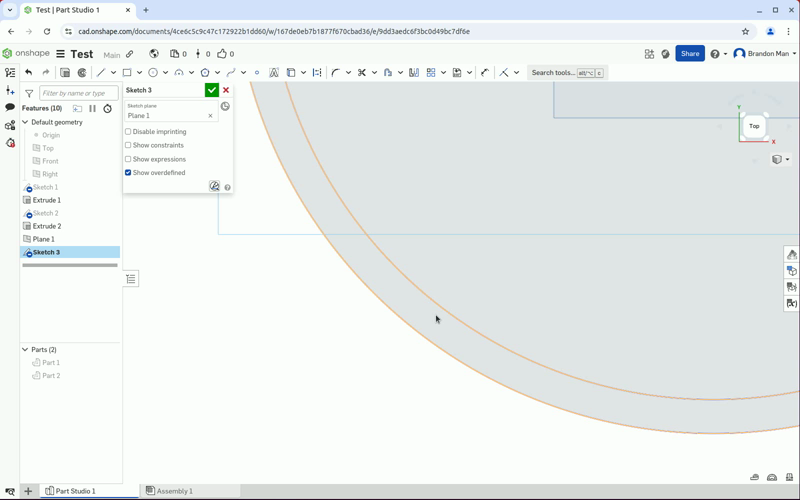
click(436, 314)
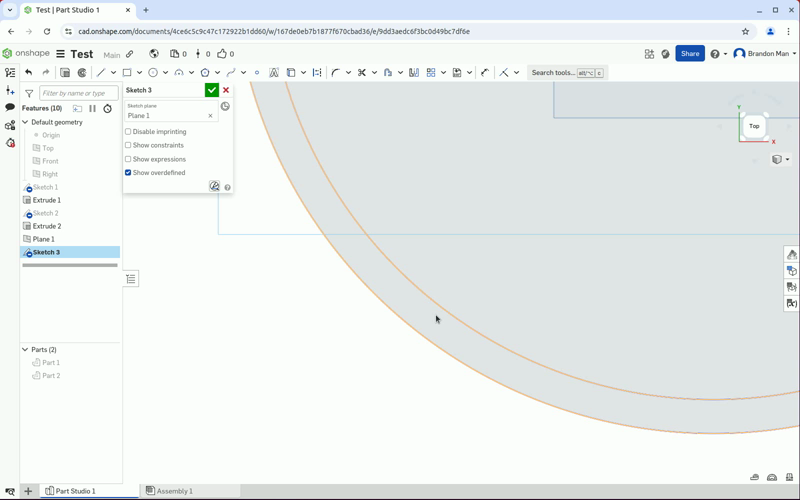
scroll(-6)
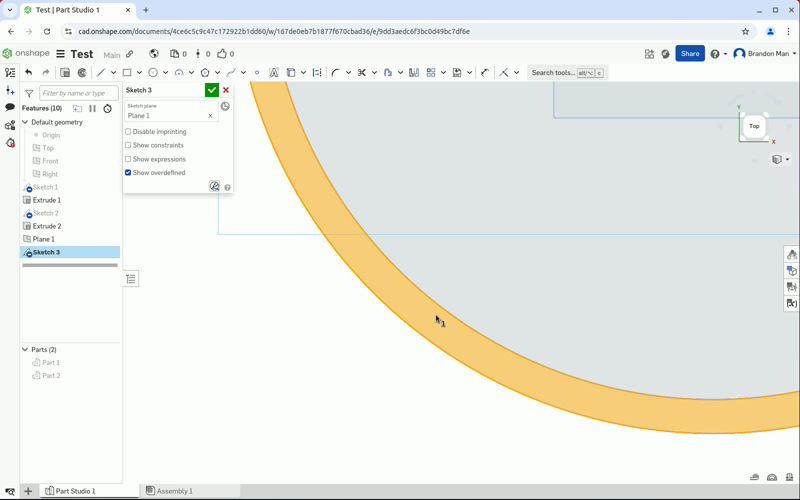
scroll(-6)
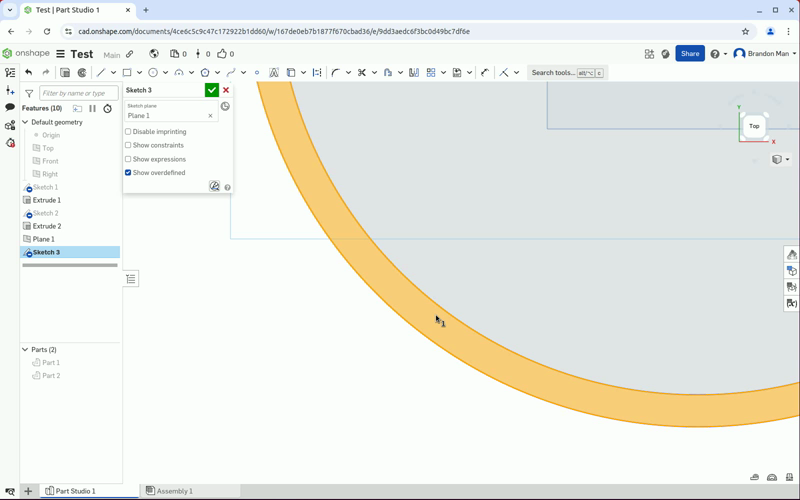
scroll(-6)
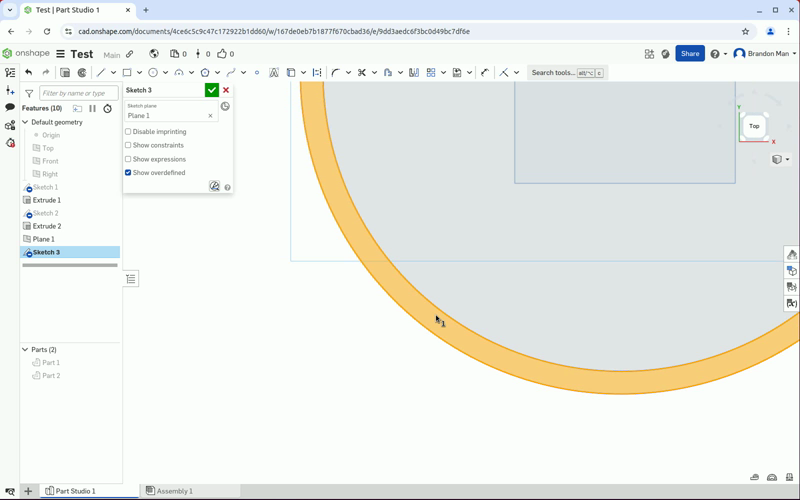
scroll(-6)
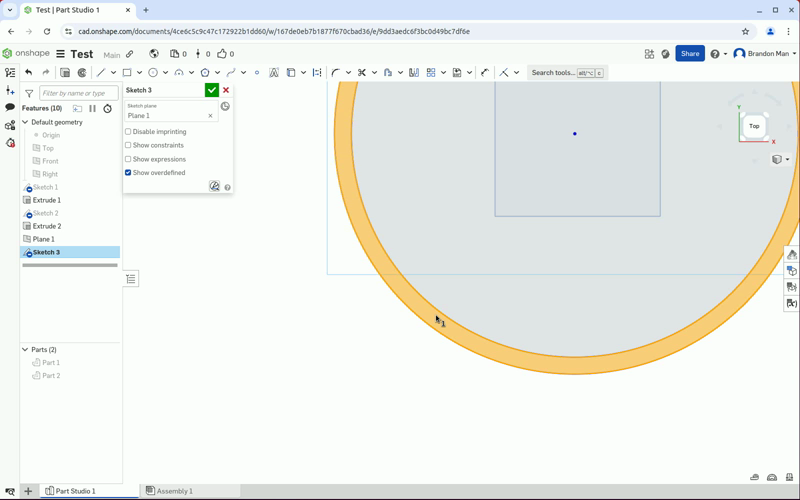
scroll(-6)
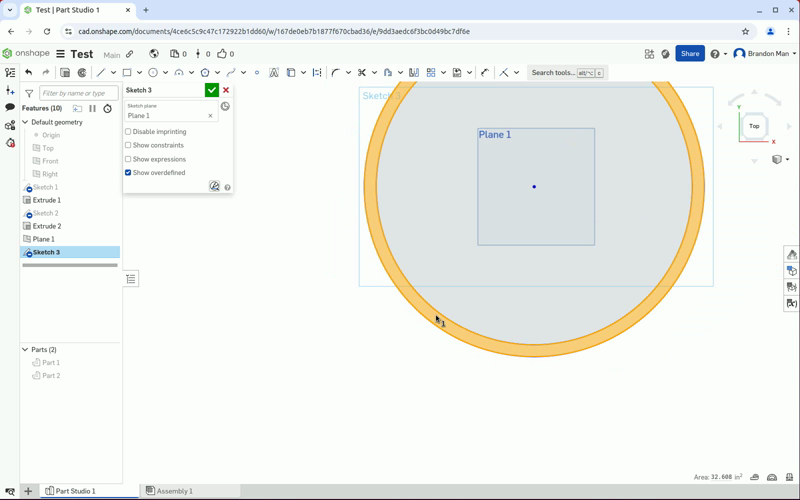
scroll(-6)
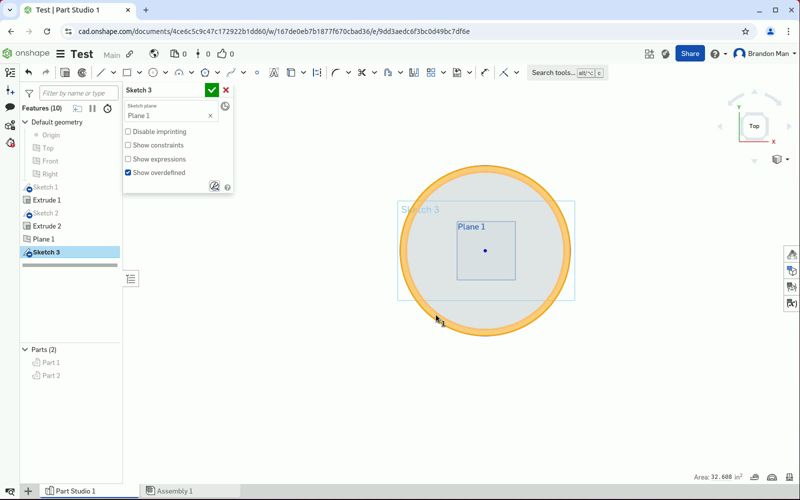
scroll(-6)
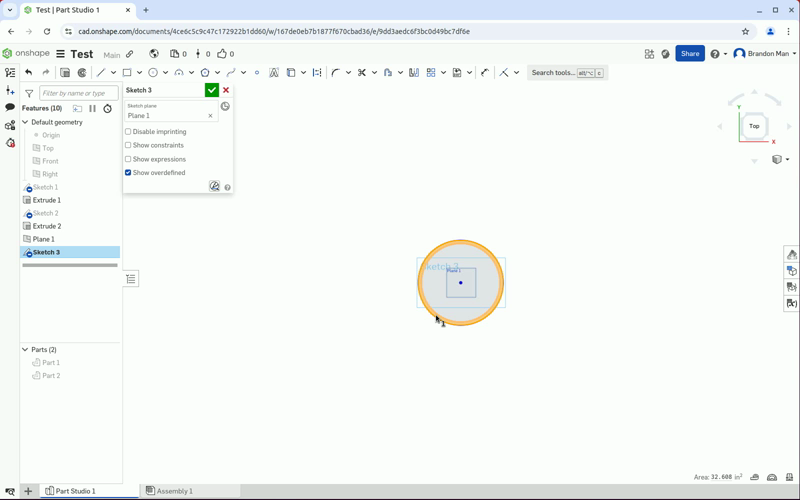
mouse_move(73, 352)
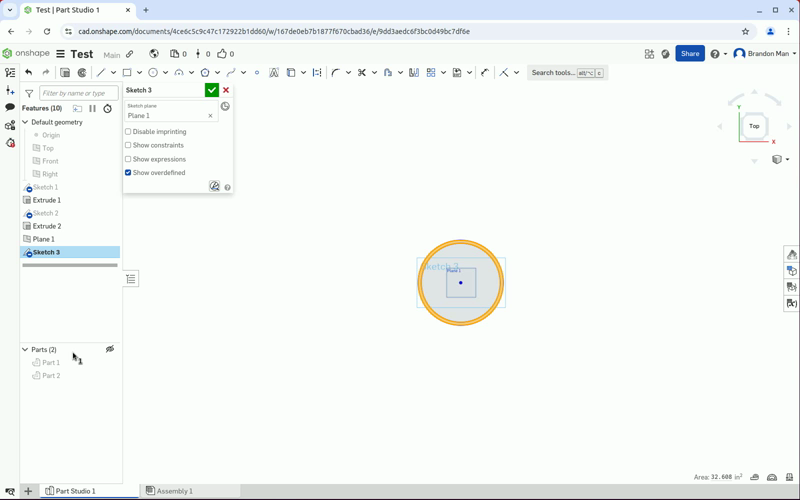
key(shift+y)
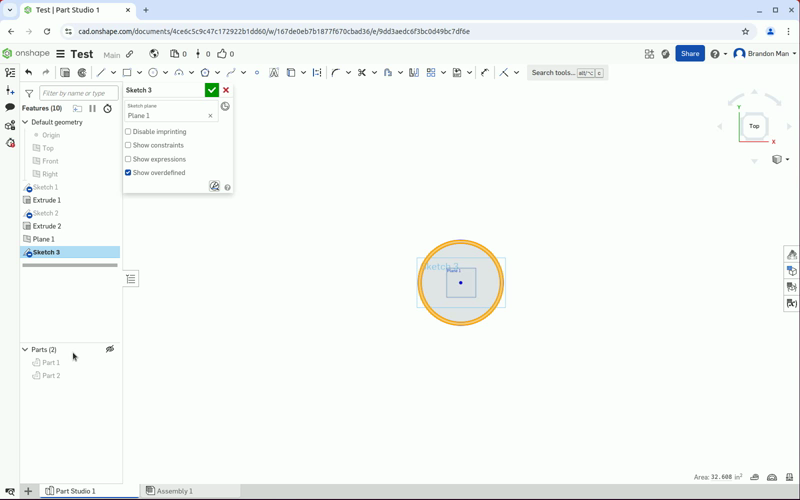
key(shift+e)
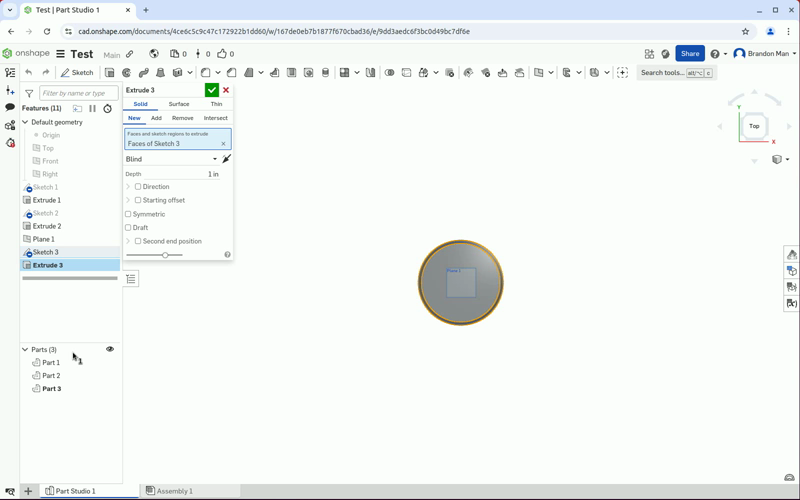
mouse_move(143, 106)
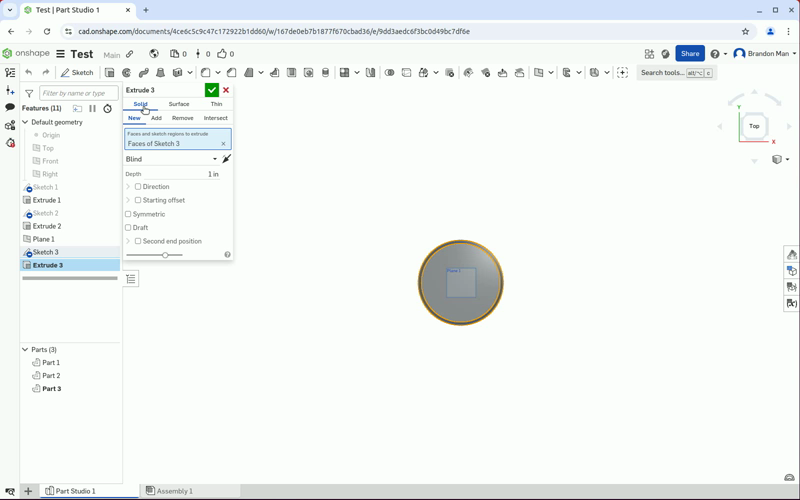
click(143, 106)
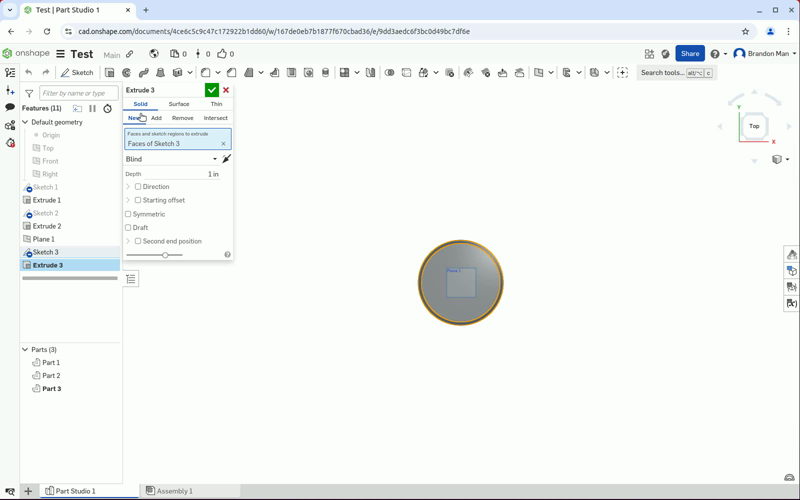
mouse_move(137, 120)
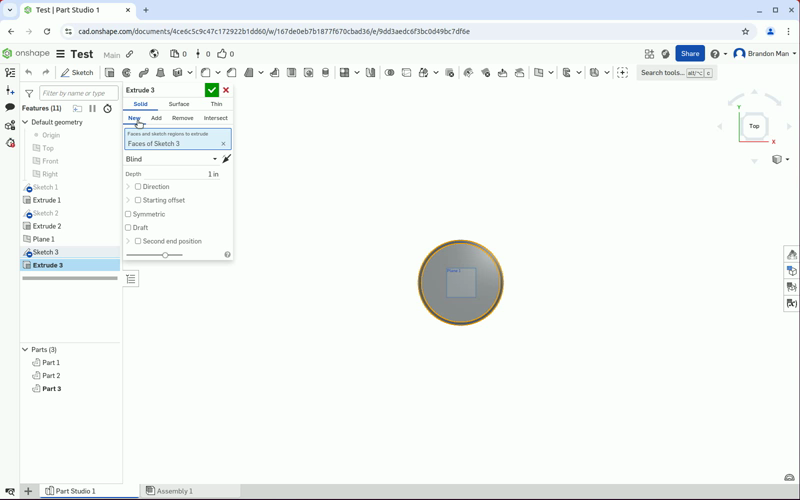
click(137, 120)
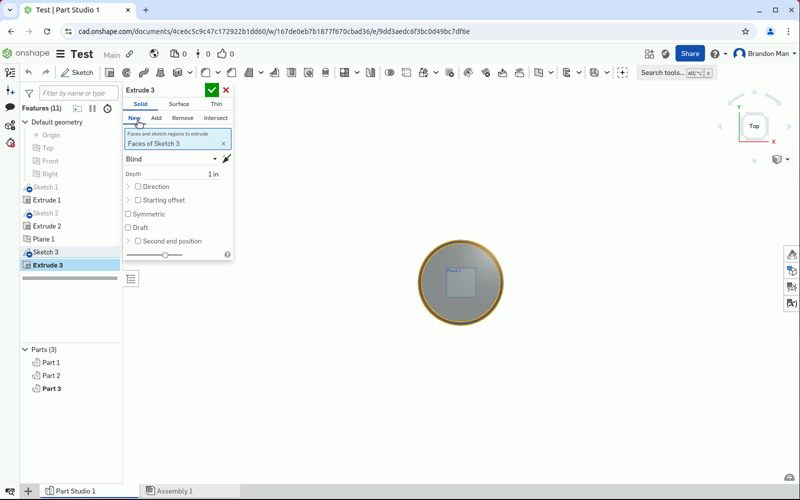
key(tab, 4)
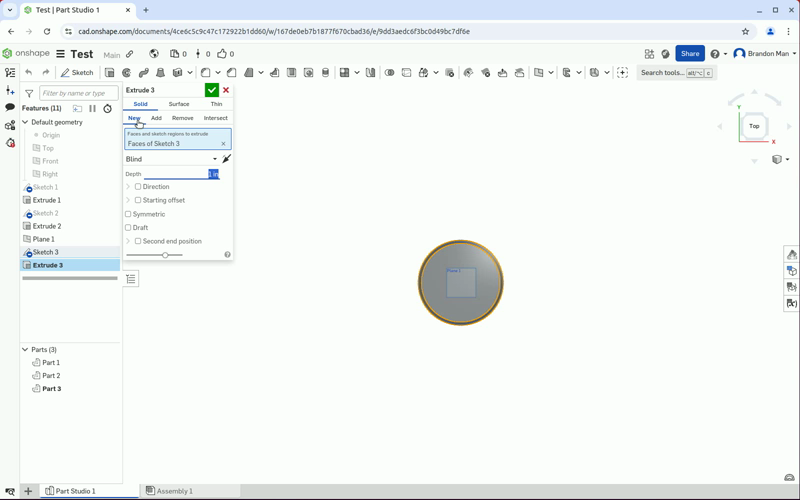
text(22.627)
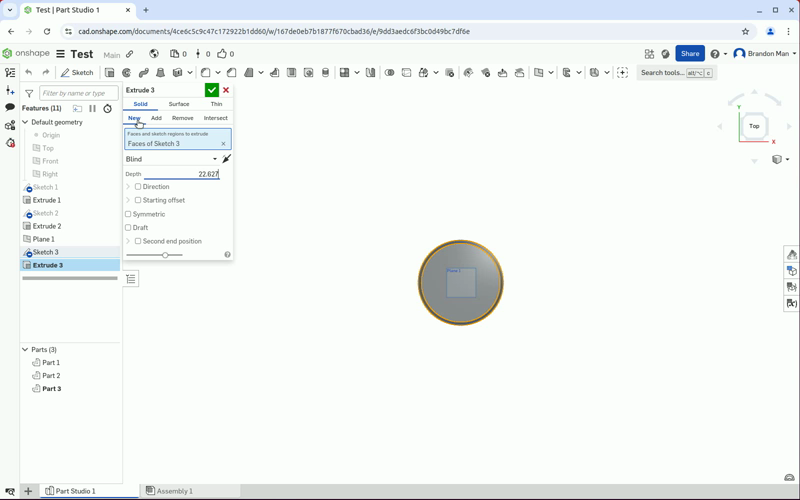
key(enter)
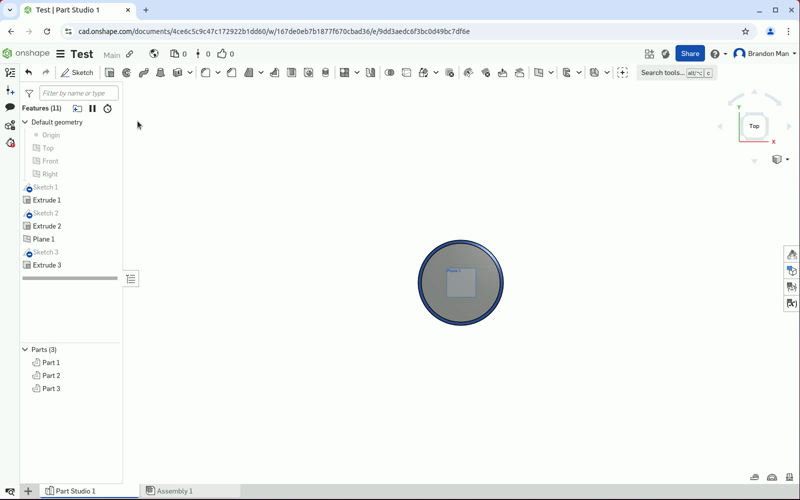
key(shift+h)
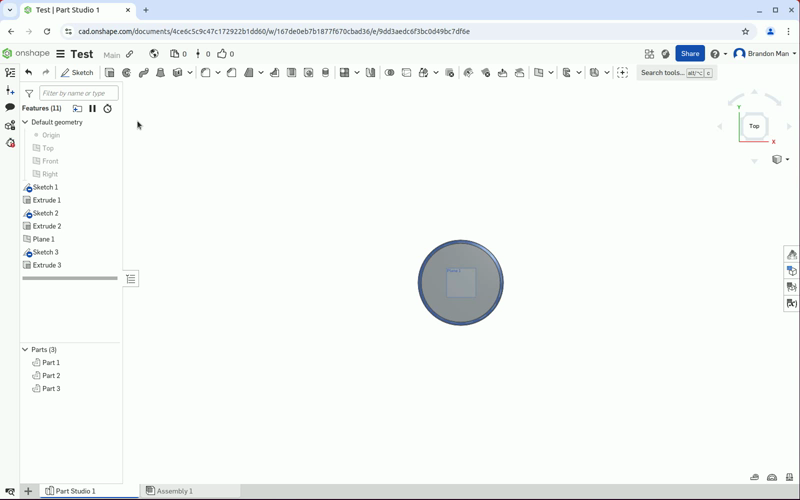
key(shift+h)
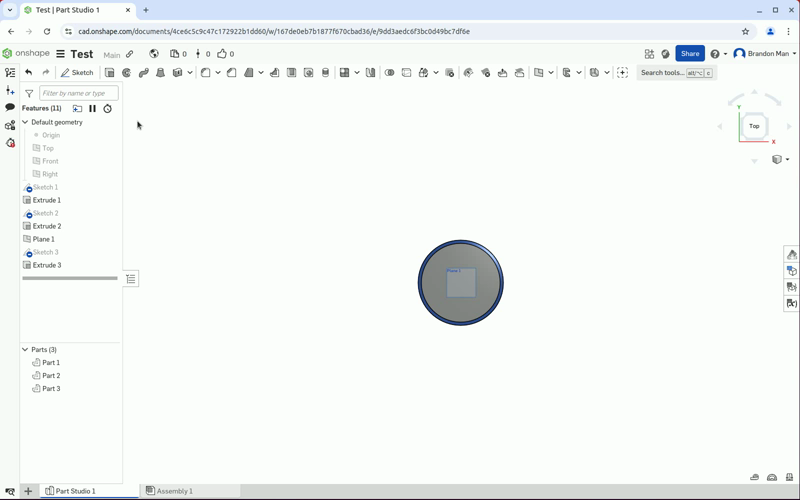
mouse_move(73, 189)
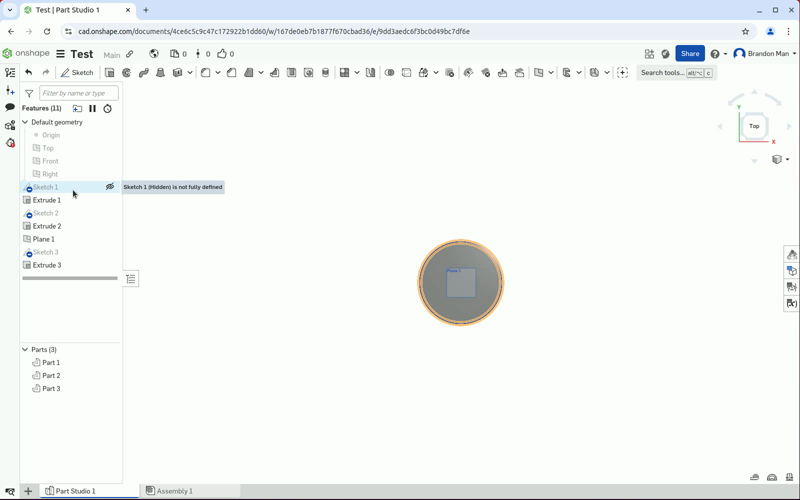
click(73, 189)
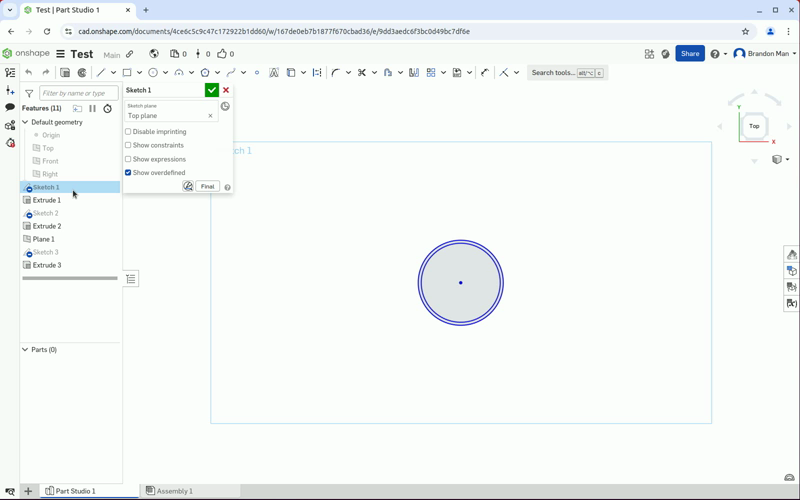
mouse_move(229, 92)
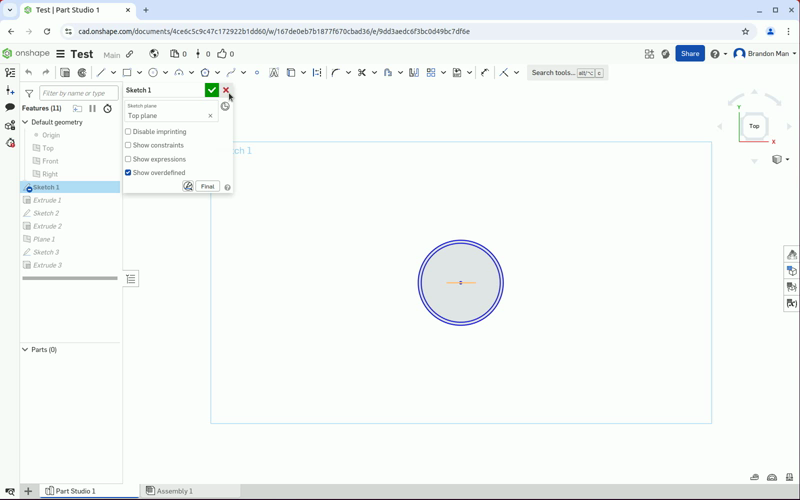
click(229, 92)
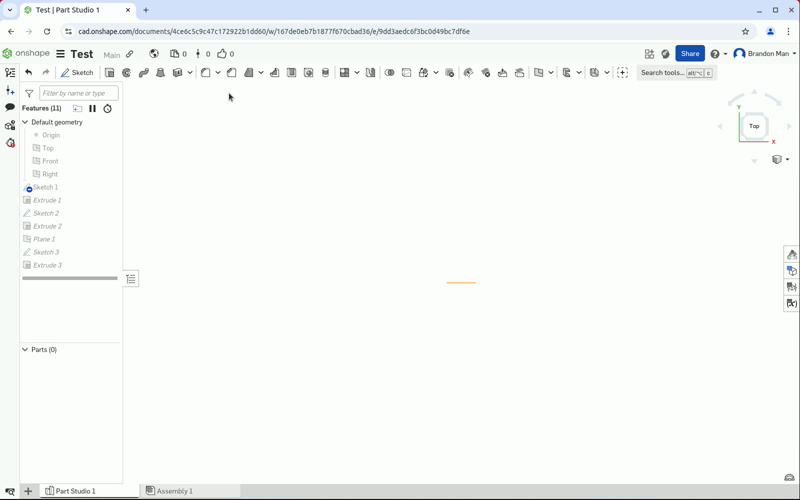
mouse_move(541, 75)
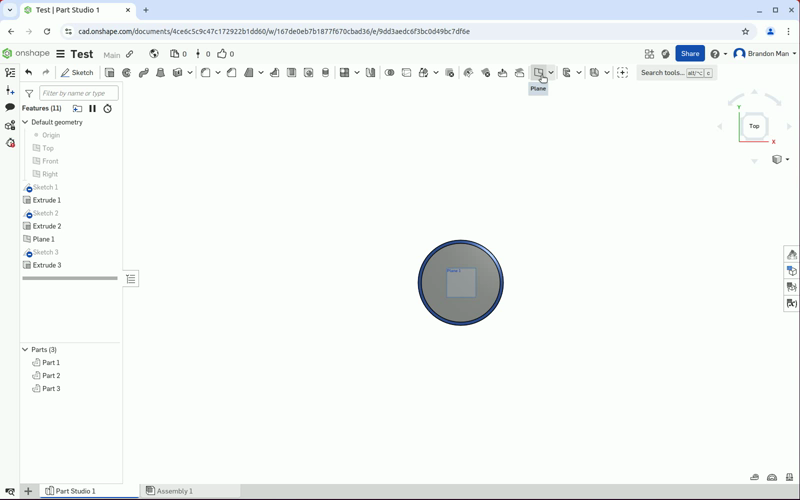
click(541, 75)
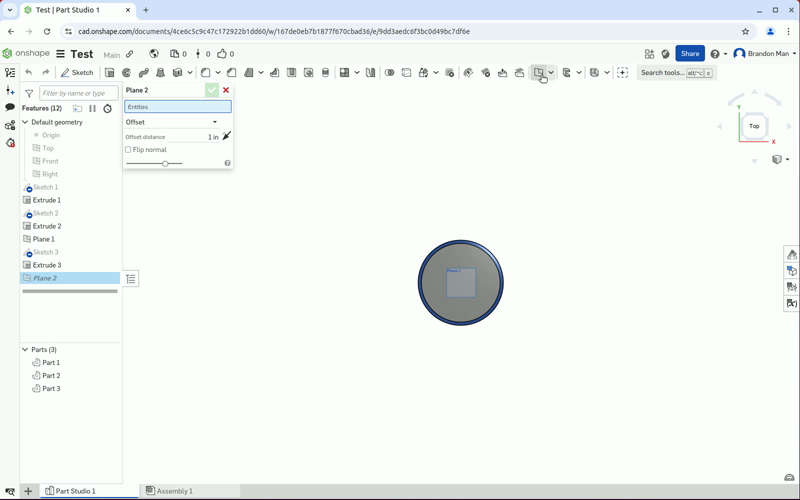
mouse_move(73, 150)
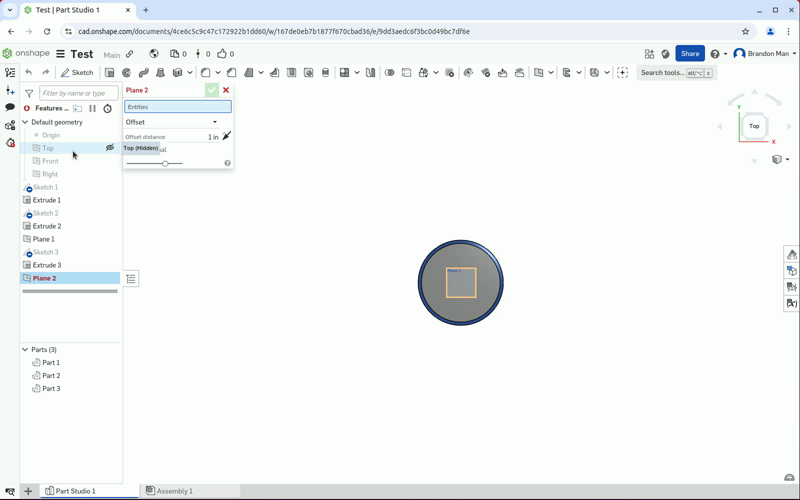
click(73, 150)
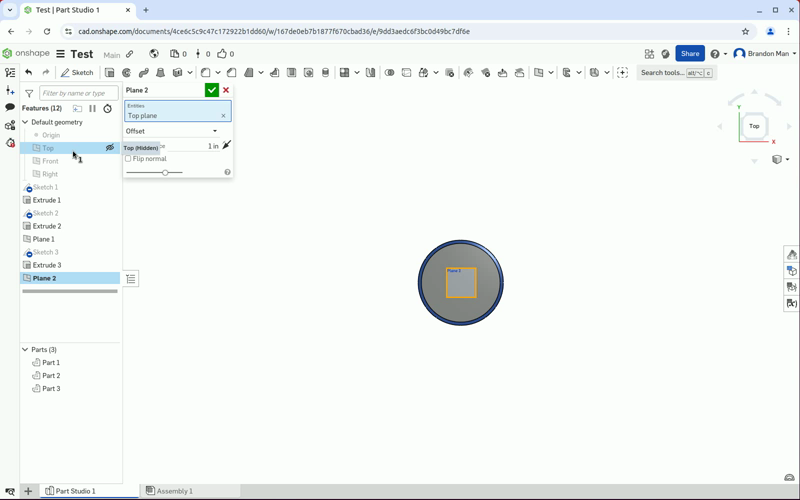
key(tab, 2)
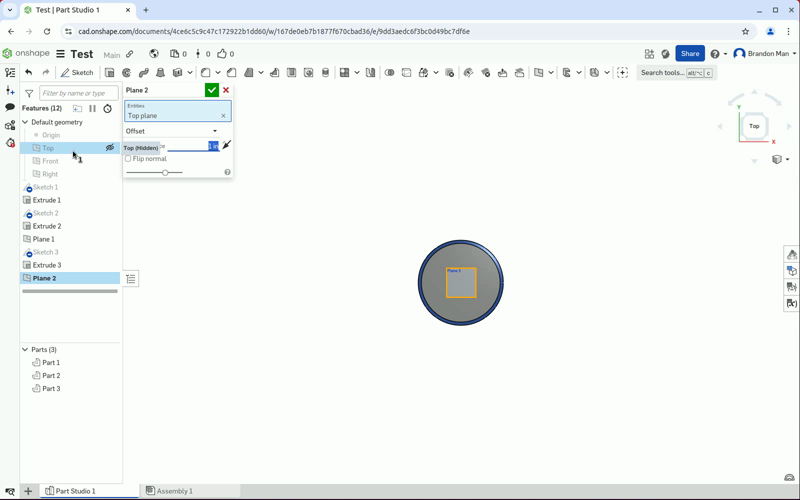
text(23.108)
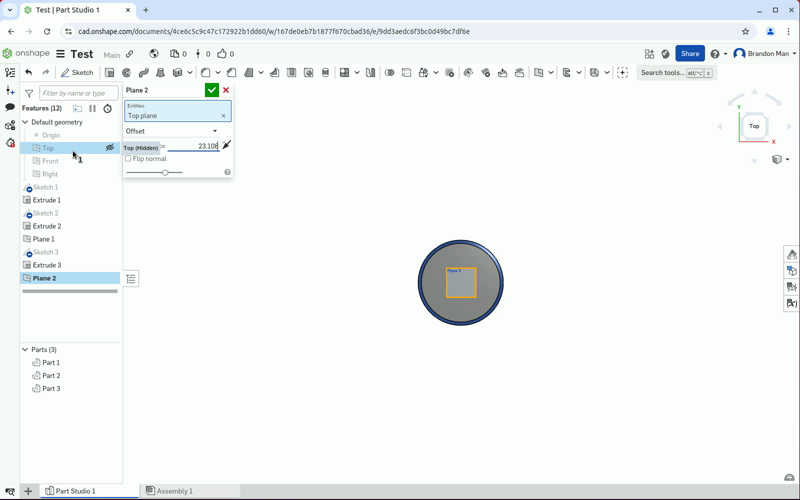
key(enter, 2)
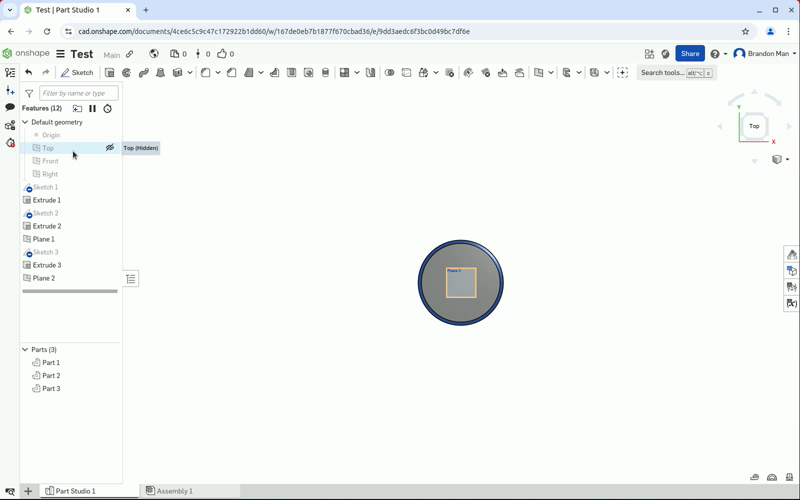
key(shift+s)
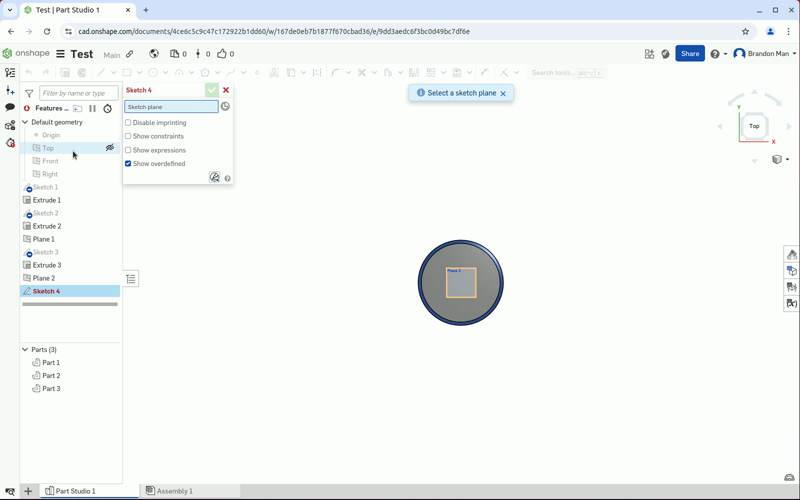
mouse_move(73, 280)
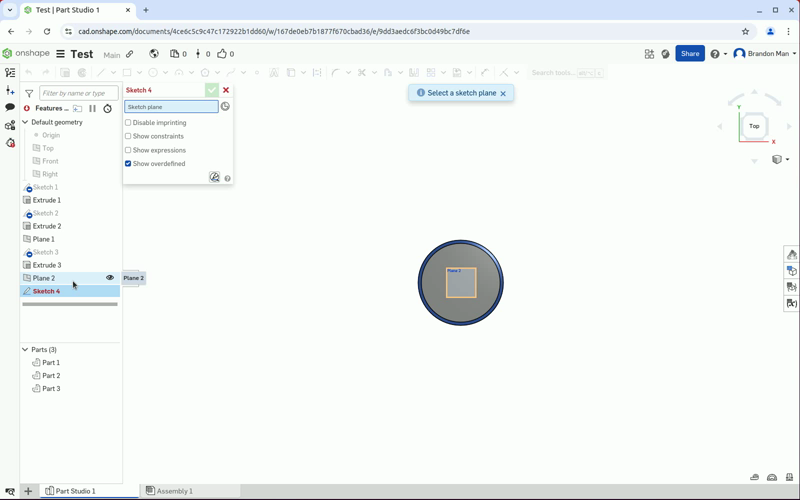
click(73, 280)
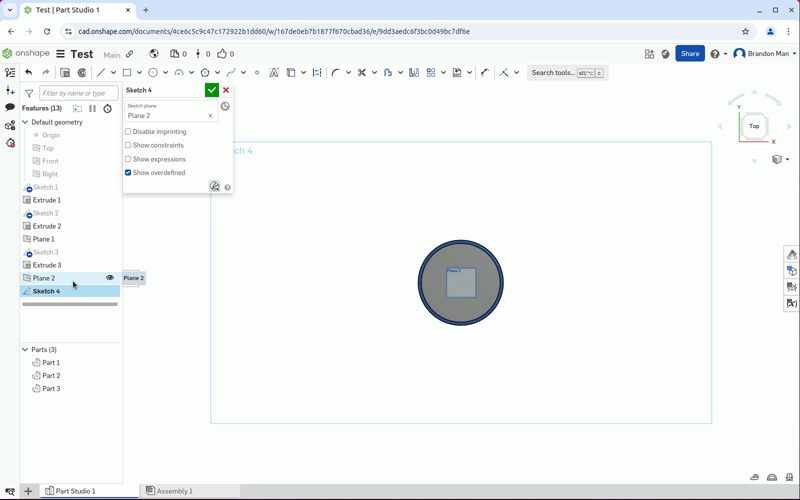
mouse_move(73, 352)
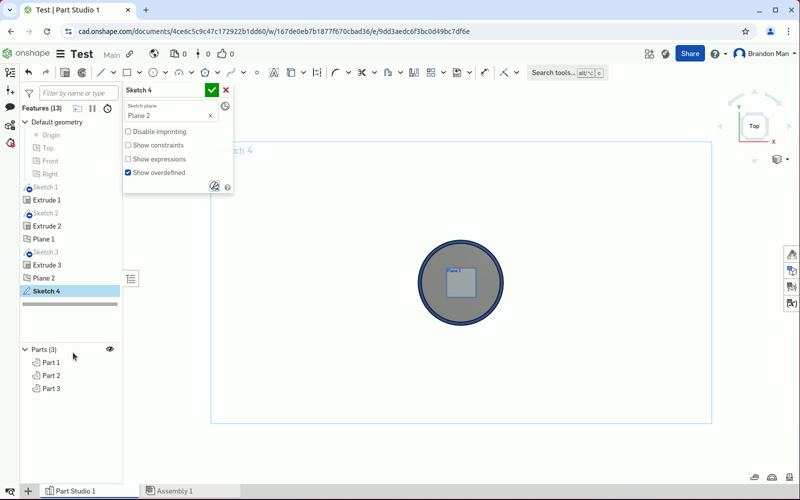
key(y)
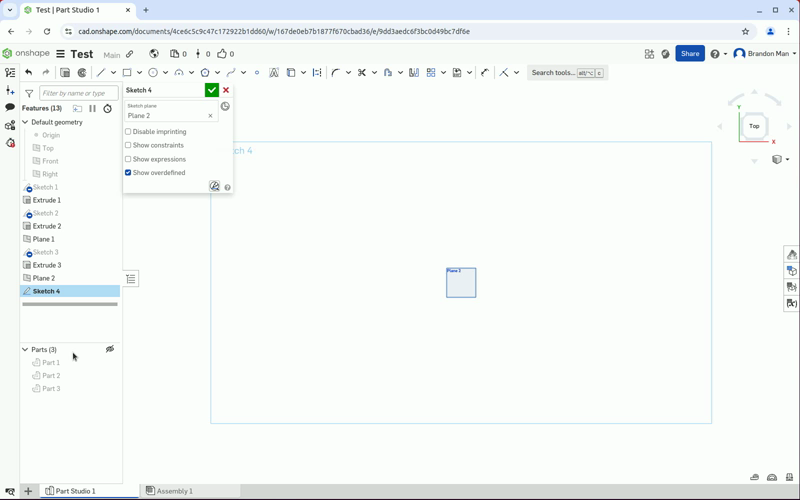
key(c)
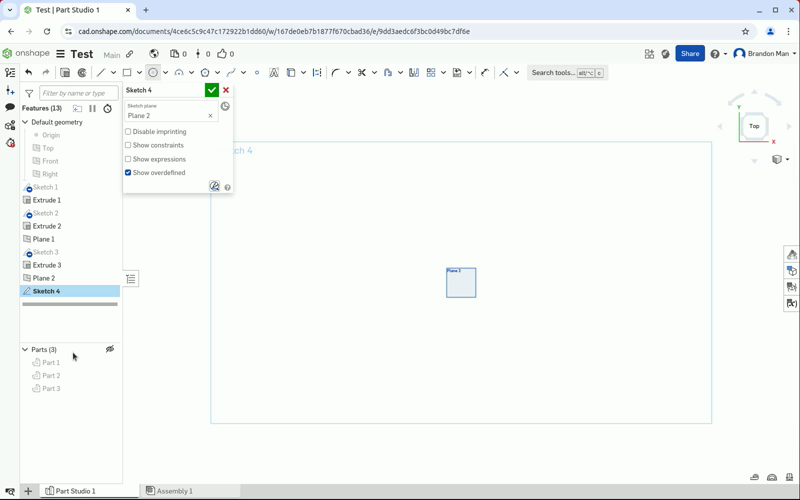
key_down(shift)
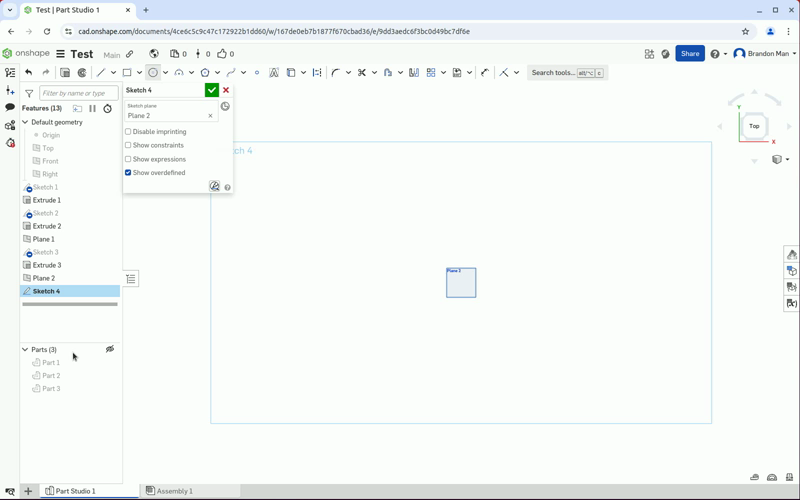
mouse_move(460, 282)
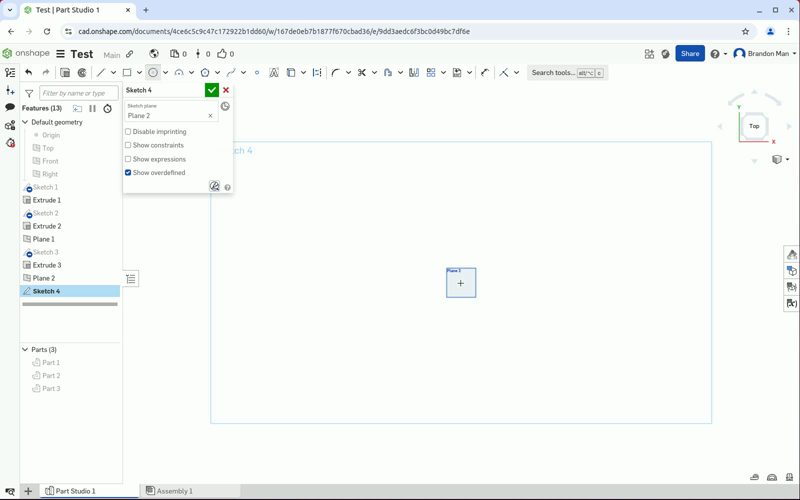
click(460, 282)
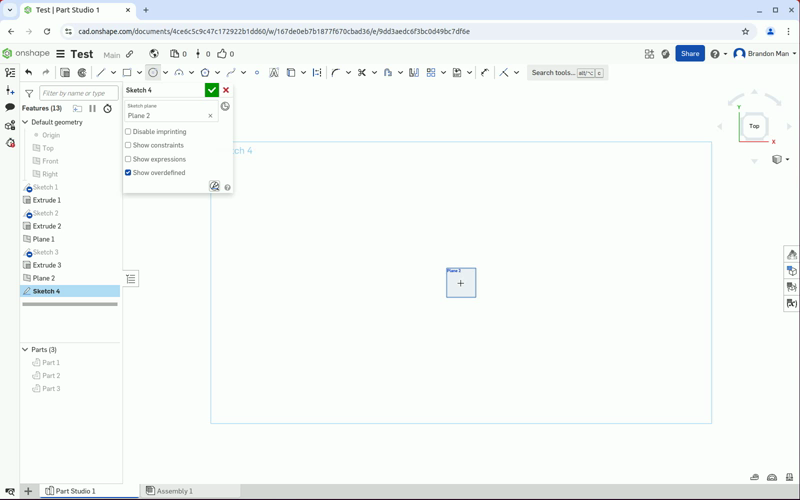
key_up(shift)
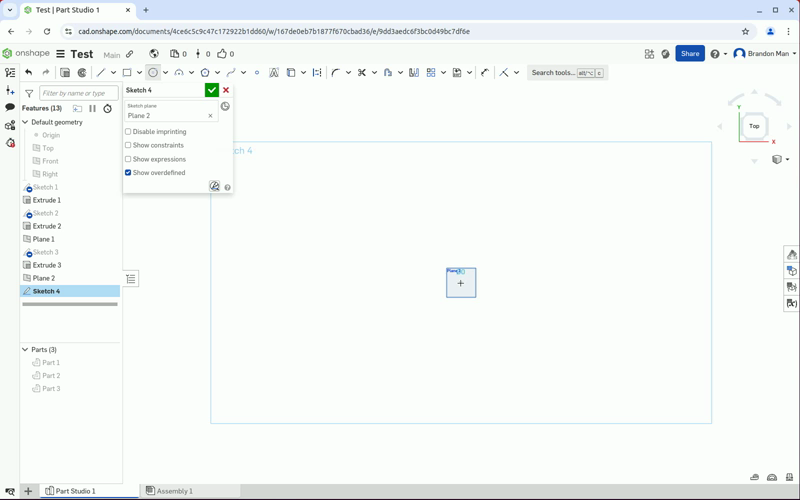
mouse_move(503, 282)
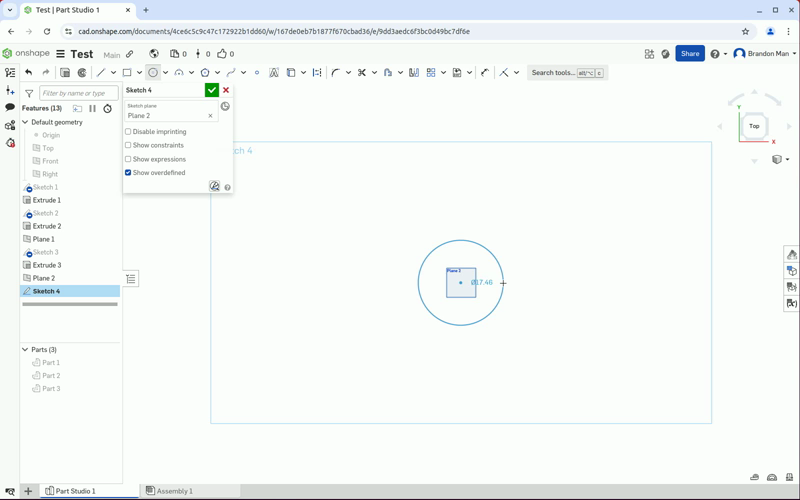
click(503, 282)
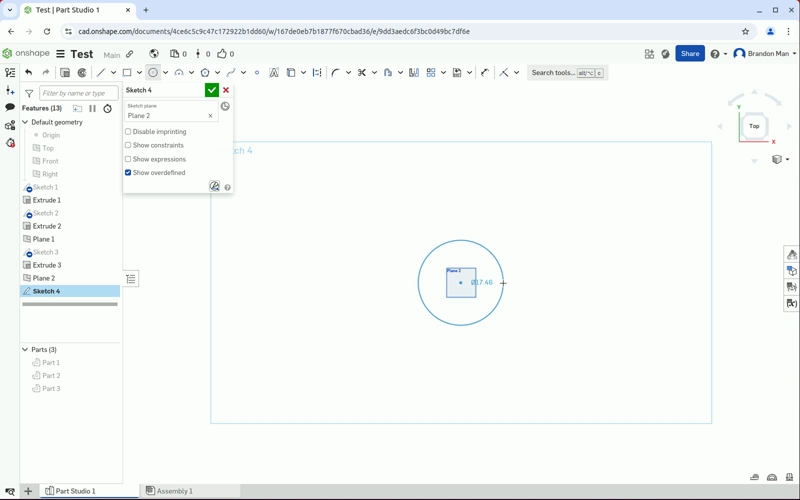
key(esc)
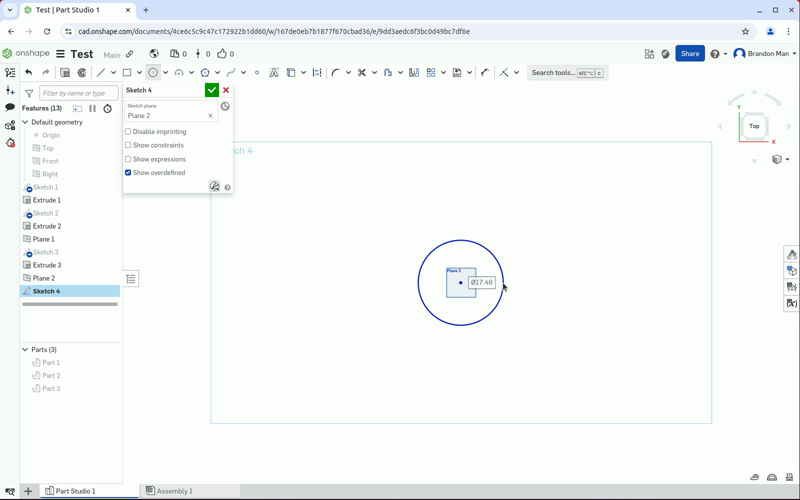
key(c)
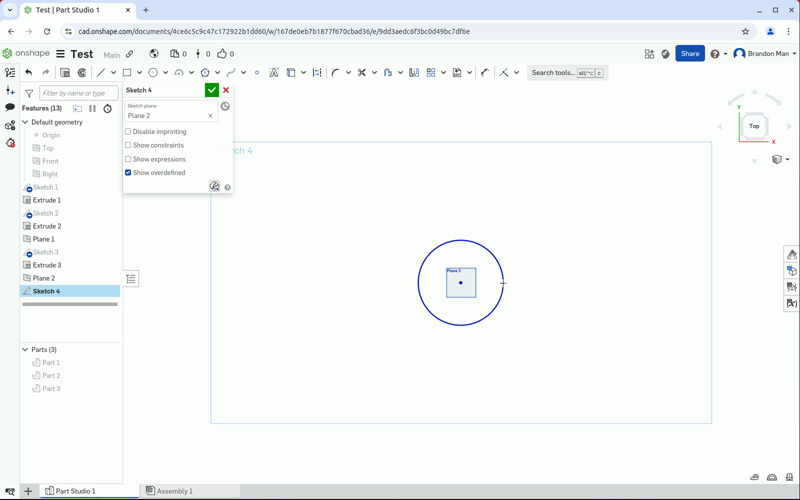
key_down(shift)
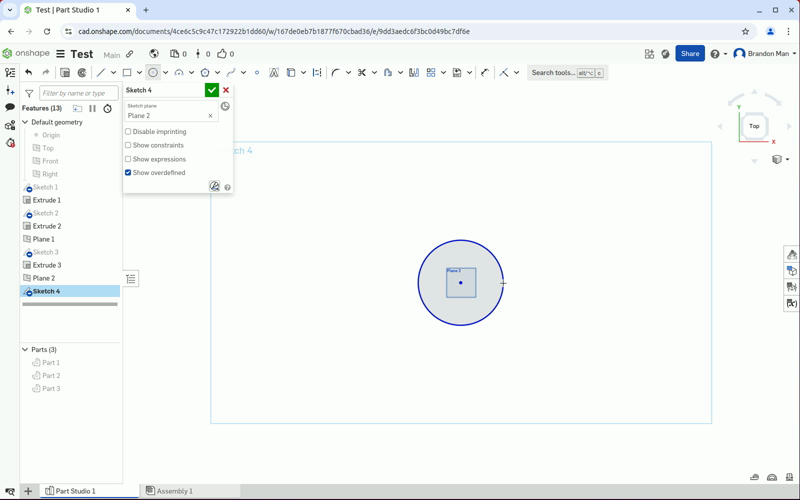
mouse_move(460, 282)
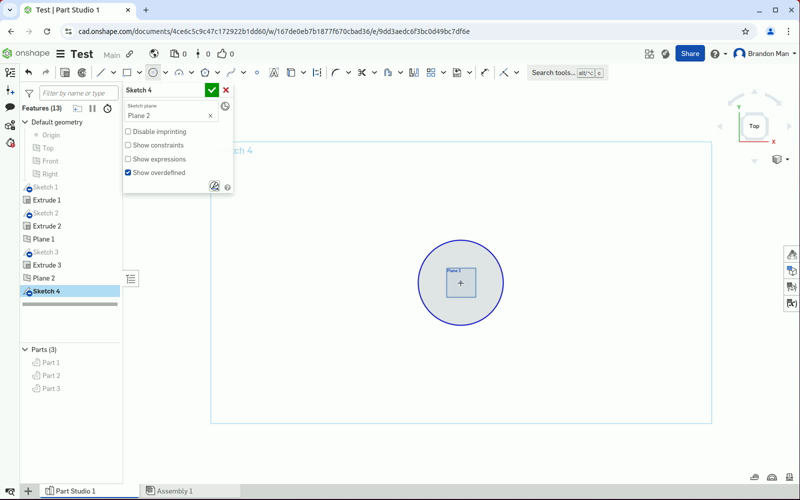
click(460, 282)
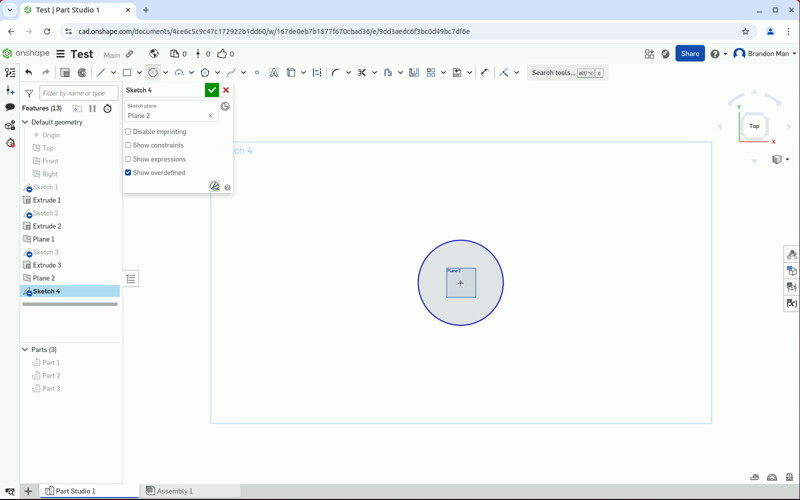
key_up(shift)
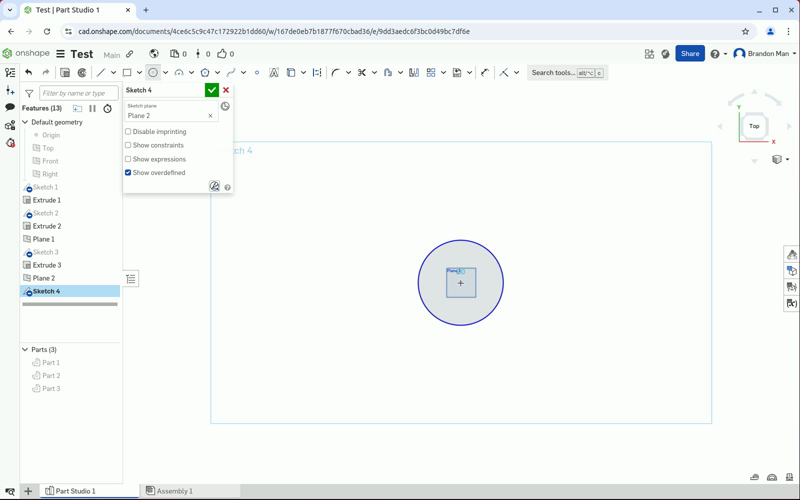
mouse_move(500, 282)
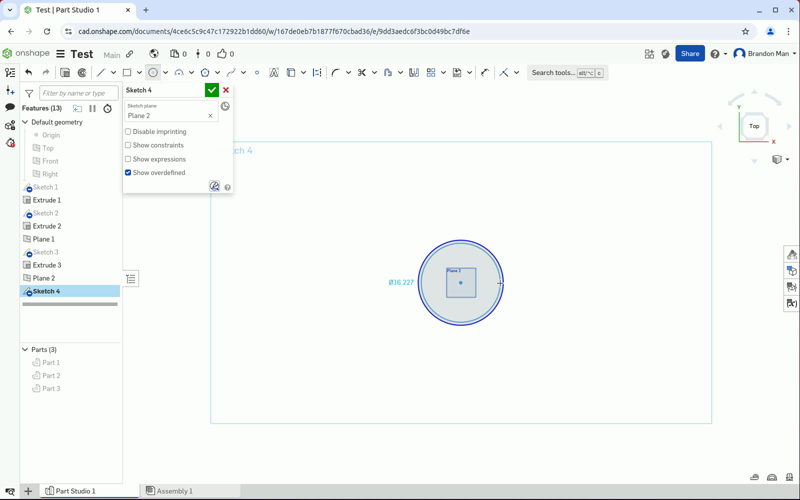
scroll(6)
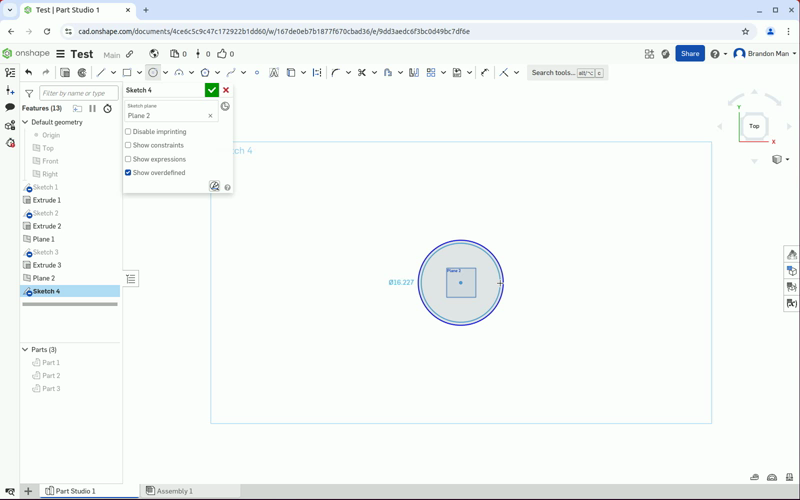
scroll(6)
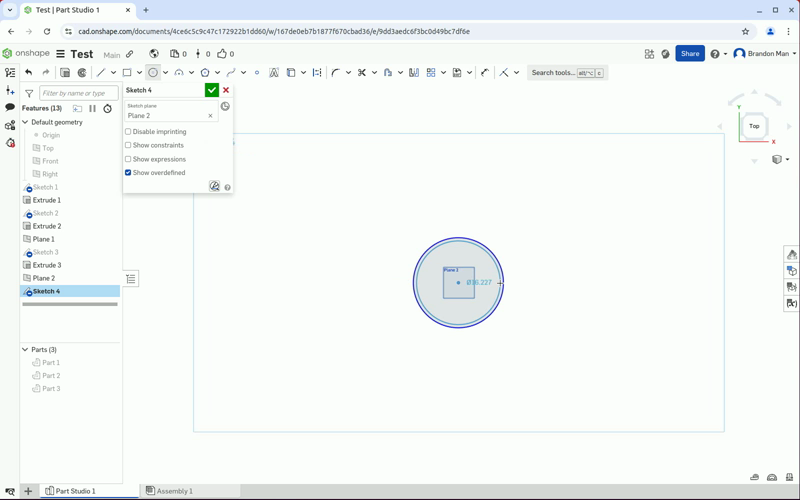
scroll(6)
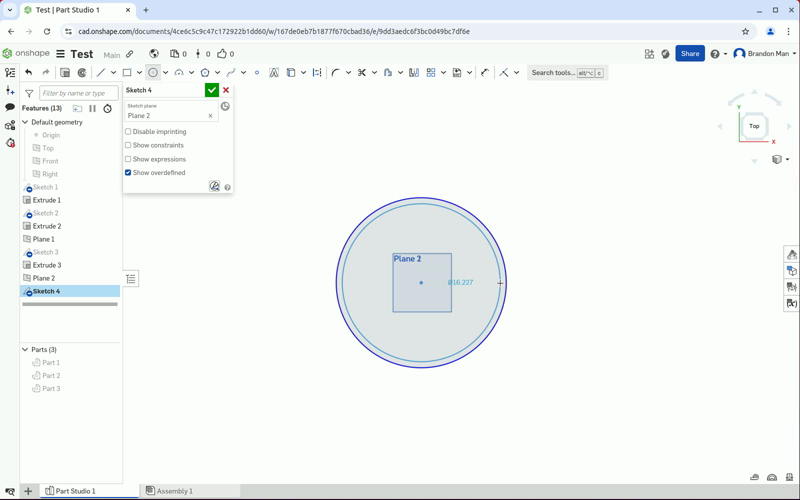
scroll(6)
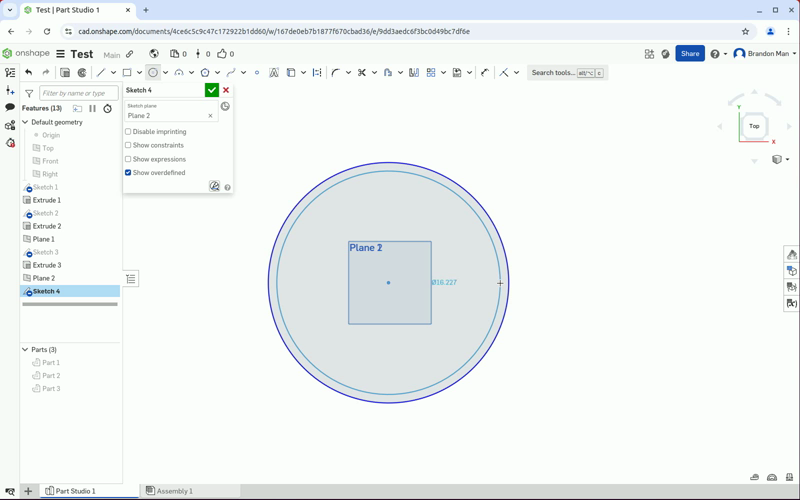
scroll(6)
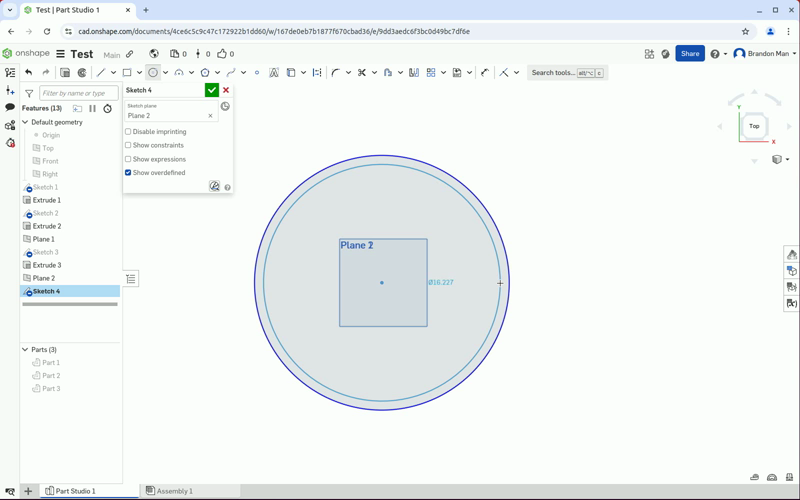
scroll(6)
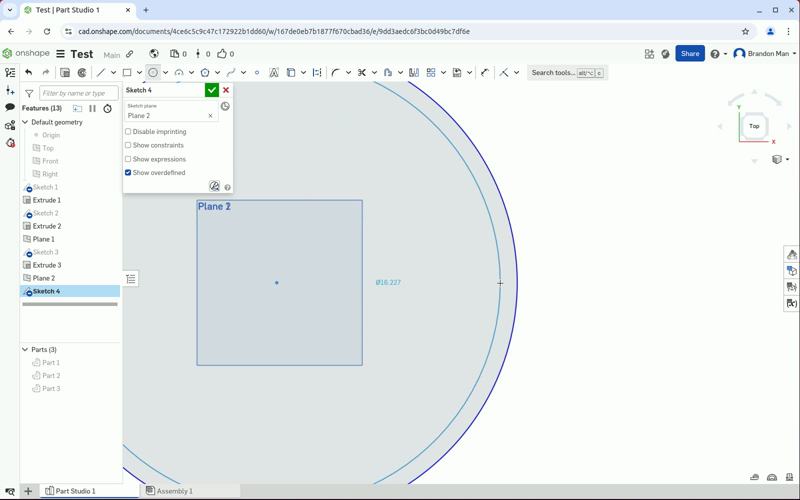
scroll(6)
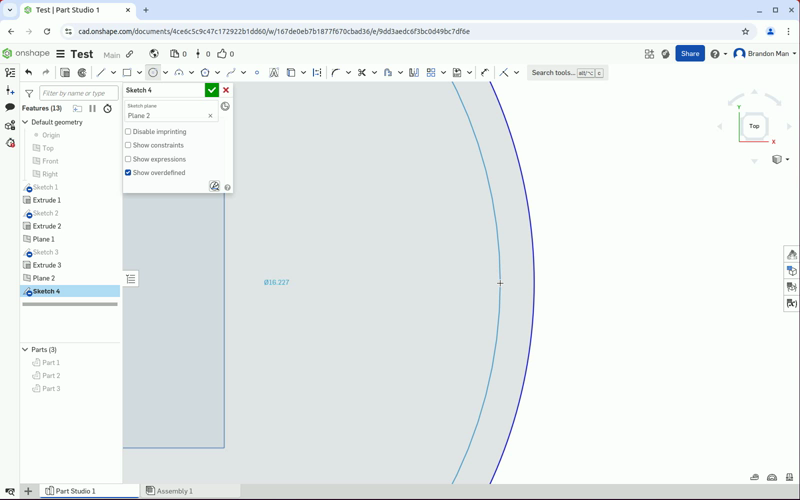
click(500, 282)
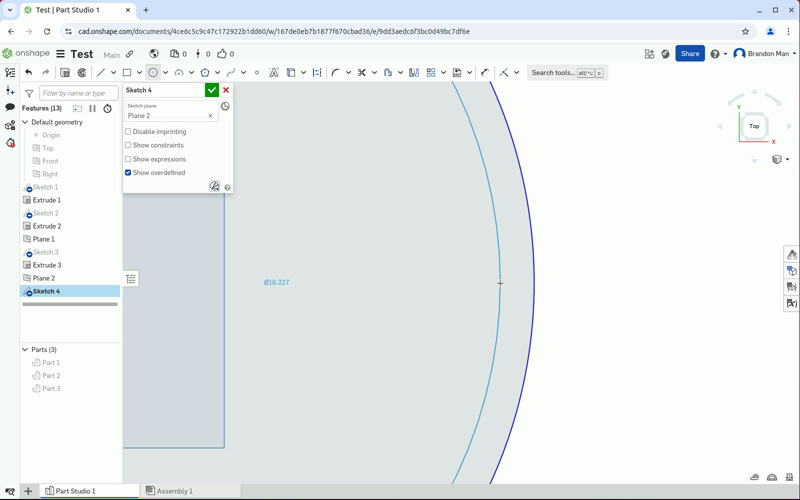
scroll(-6)
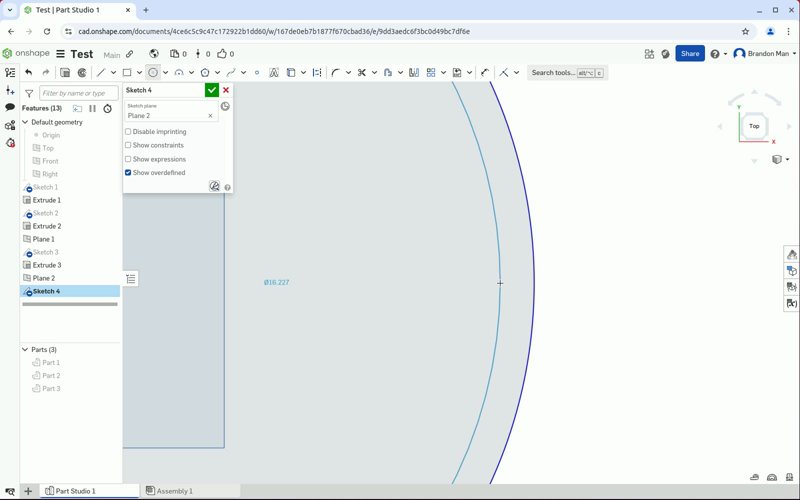
scroll(-6)
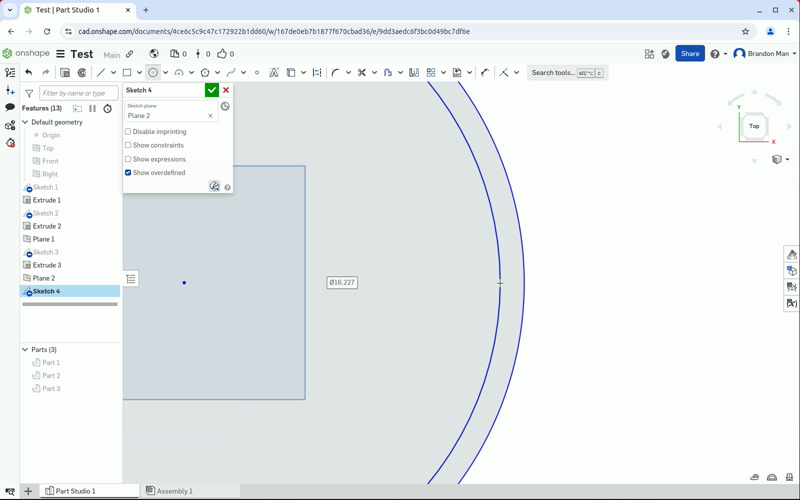
scroll(-6)
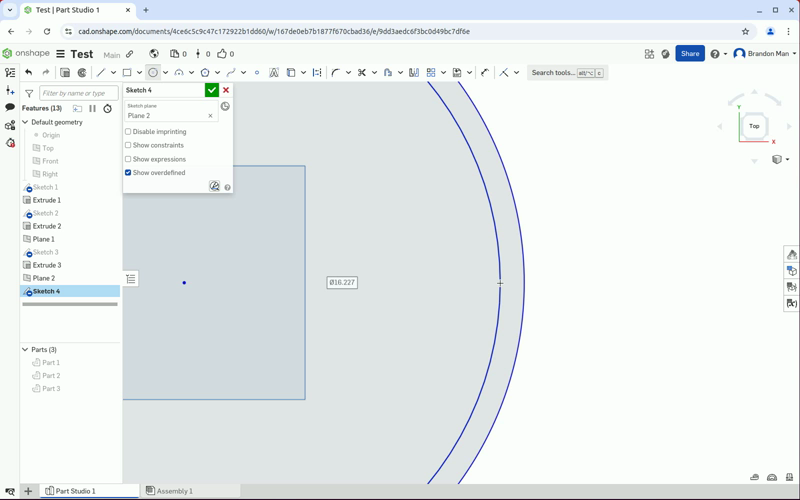
scroll(-6)
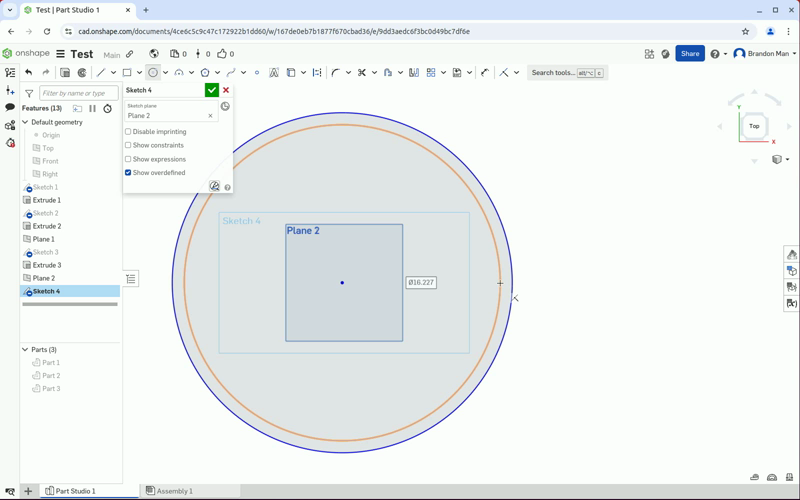
scroll(-6)
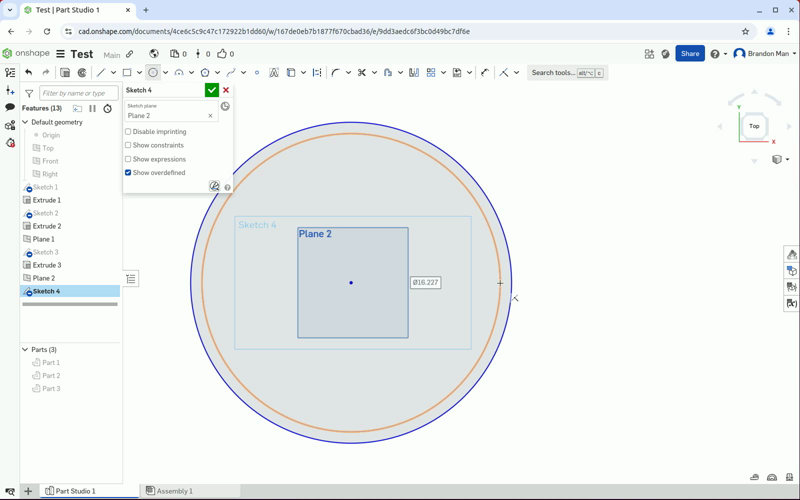
scroll(-6)
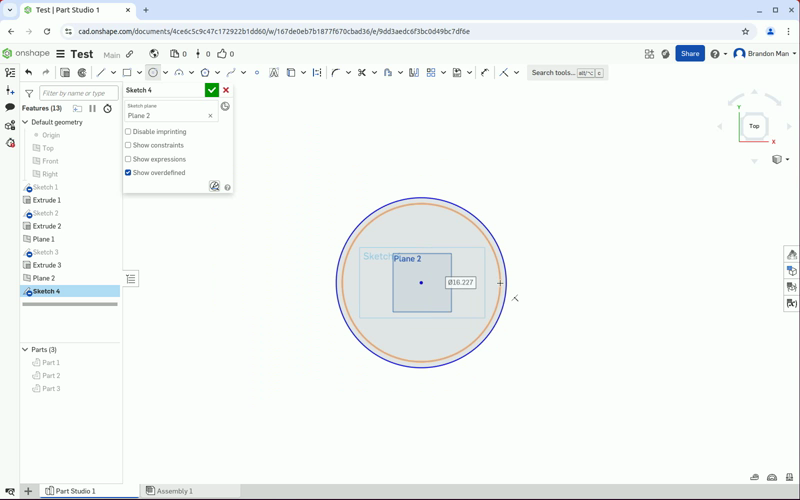
scroll(-6)
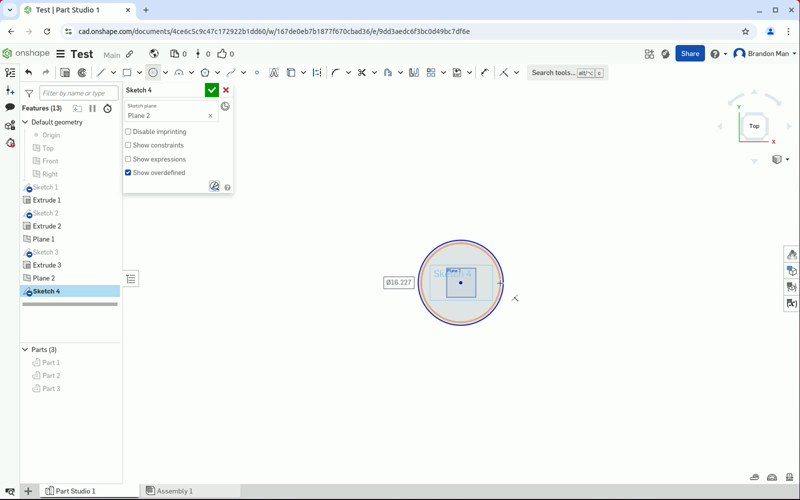
key(esc)
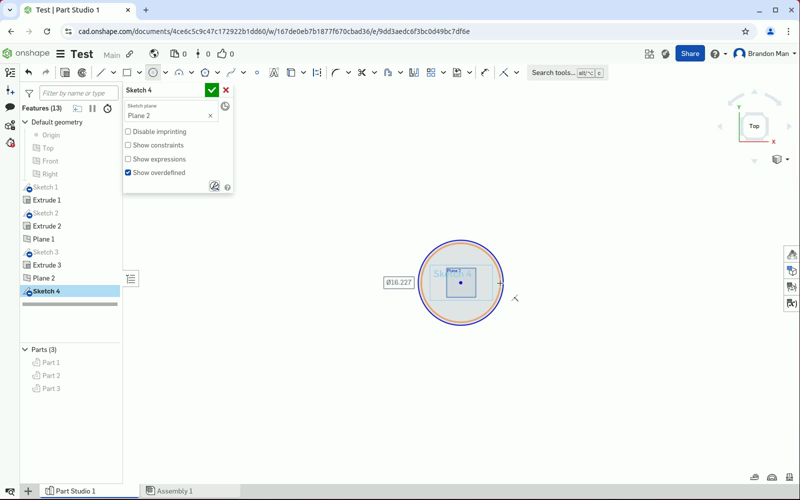
mouse_move(495, 302)
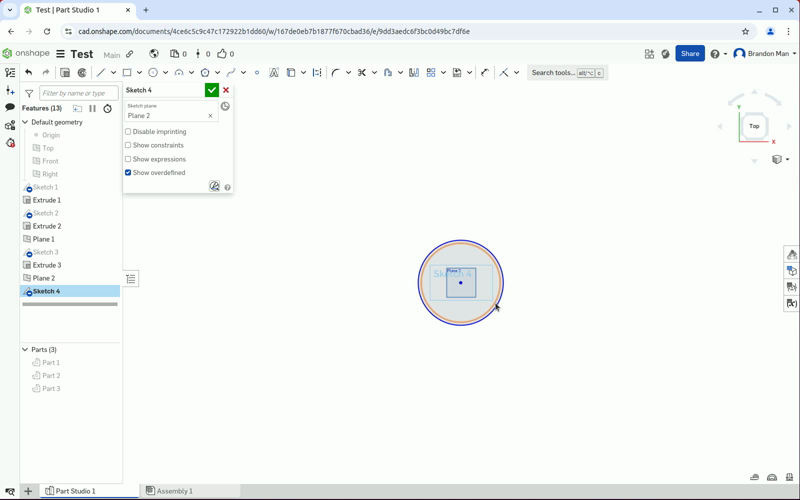
scroll(6)
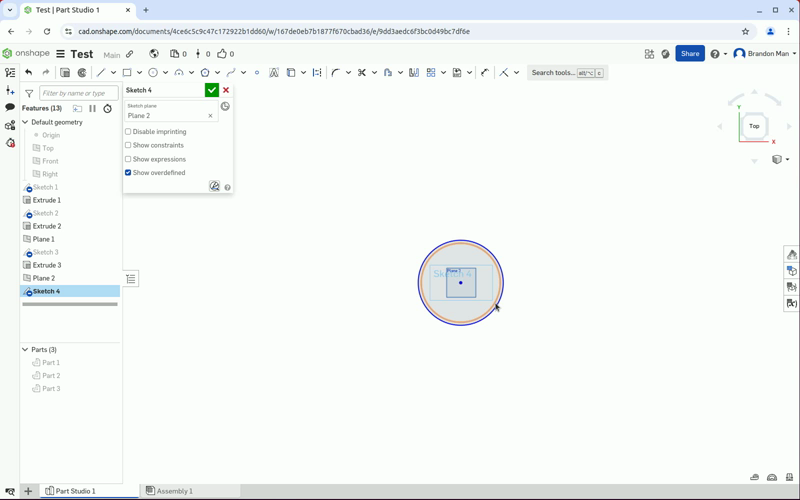
scroll(6)
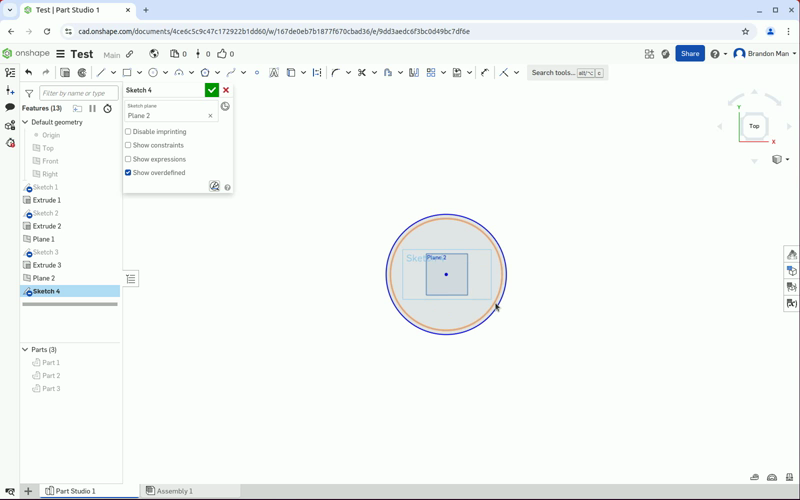
scroll(6)
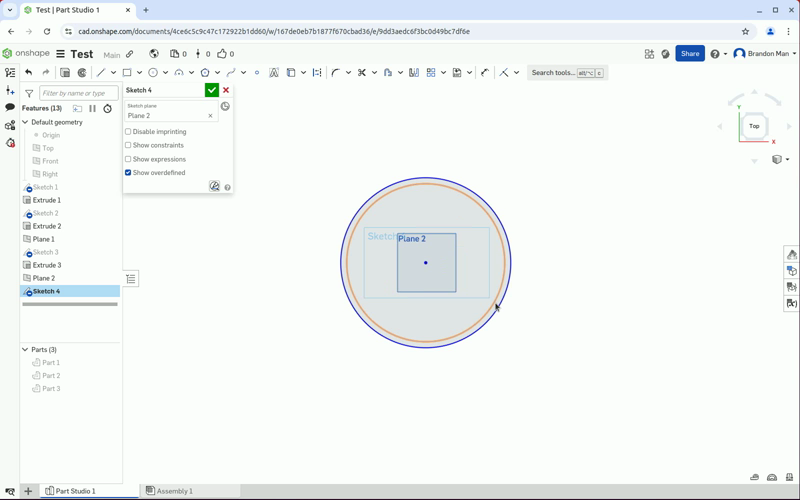
scroll(6)
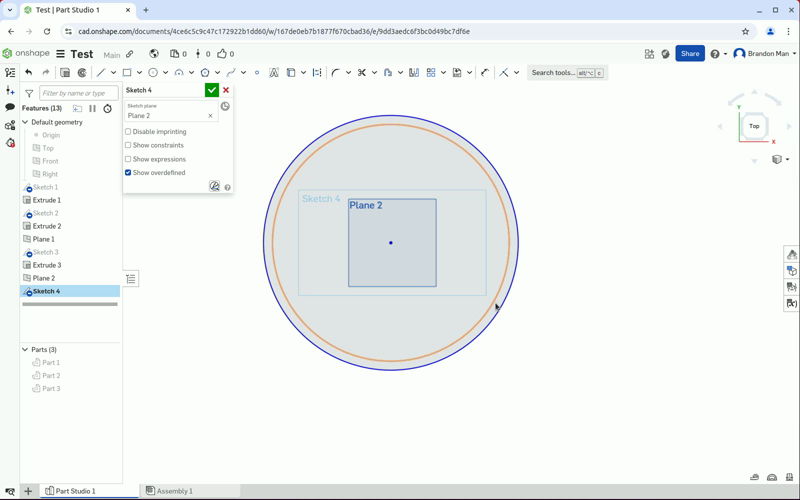
scroll(6)
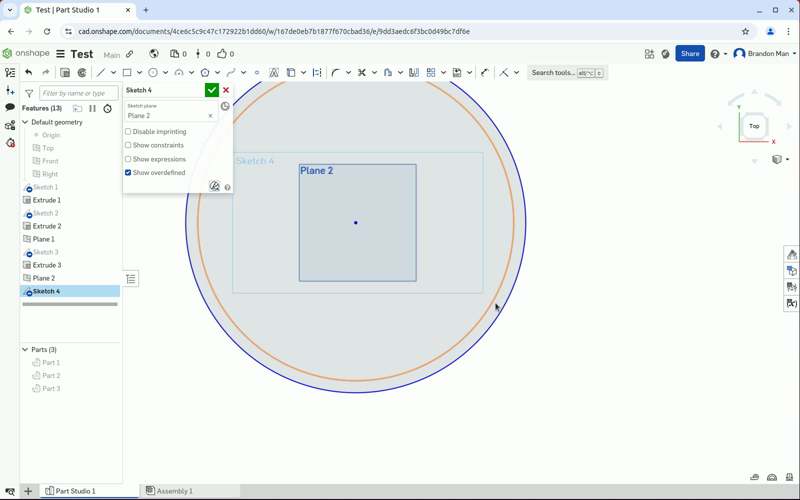
scroll(6)
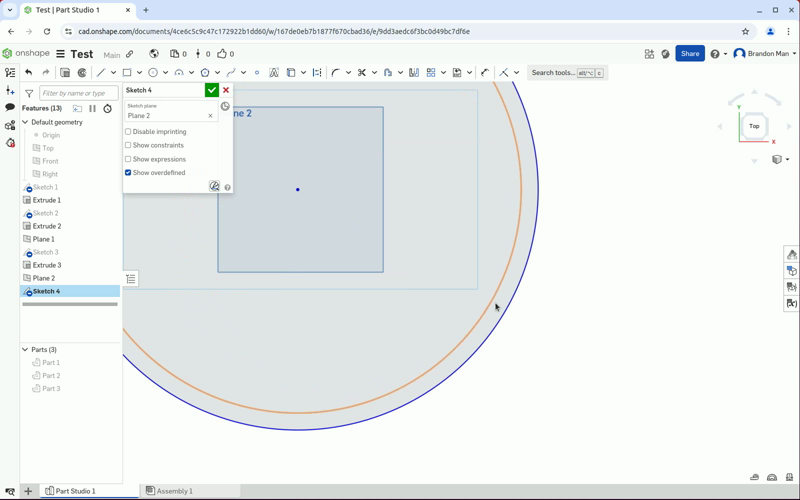
scroll(6)
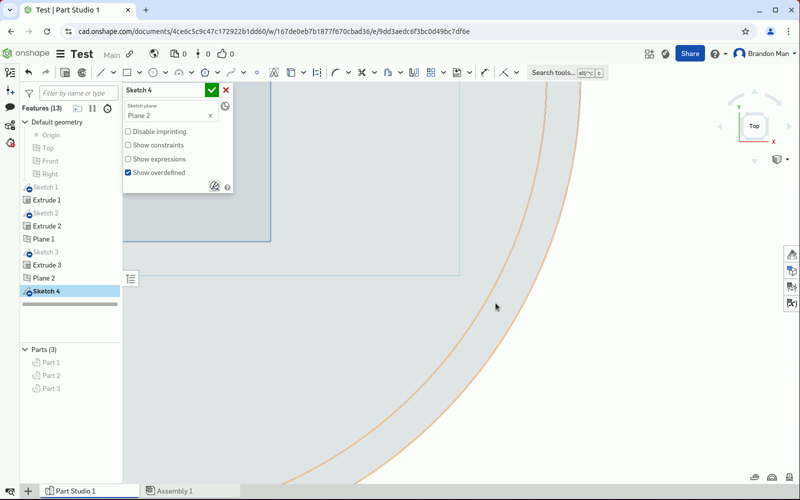
click(495, 302)
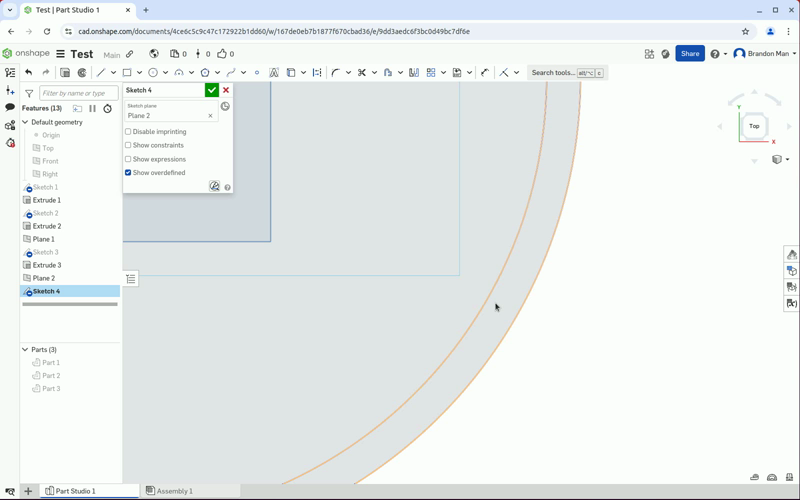
scroll(-6)
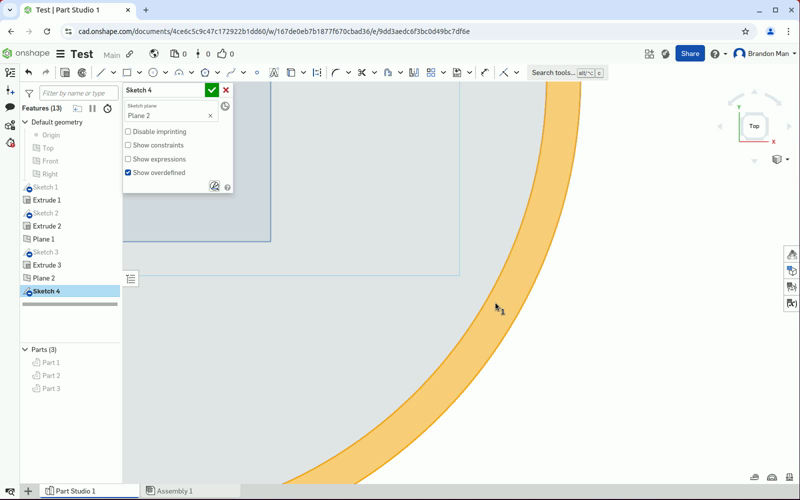
scroll(-6)
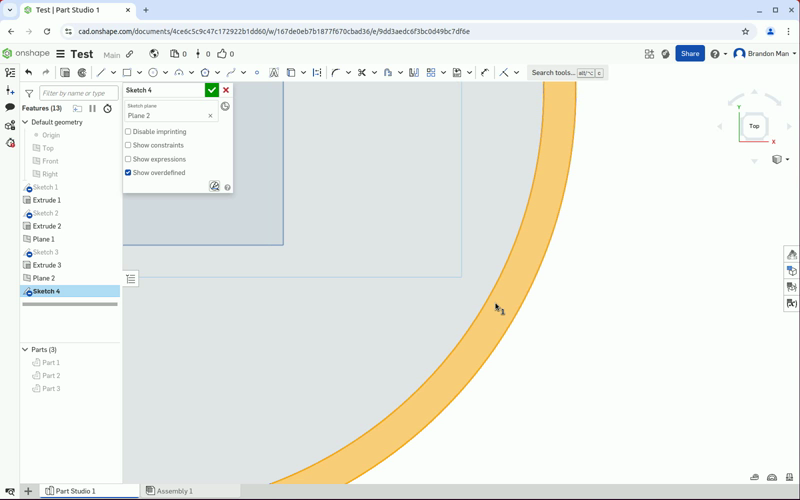
scroll(-6)
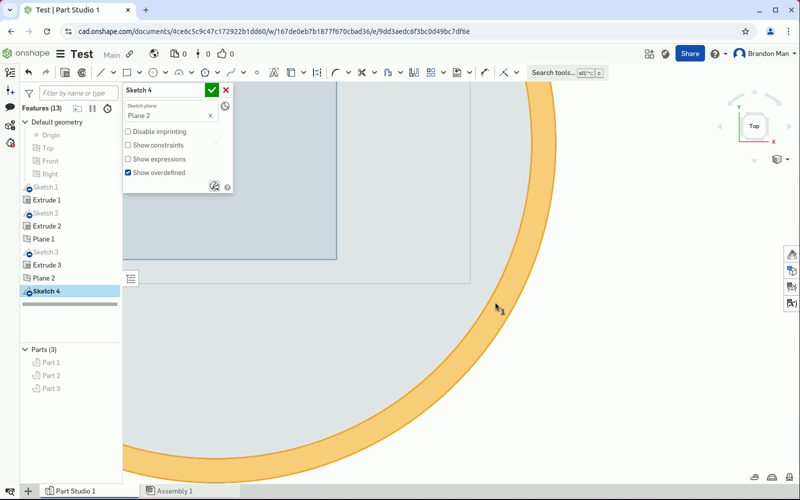
scroll(-6)
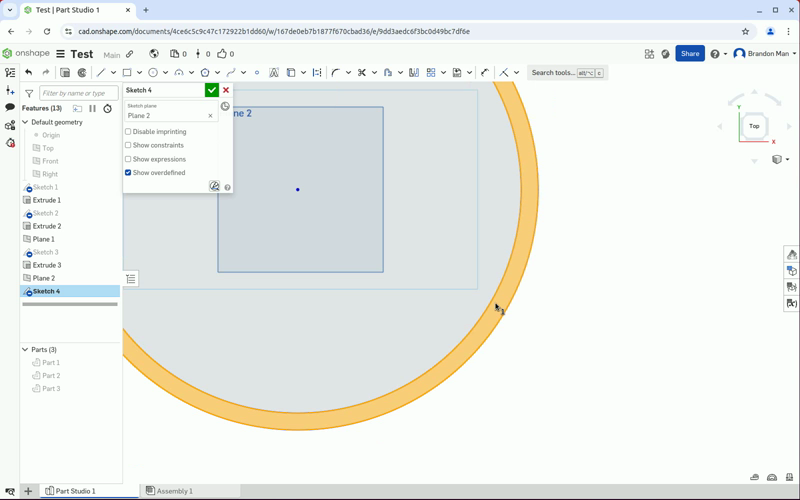
scroll(-6)
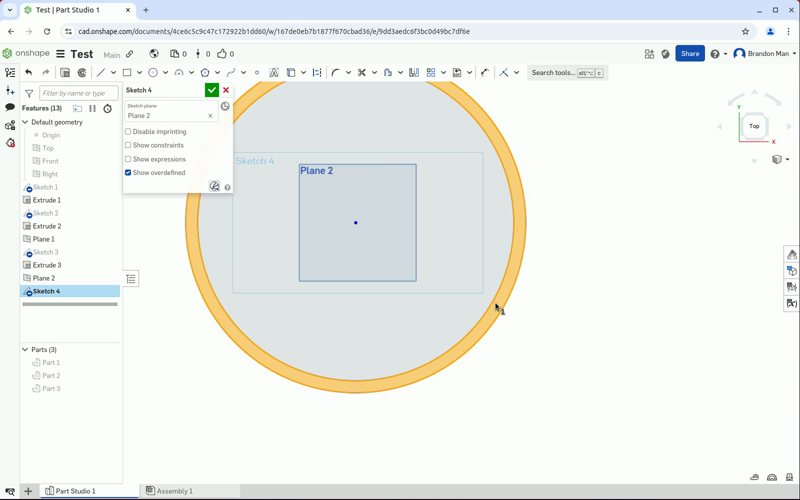
scroll(-6)
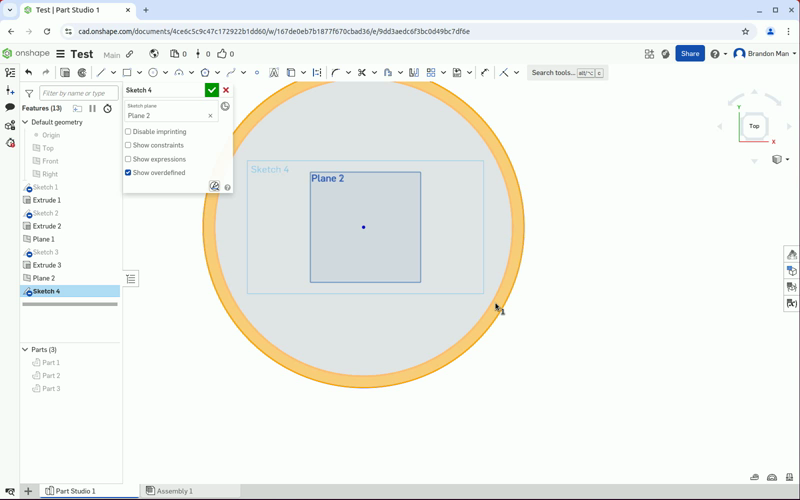
scroll(-6)
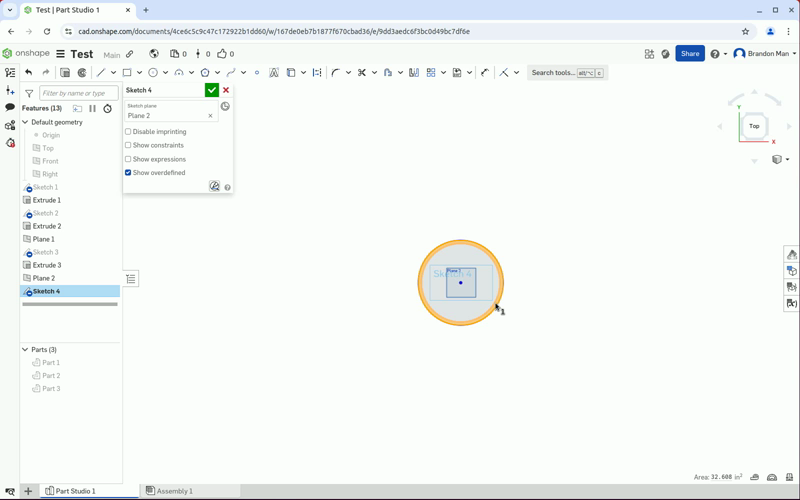
mouse_move(73, 352)
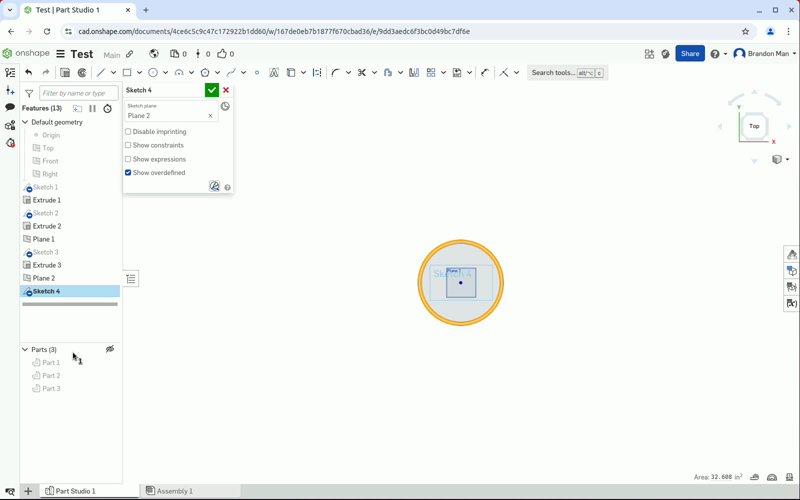
key(shift+y)
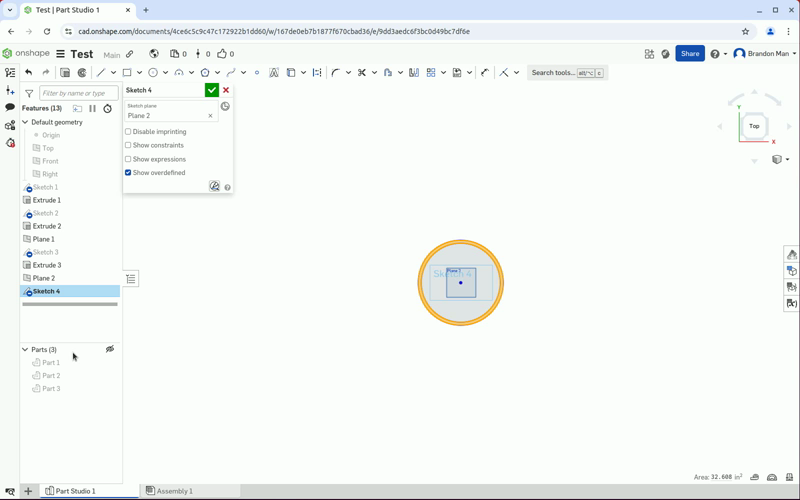
key(shift+e)
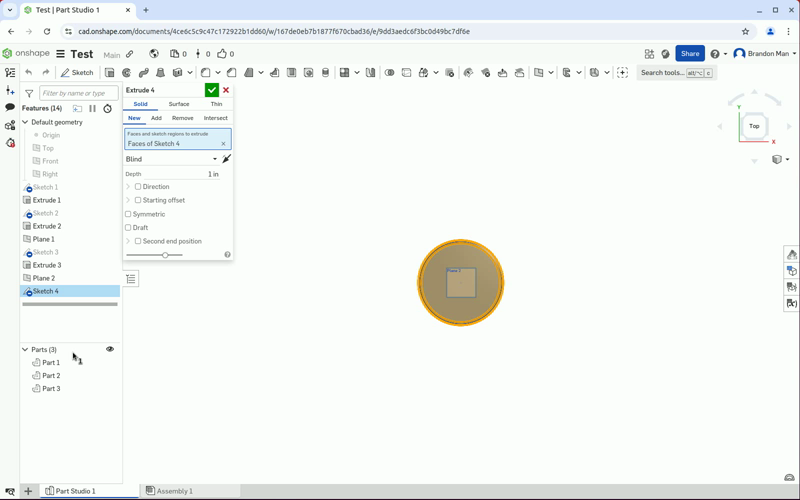
mouse_move(143, 106)
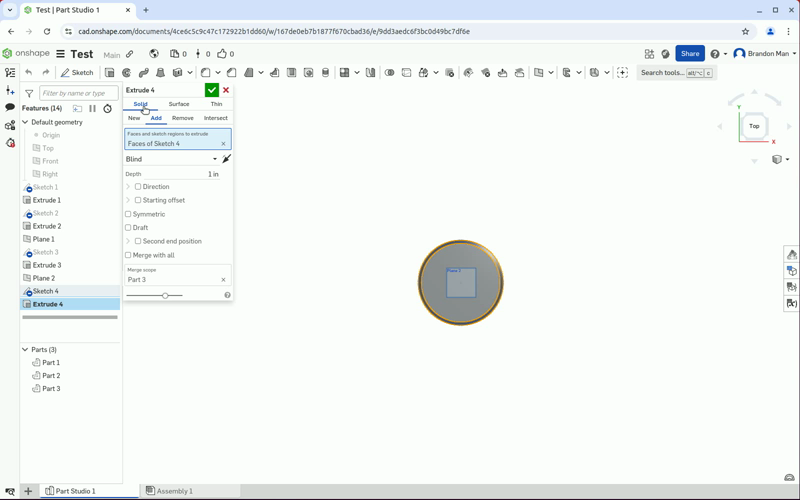
click(143, 106)
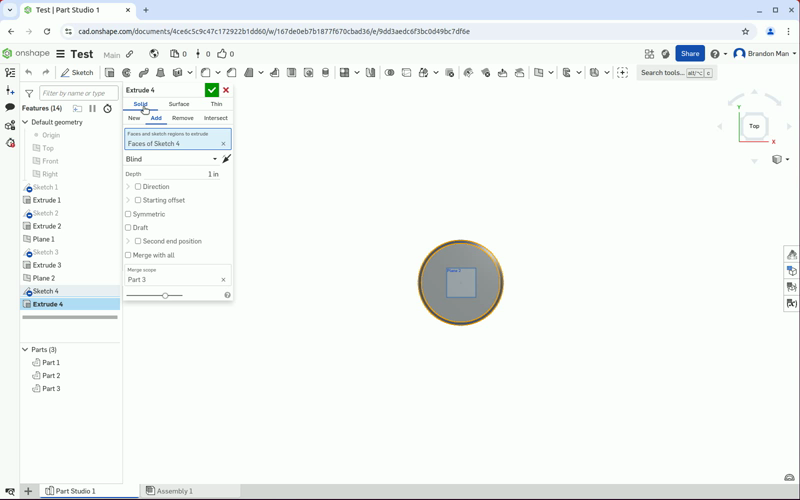
mouse_move(137, 120)
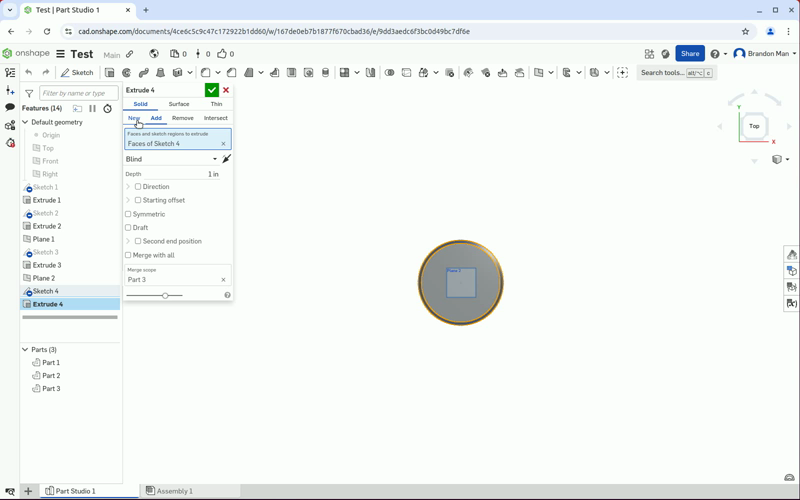
click(137, 120)
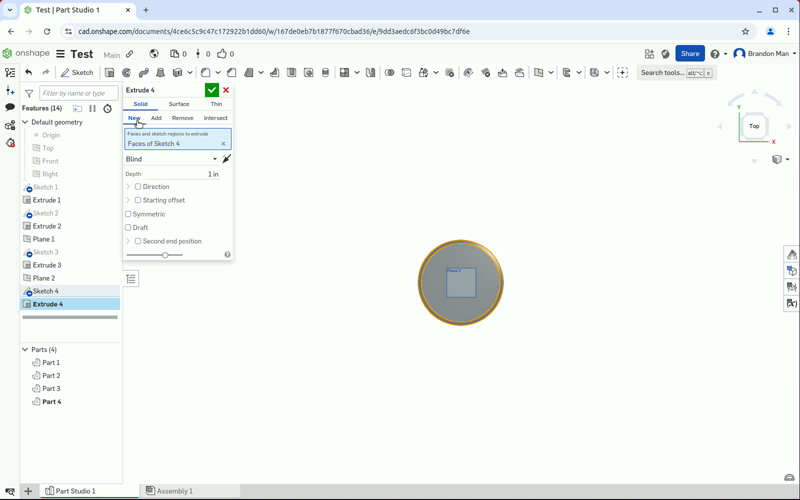
key(tab, 4)
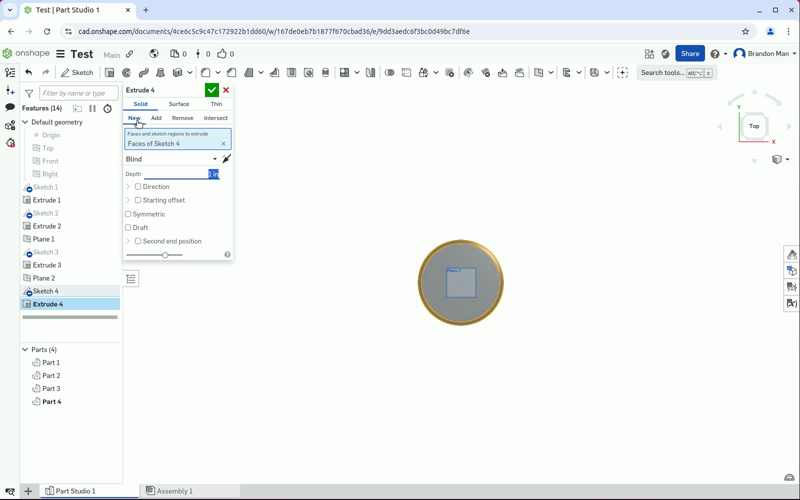
text(-0.481)
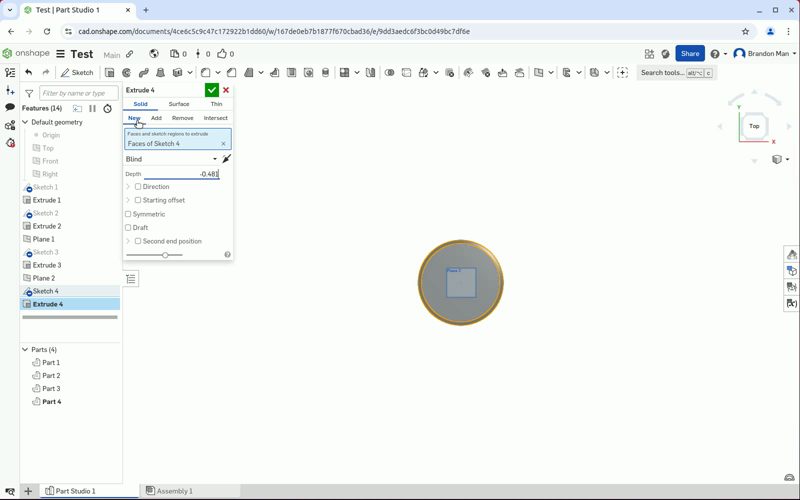
key(enter)
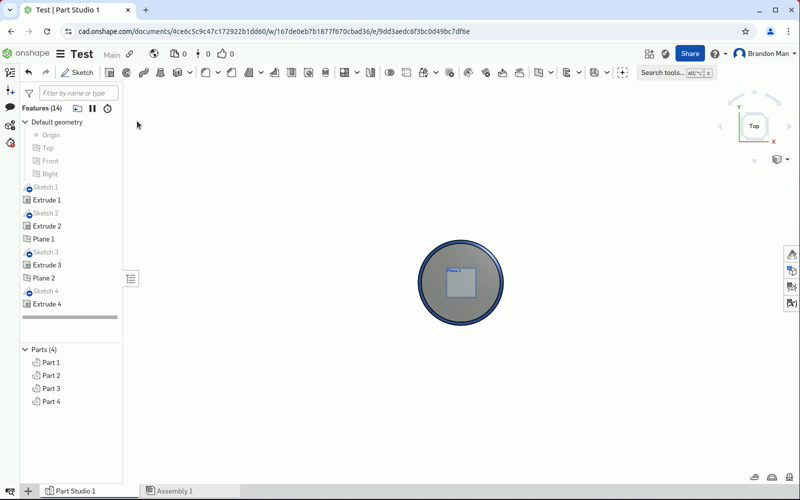
key(shift+h)
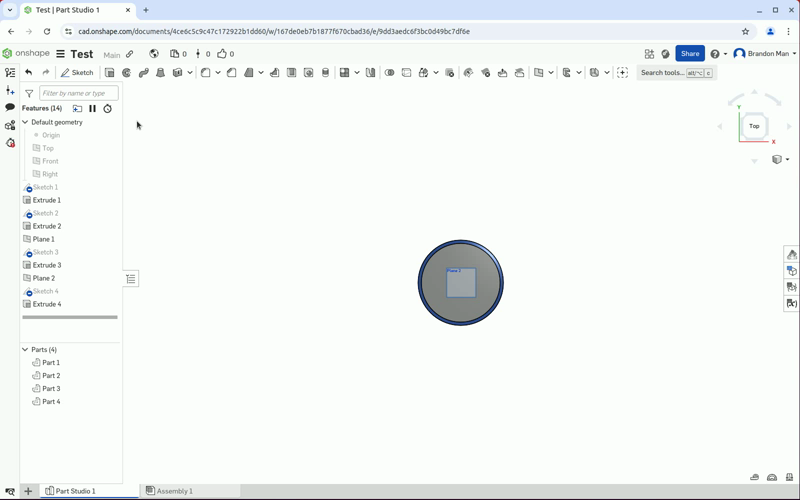
key(shift+h)
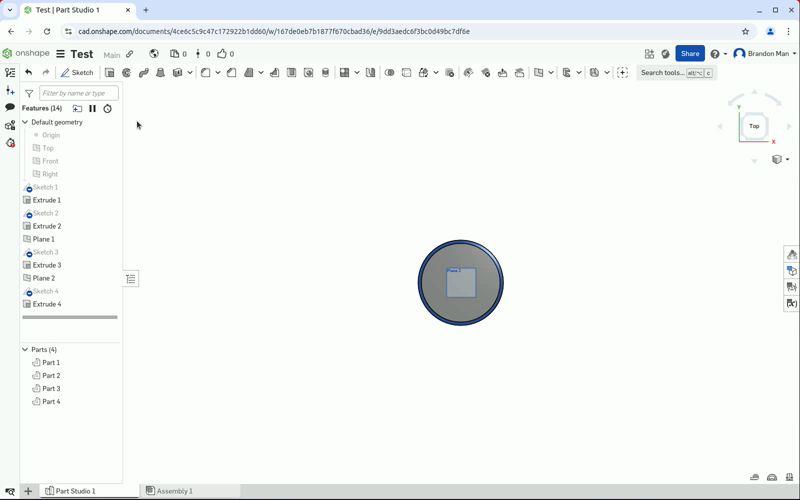
mouse_move(73, 189)
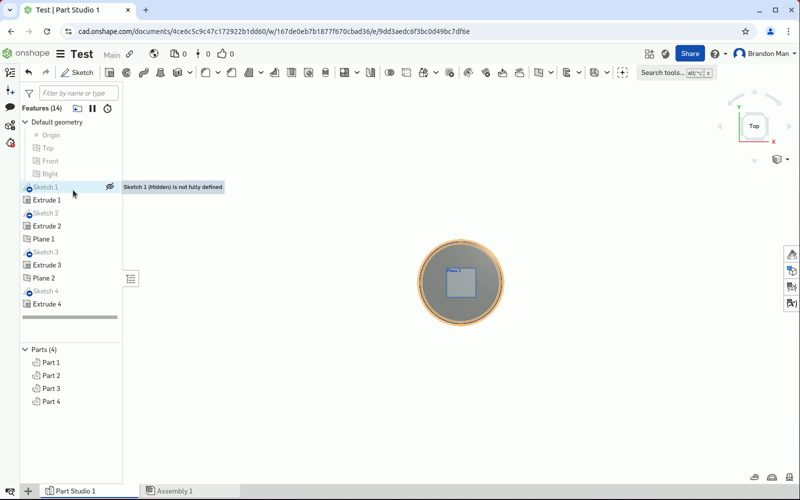
click(73, 189)
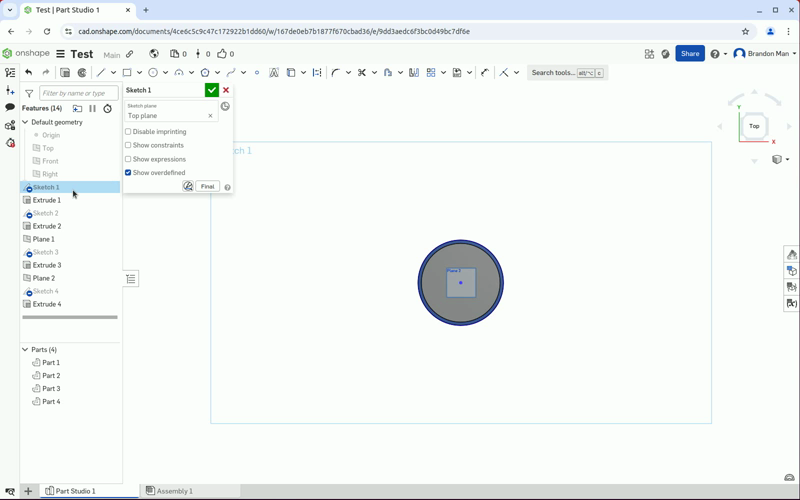
mouse_move(229, 92)
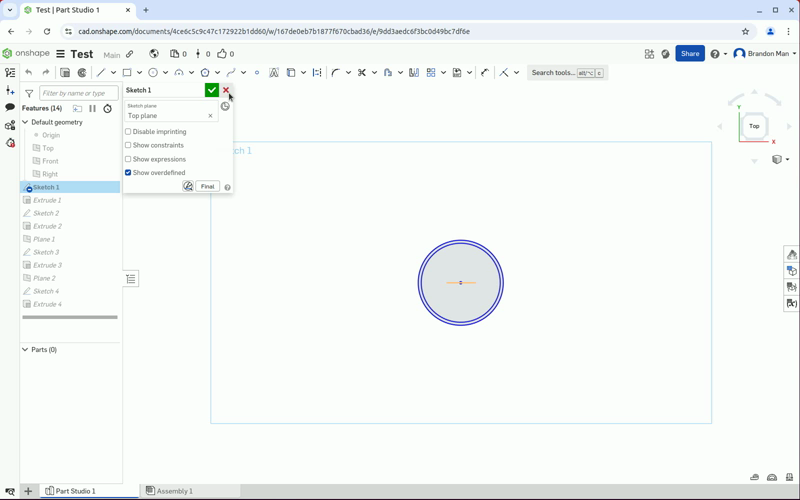
click(229, 92)
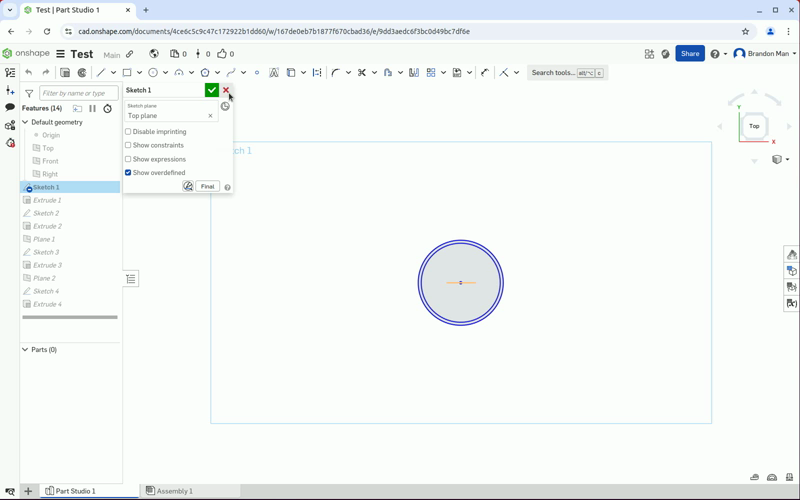
key(shift+s)
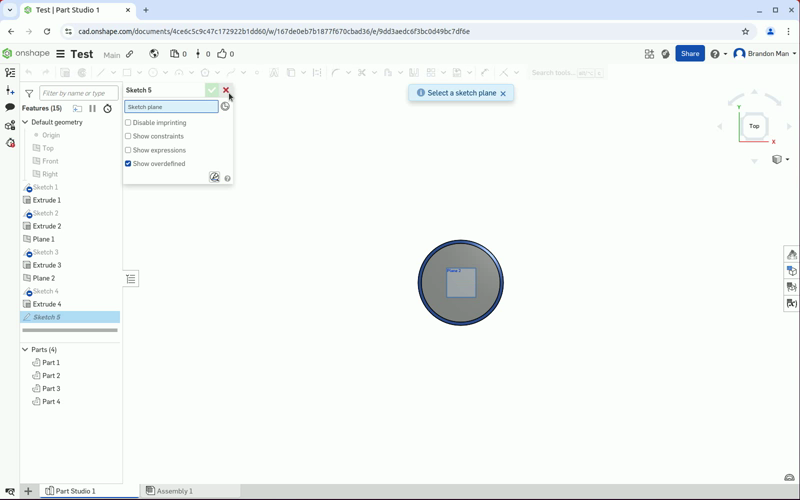
mouse_move(73, 280)
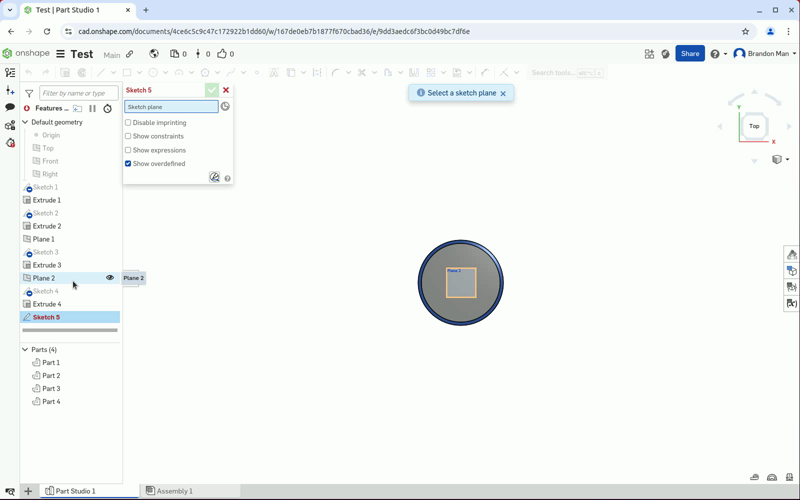
click(73, 280)
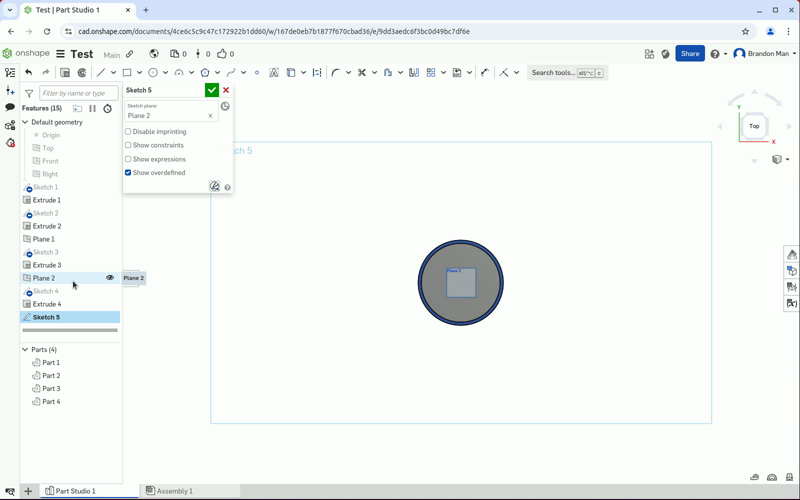
mouse_move(73, 352)
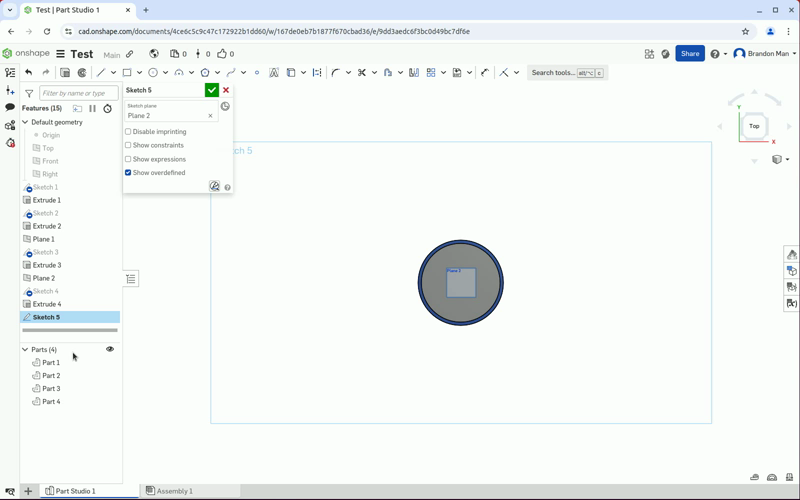
key(y)
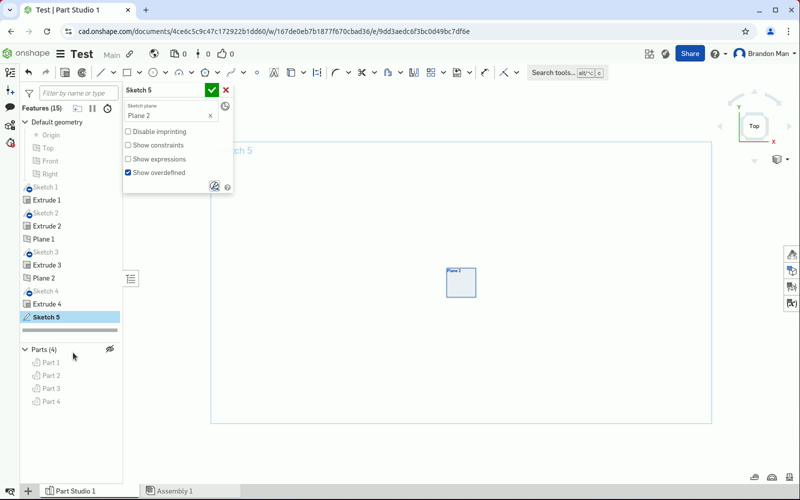
key(c)
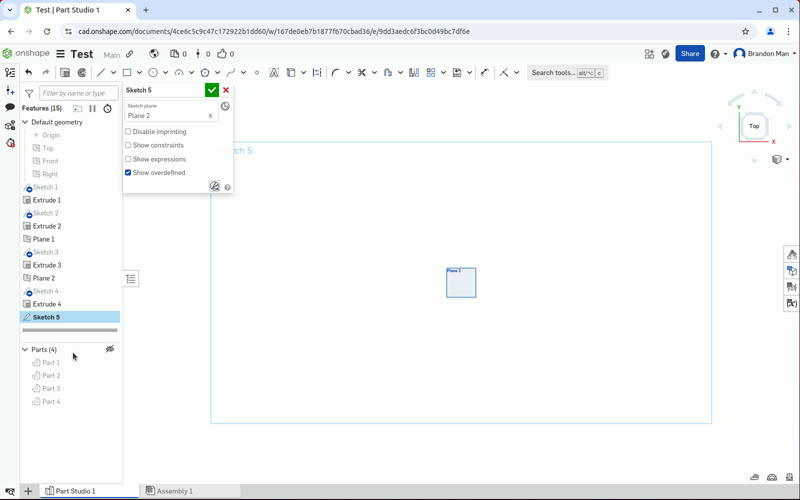
key_down(shift)
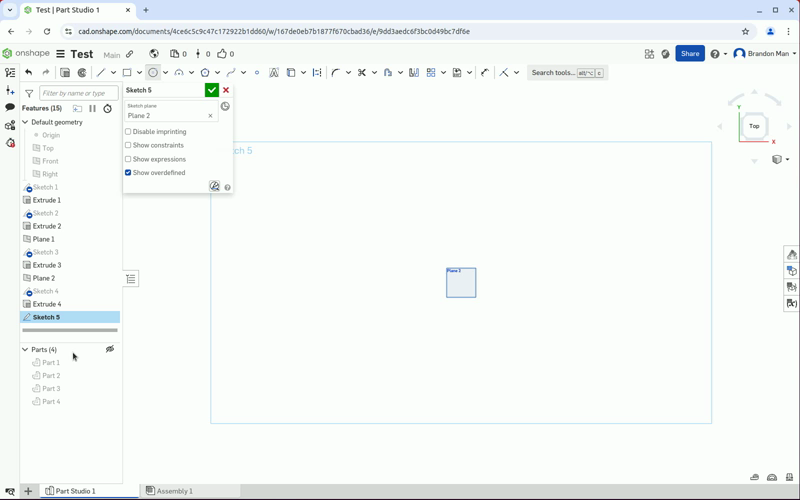
mouse_move(461, 282)
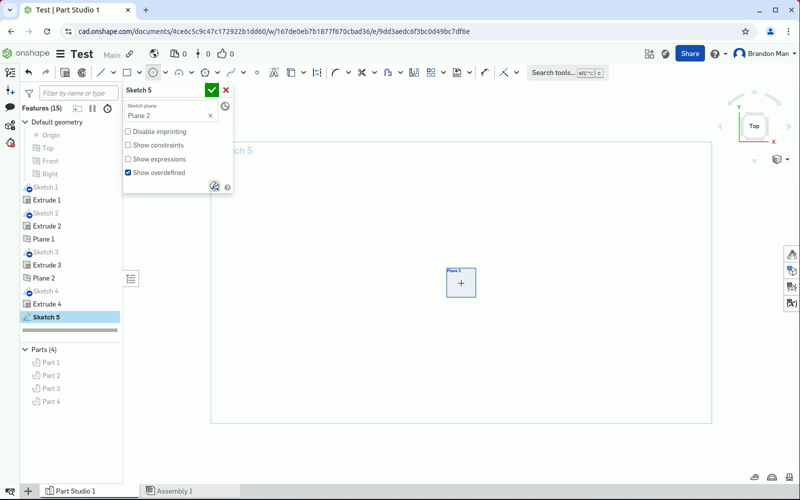
click(461, 282)
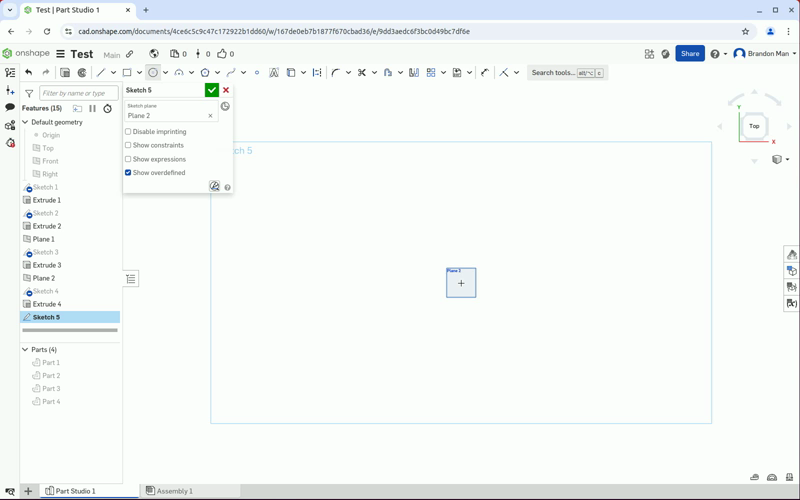
key_up(shift)
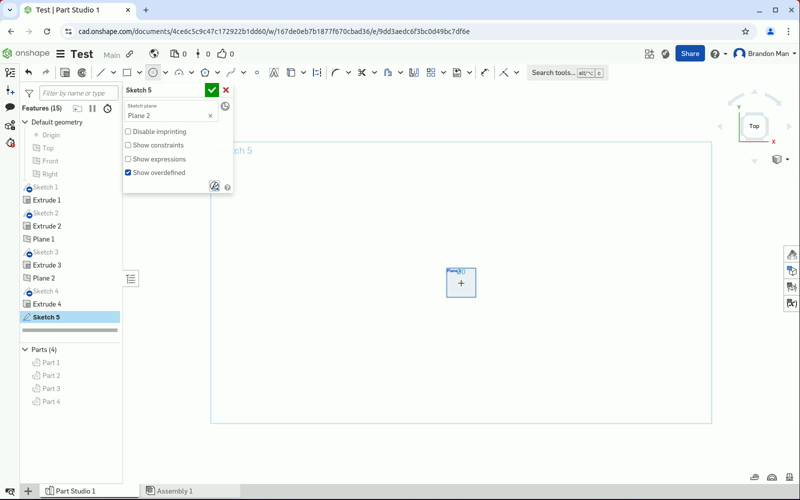
mouse_move(501, 282)
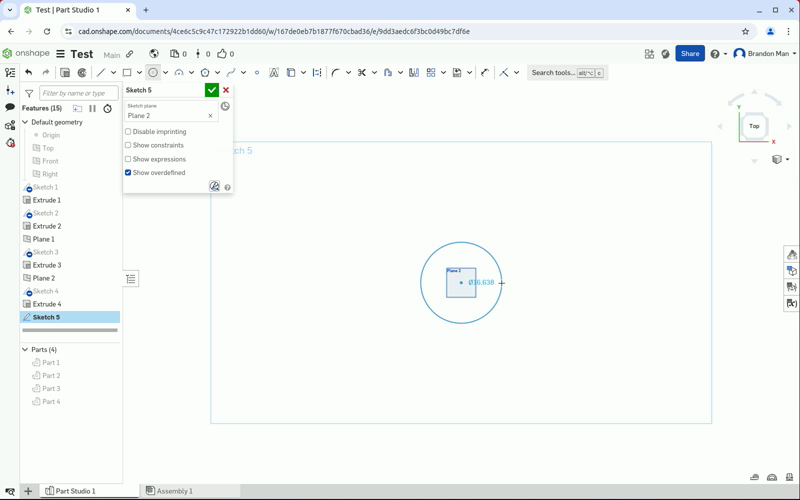
click(501, 282)
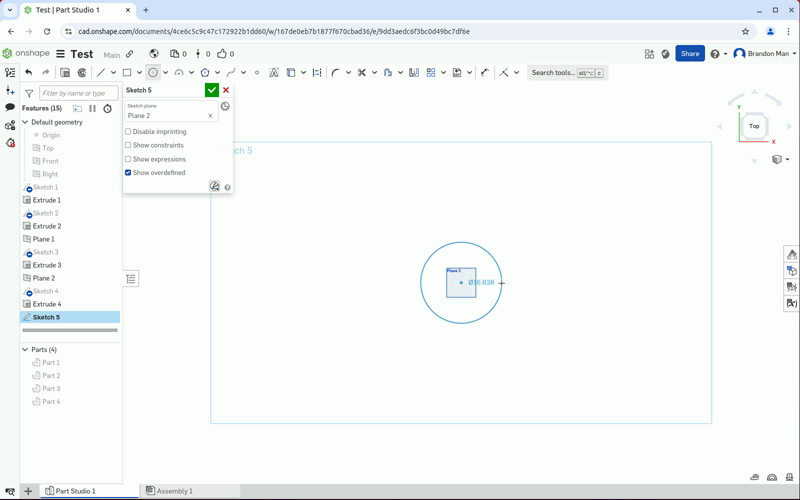
key(esc)
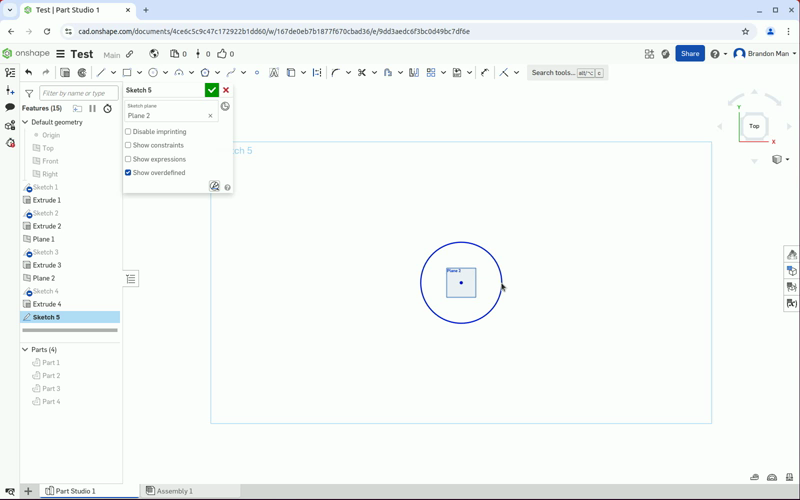
key(c)
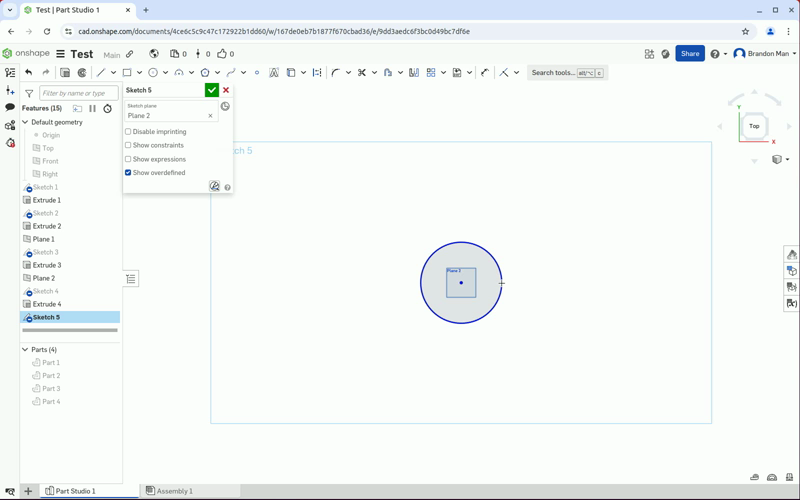
key_down(shift)
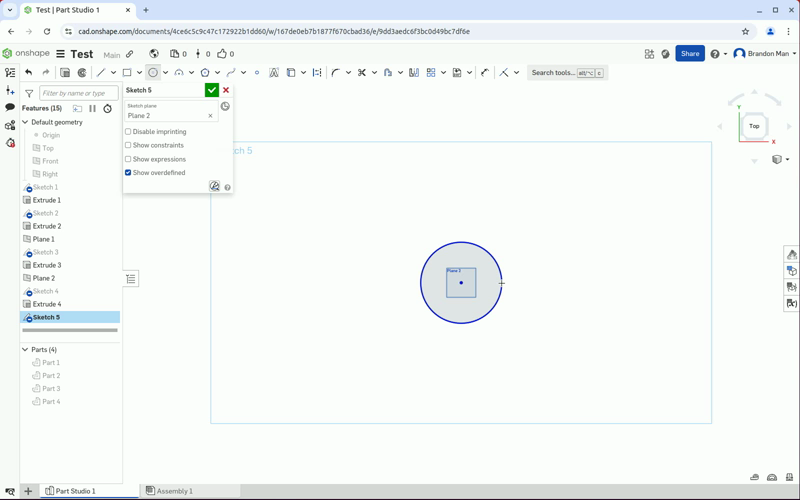
mouse_move(461, 282)
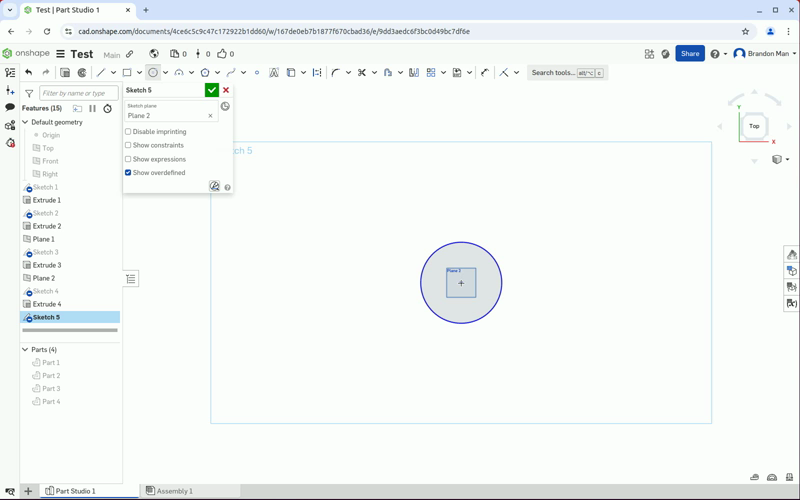
click(461, 282)
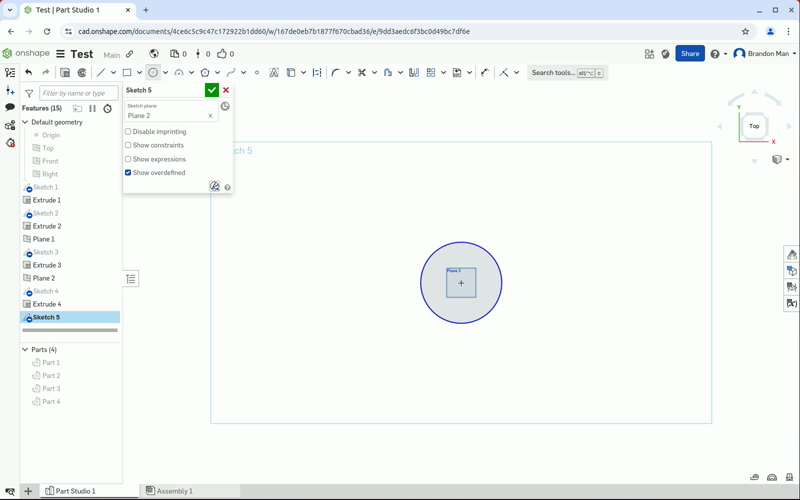
key_up(shift)
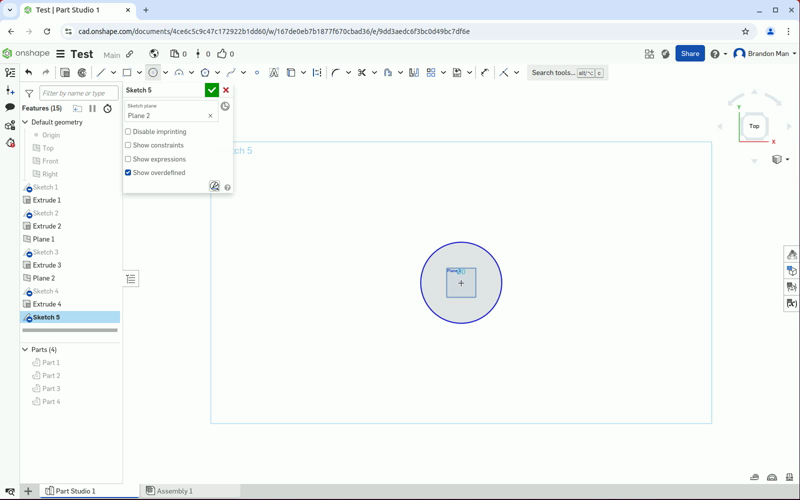
mouse_move(492, 282)
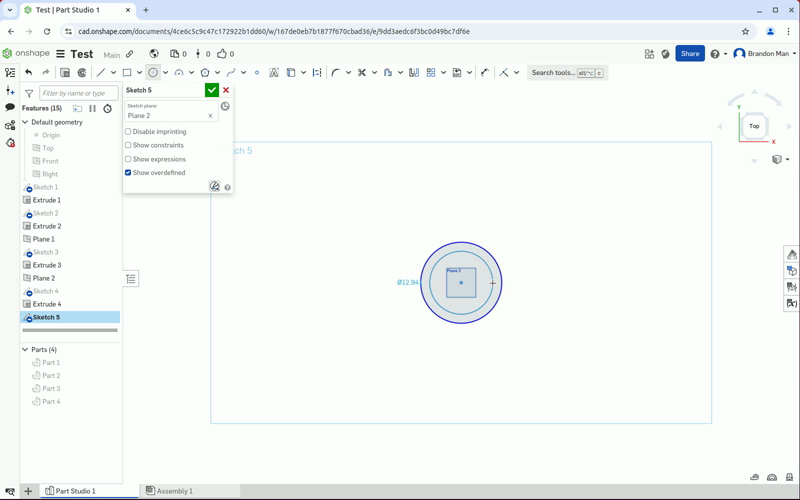
click(492, 282)
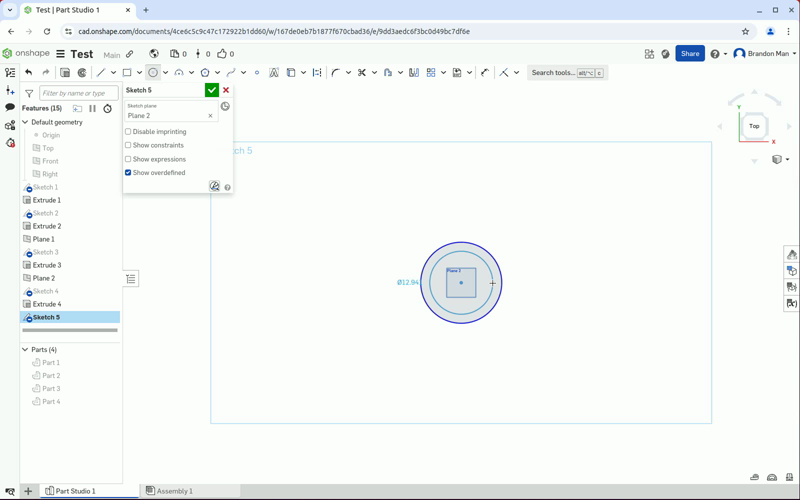
key(esc)
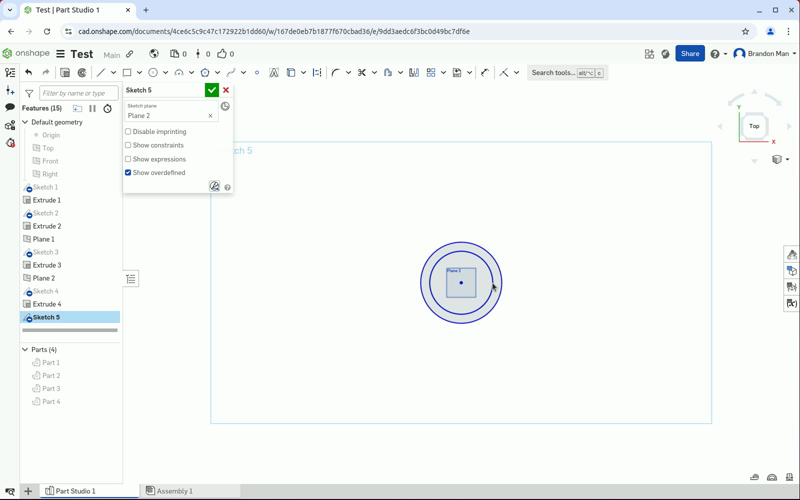
mouse_move(487, 308)
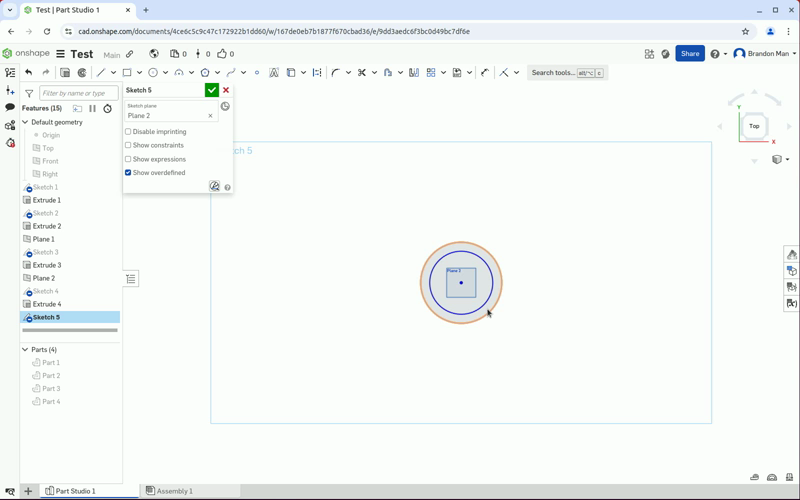
click(487, 308)
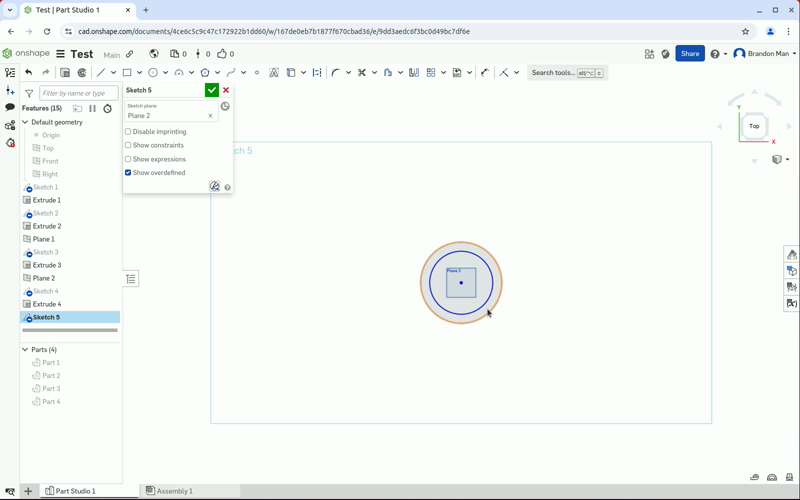
mouse_move(73, 352)
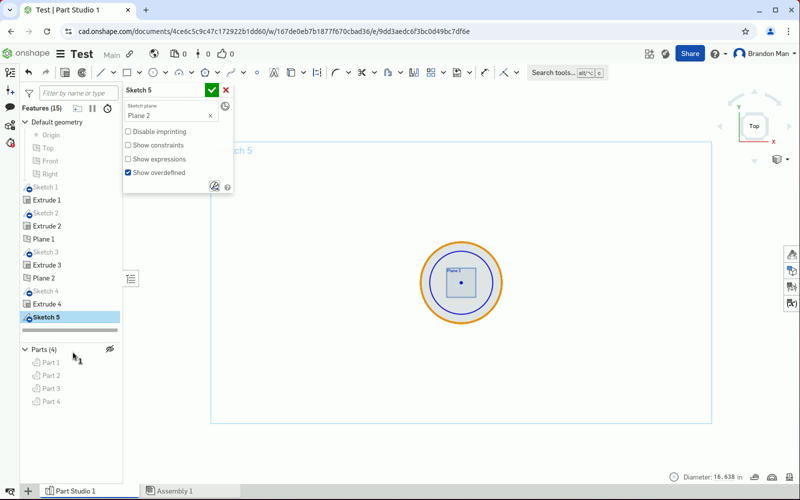
key(shift+y)
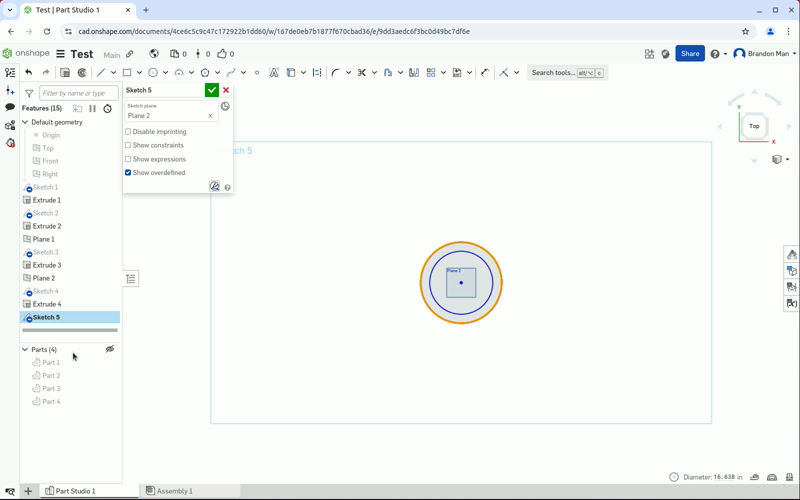
key(shift+e)
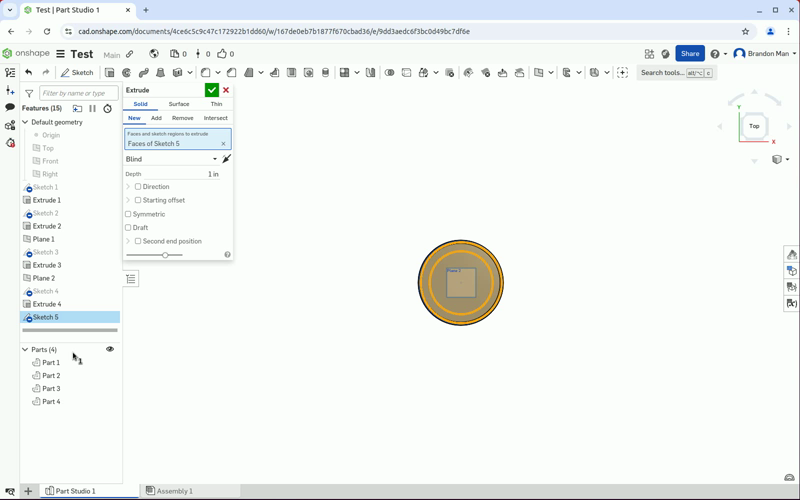
mouse_move(143, 106)
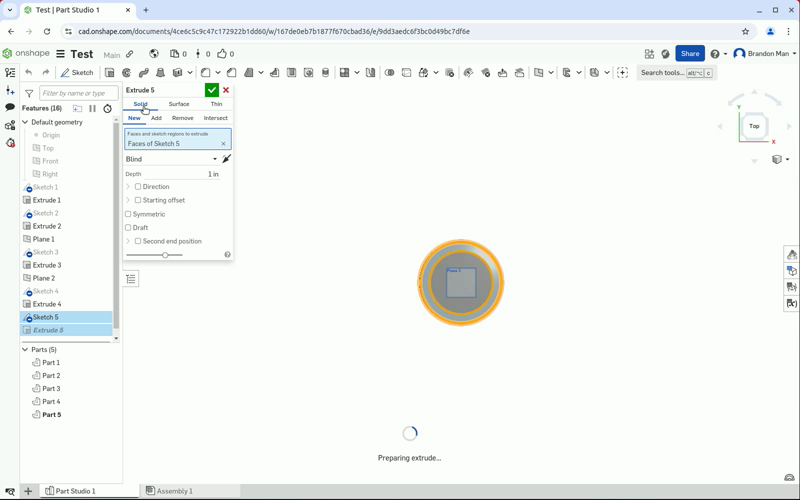
click(143, 106)
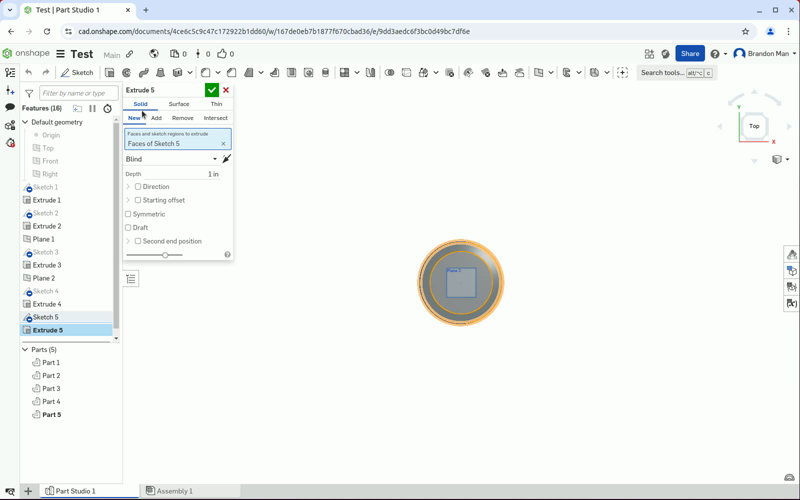
mouse_move(137, 120)
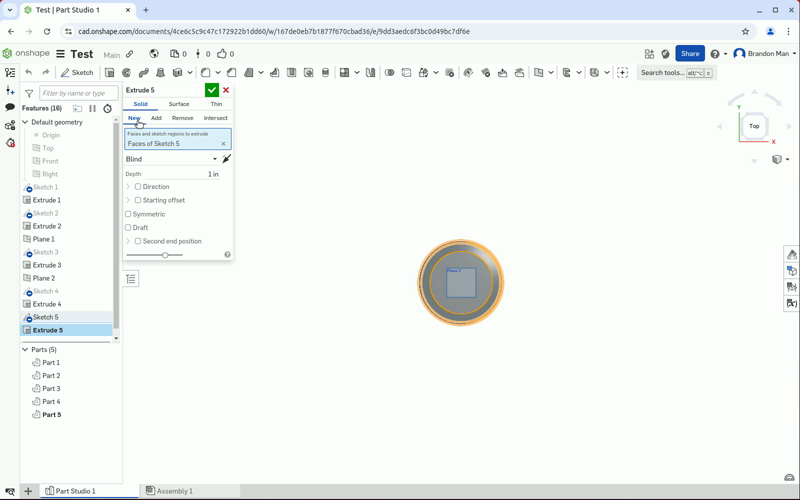
click(137, 120)
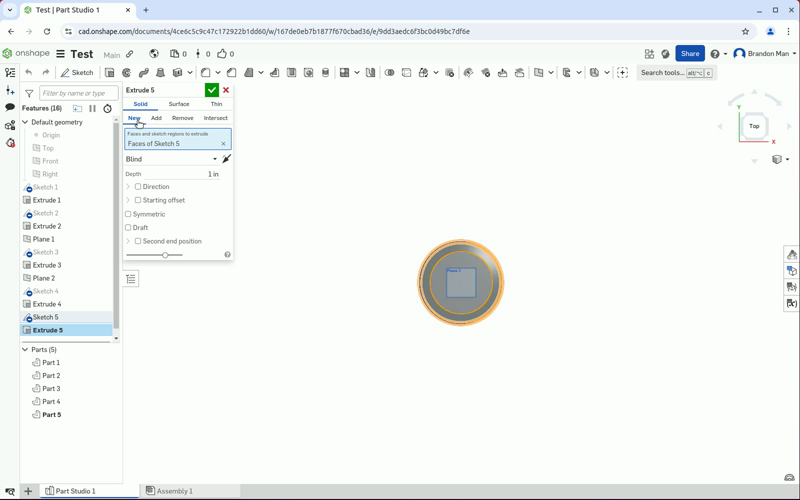
key(tab, 4)
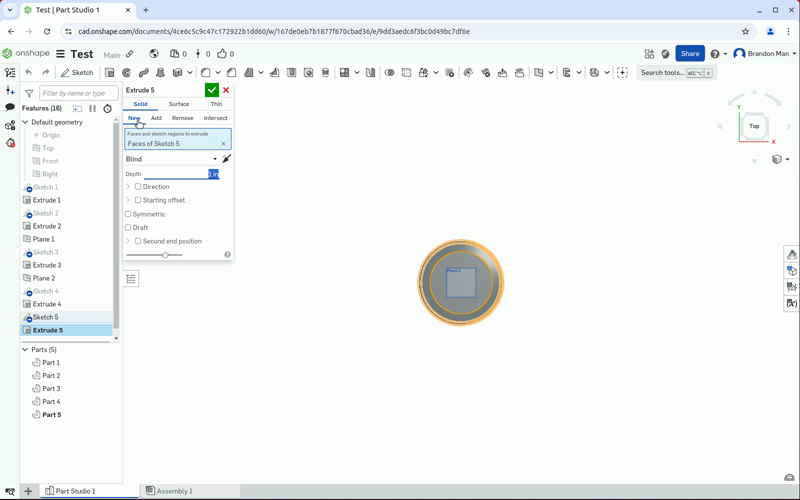
text(-0.481)
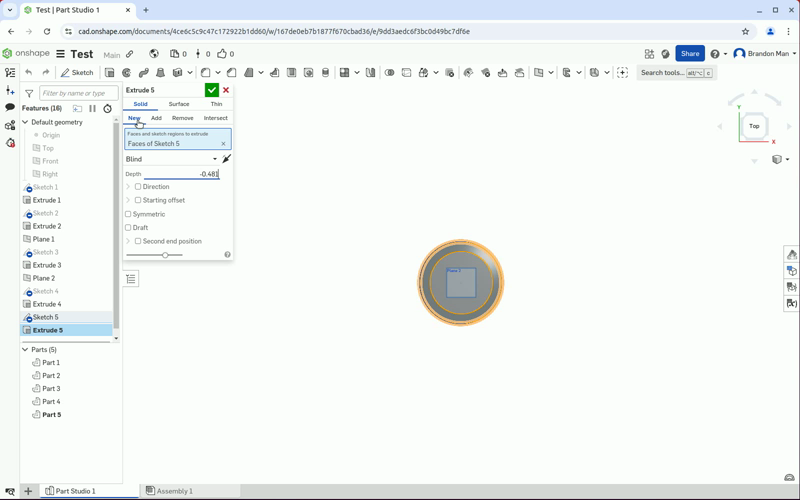
key(enter)
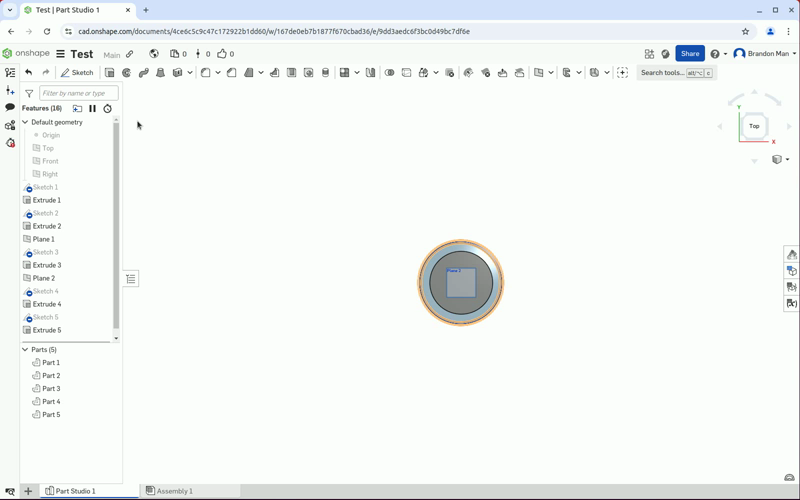
key(shift+h)
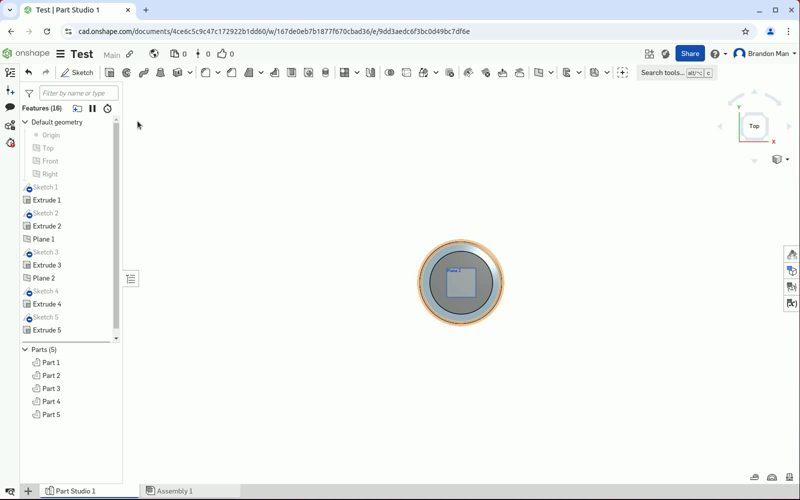
key(shift+h)
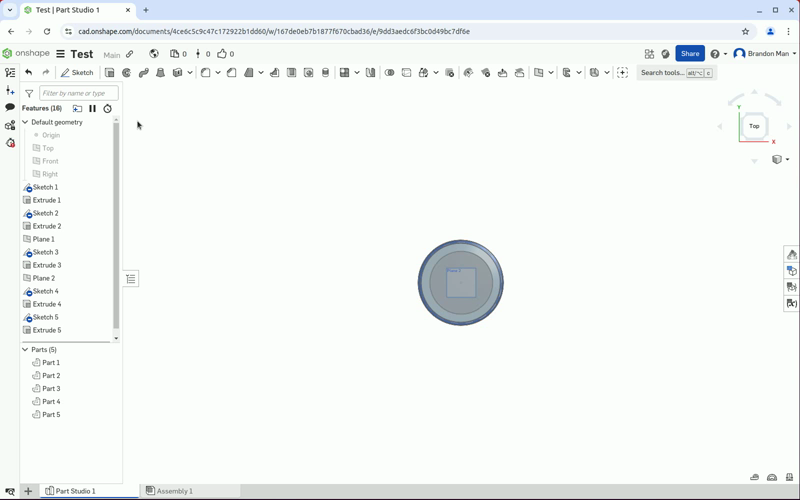
key(shift+7)
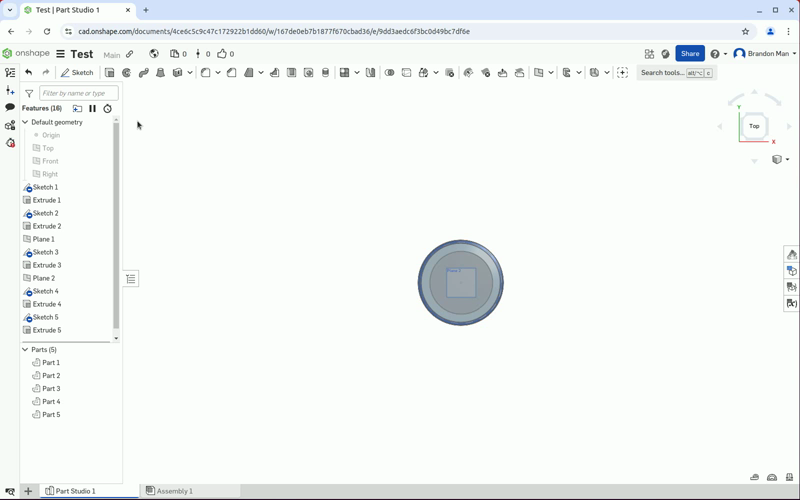
key(up, 3)
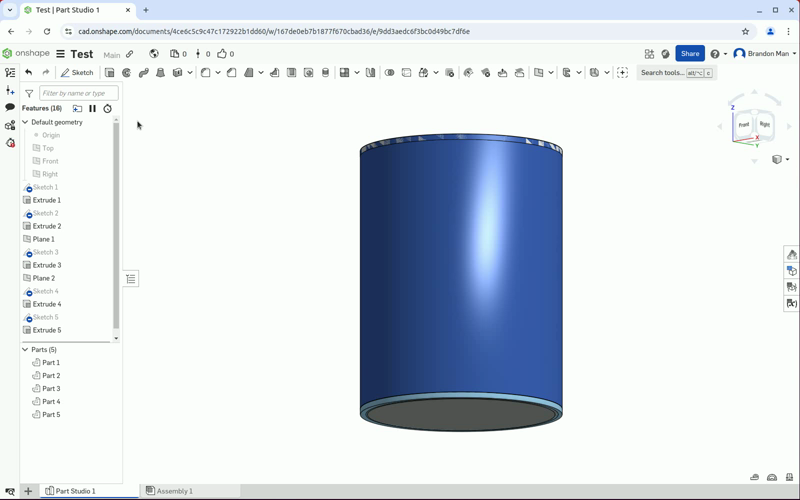
key(left, 3)
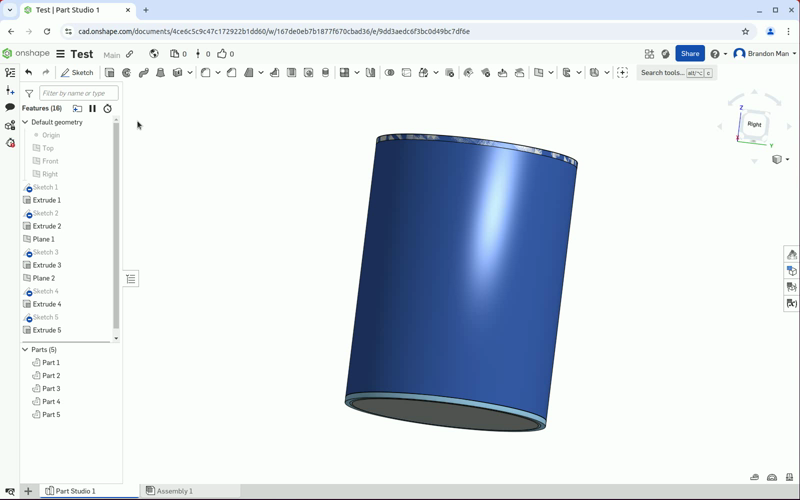
key(right, 3)
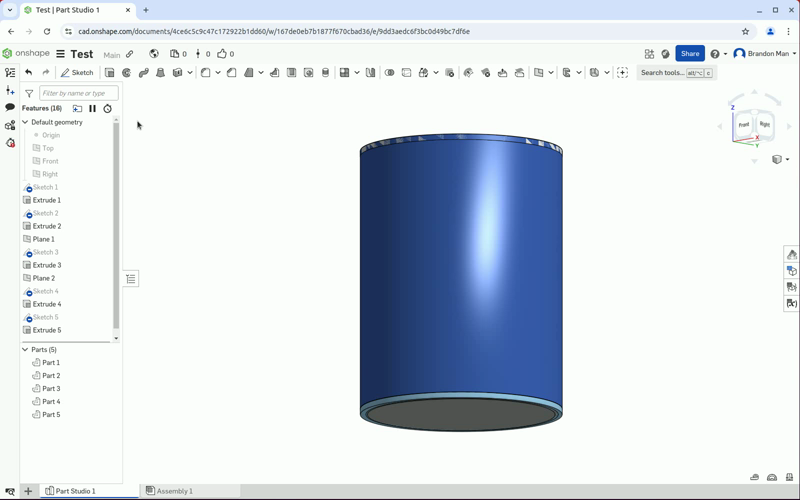
key(down, 3)
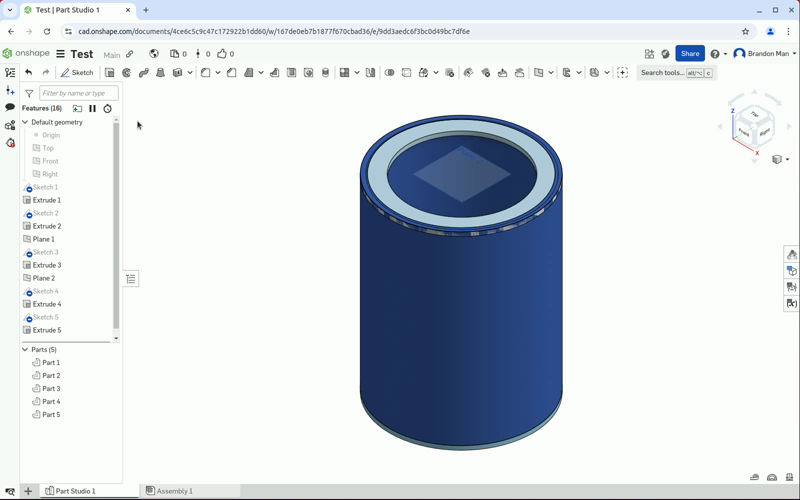
mouse_move(69, 189)
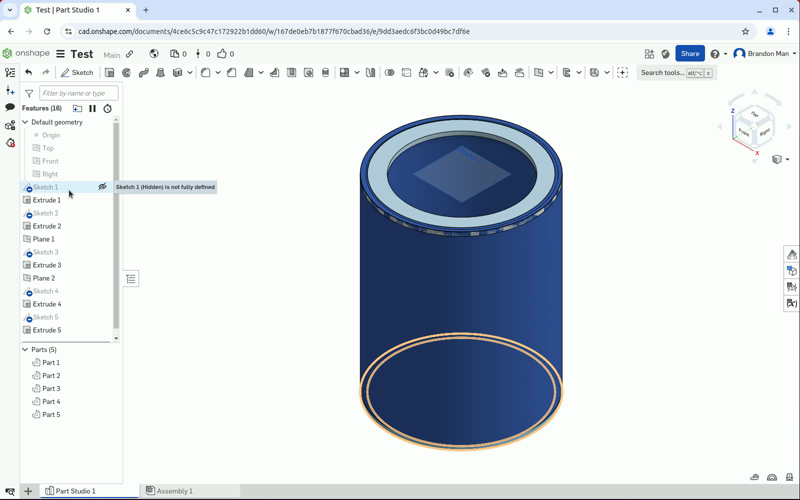
click(69, 189)